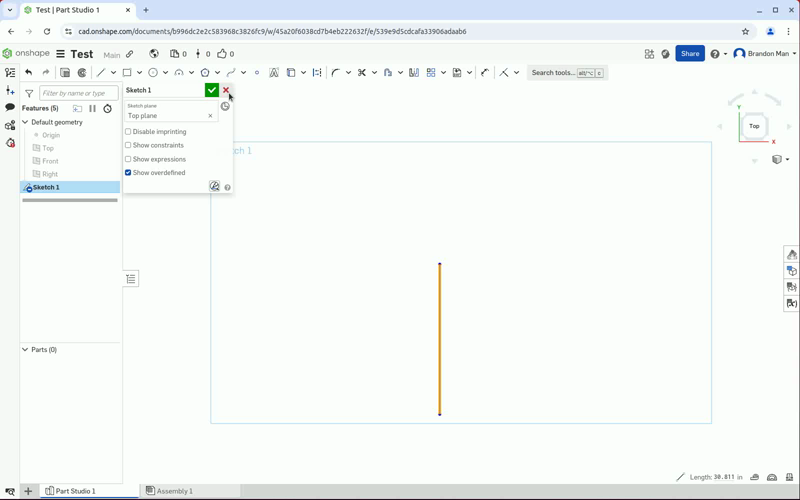
key(shift+h)
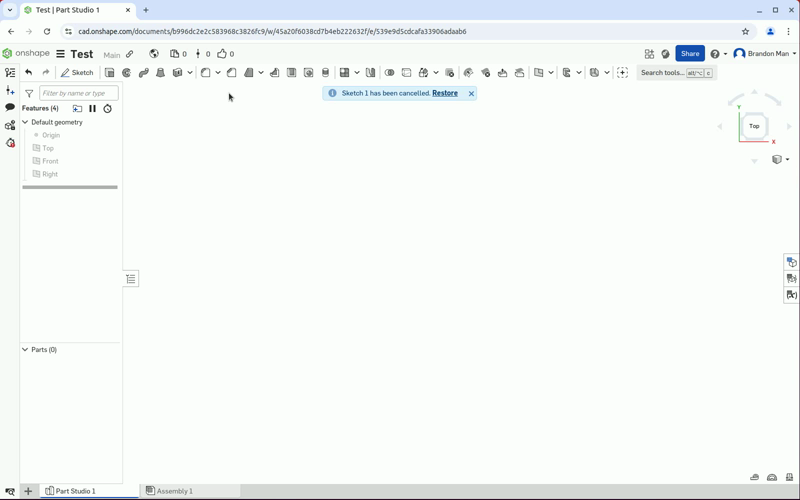
mouse_move(73, 352)
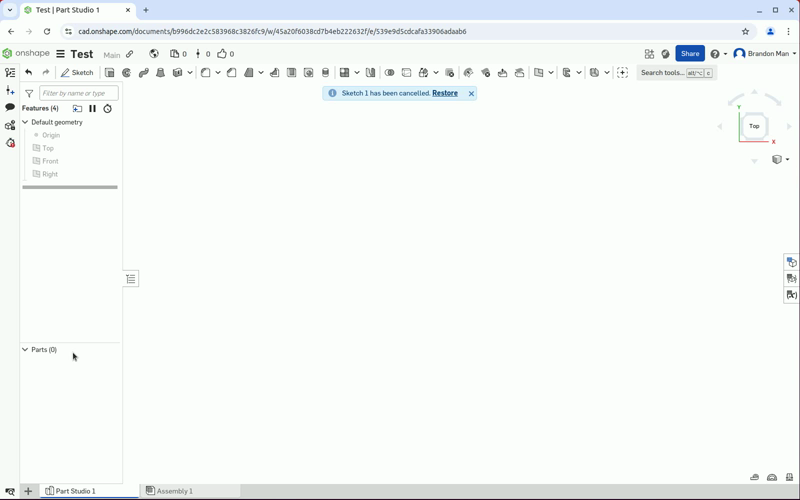
key(y)
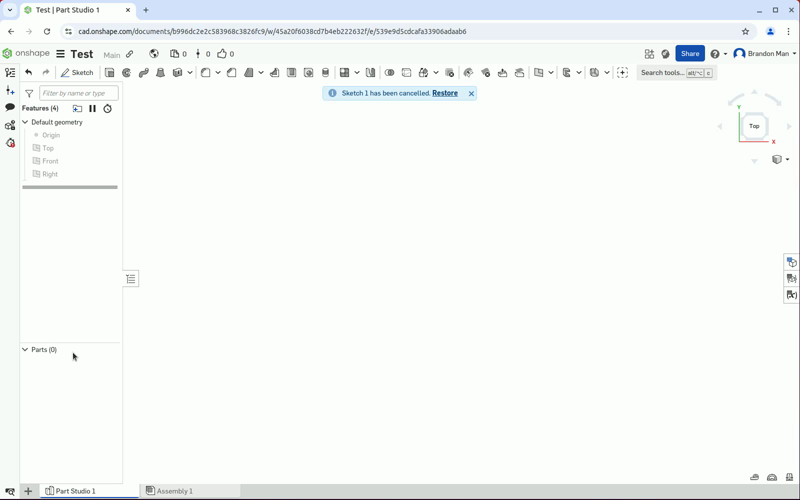
key(shift+p)
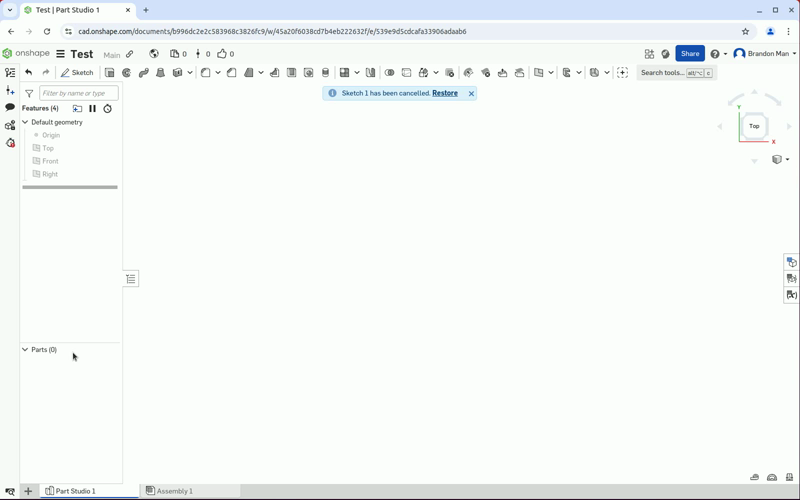
key(space)
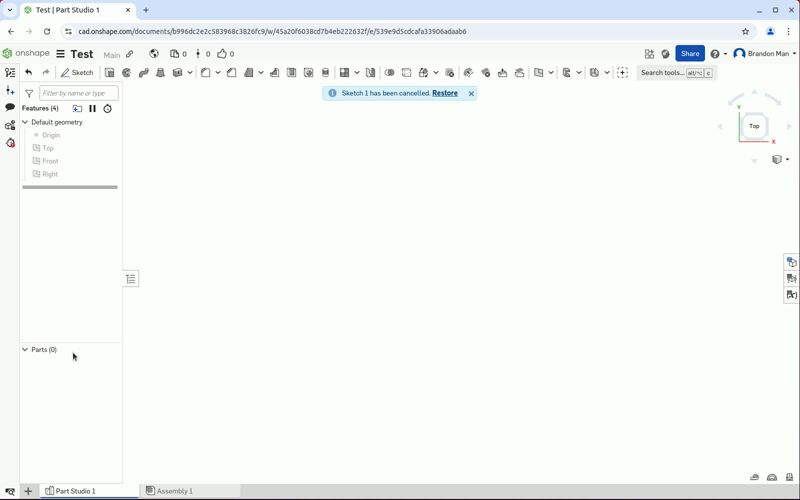
key_down(shift)
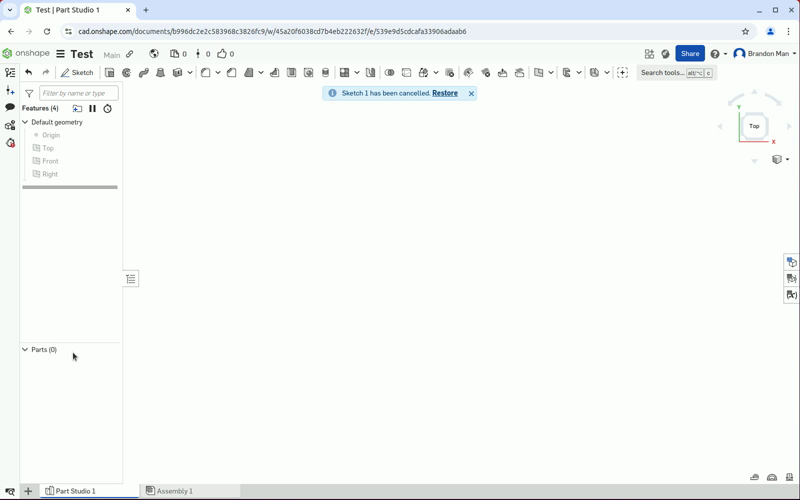
key(up)
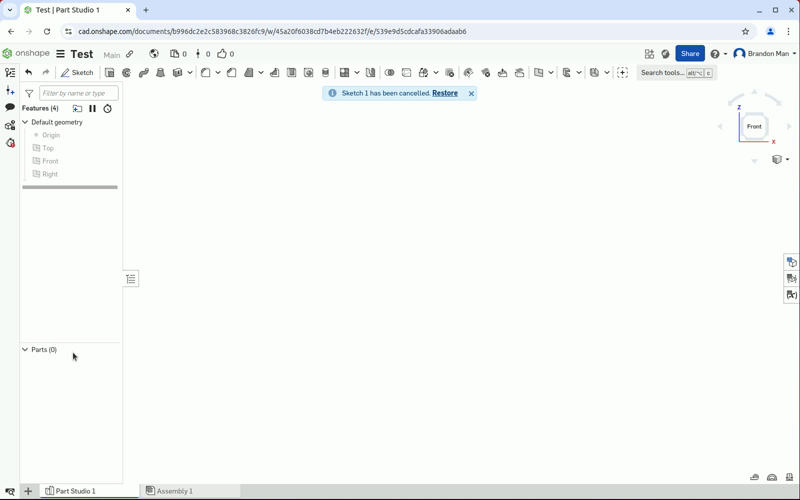
key_up(shift)
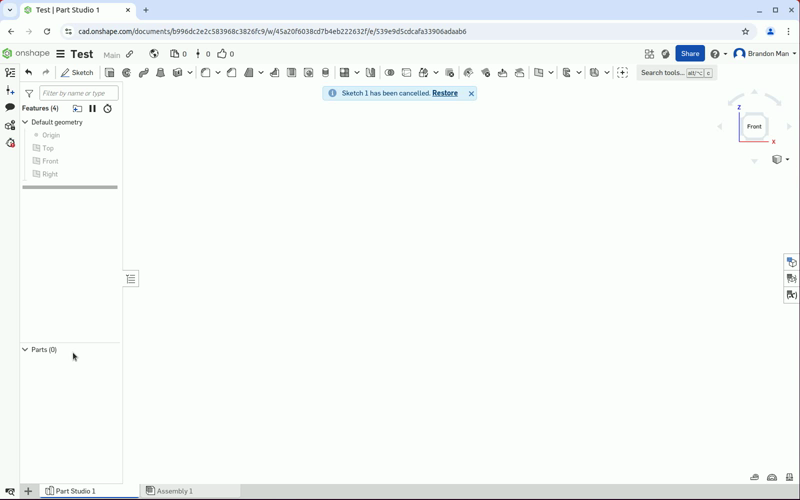
mouse_move(73, 352)
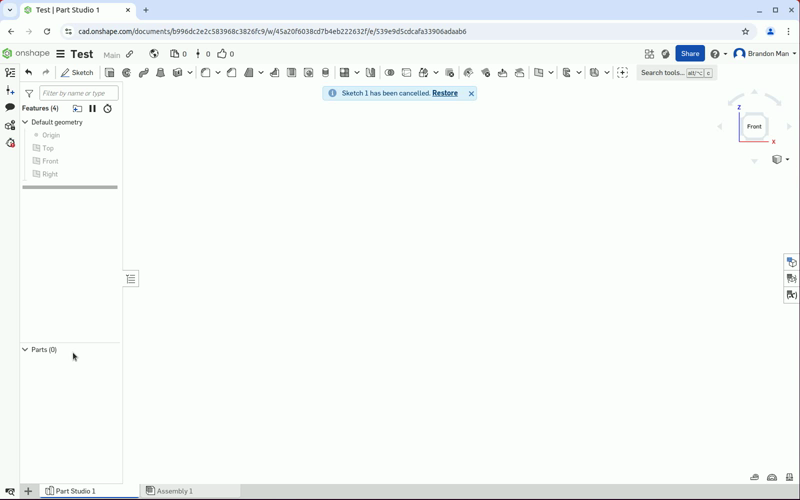
key(shift+y)
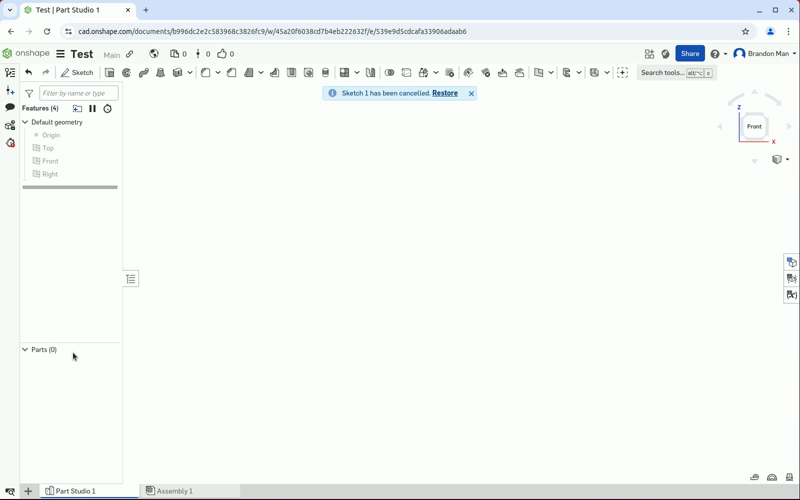
key(shift+s)
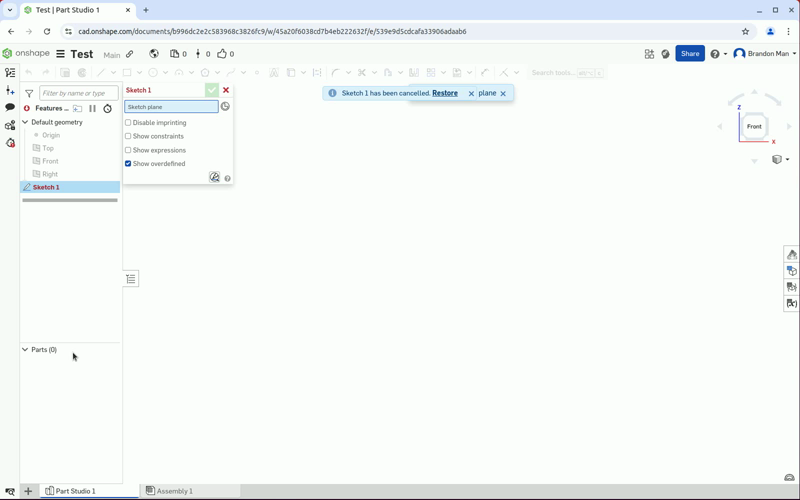
mouse_move(73, 163)
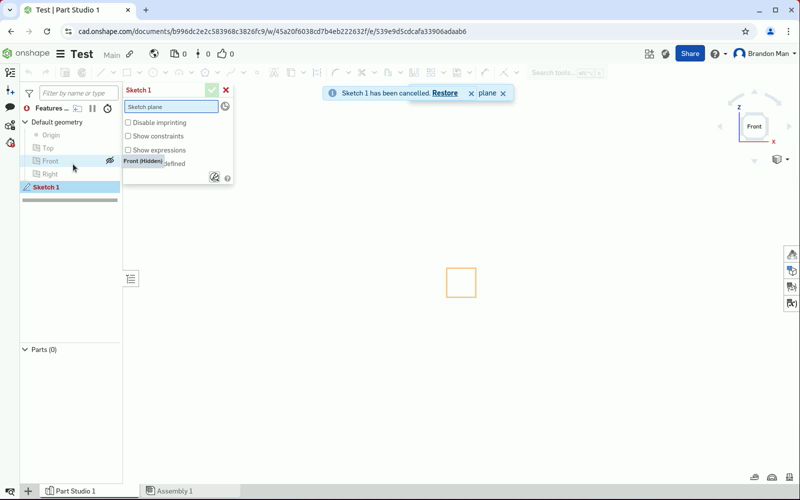
click(73, 163)
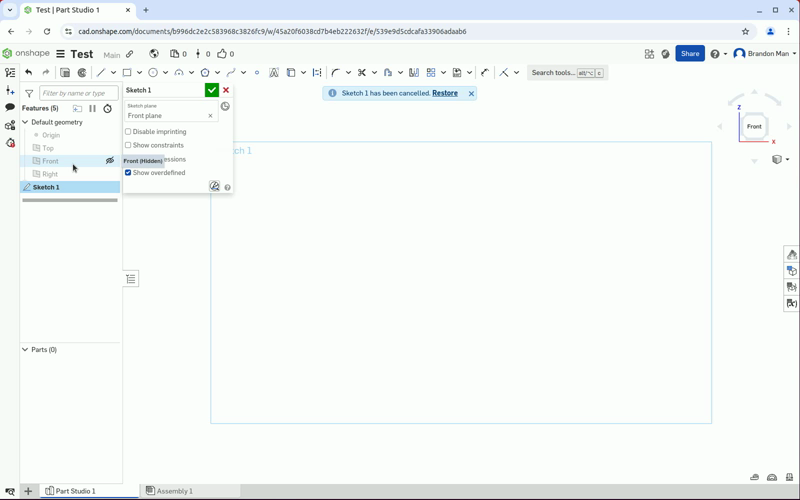
mouse_move(73, 352)
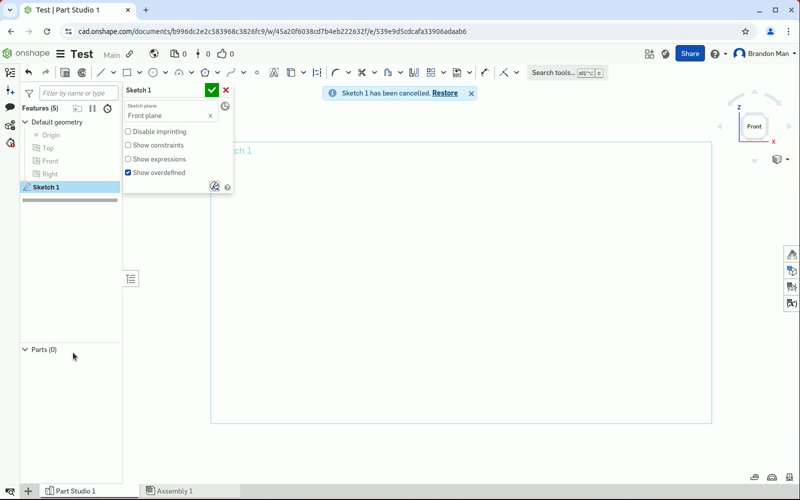
key(y)
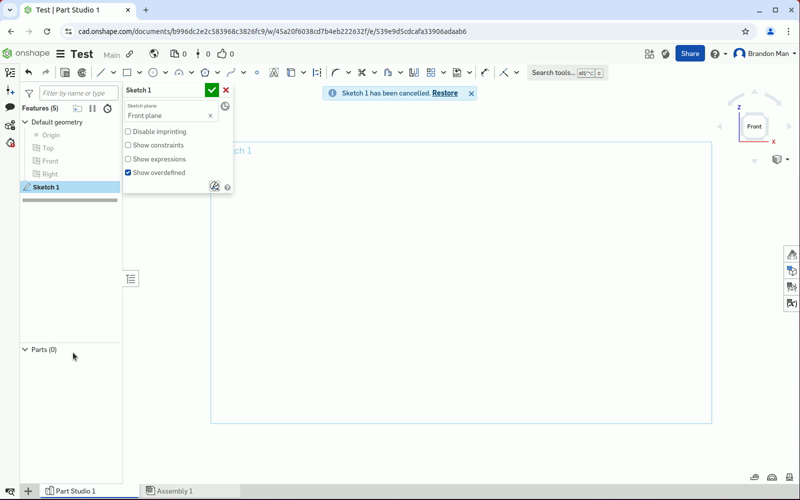
key(l)
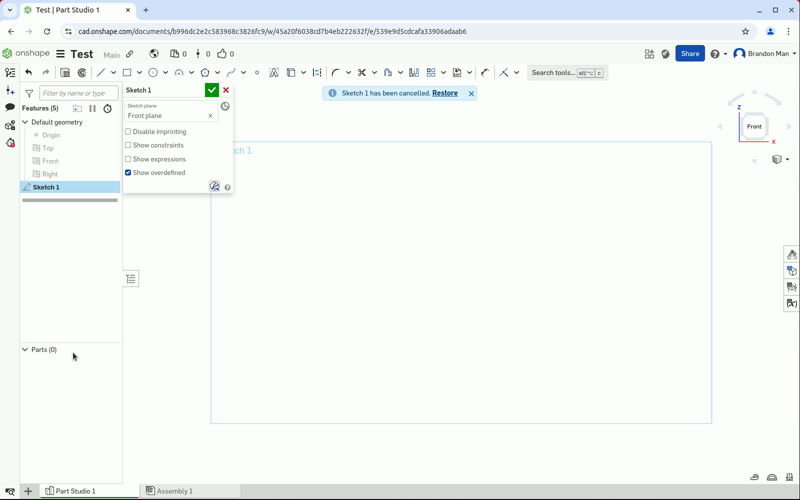
key_down(shift)
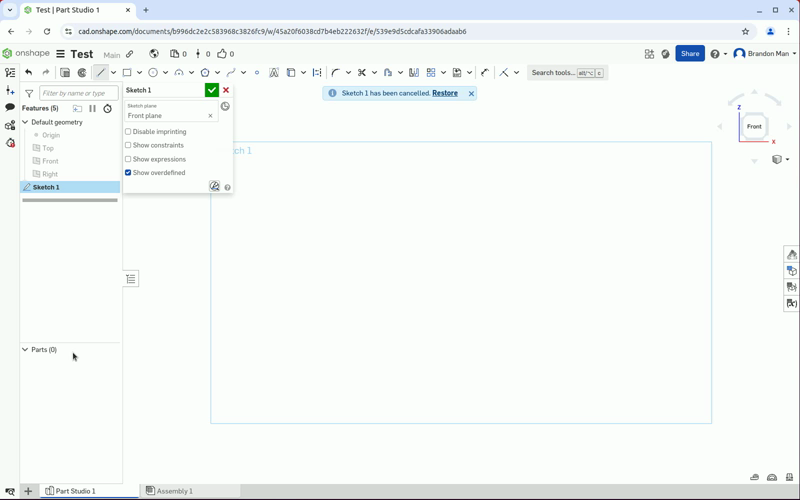
mouse_move(348, 282)
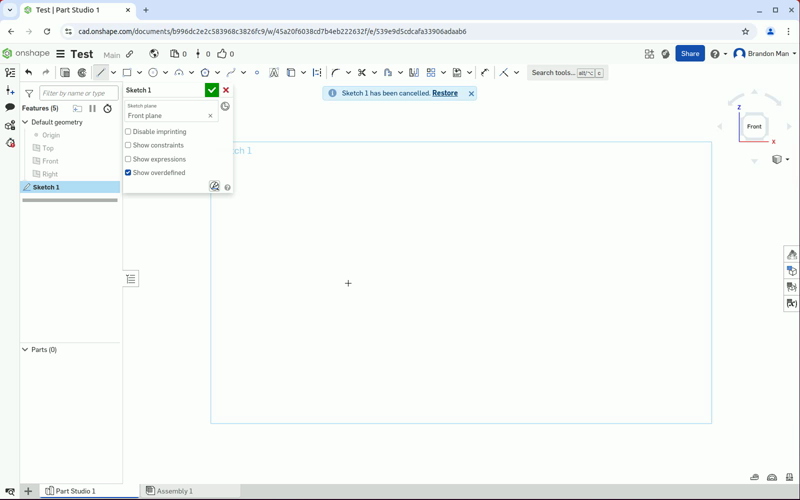
click(348, 282)
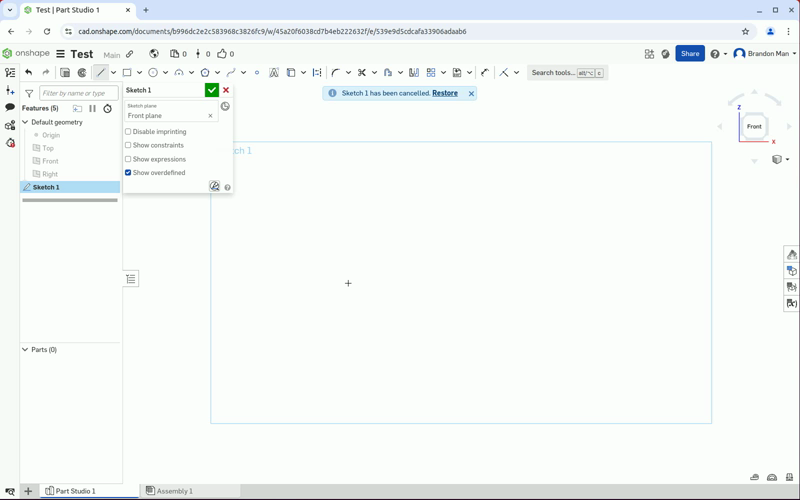
key_up(shift)
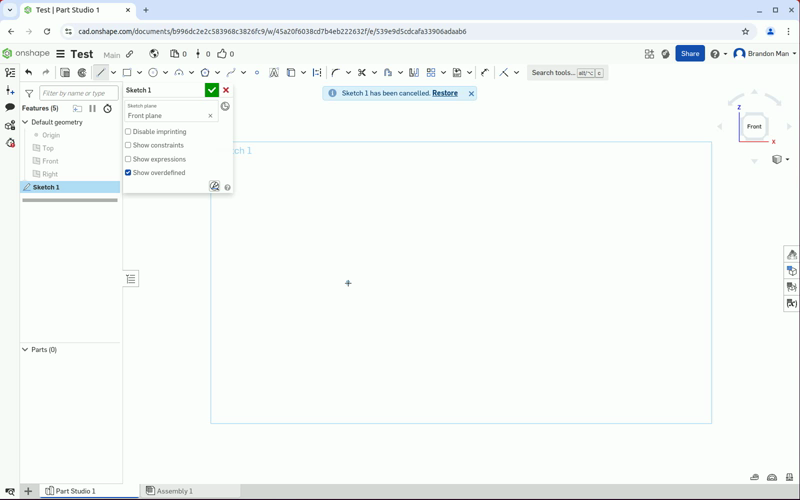
key_down(shift)
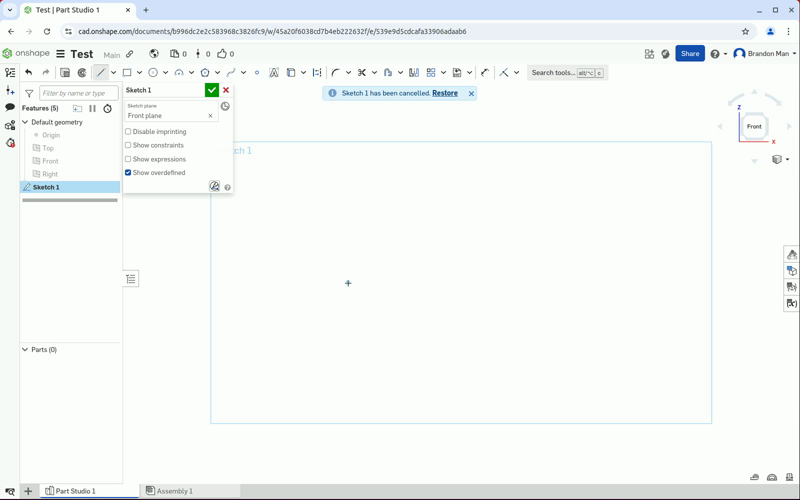
mouse_move(460, 282)
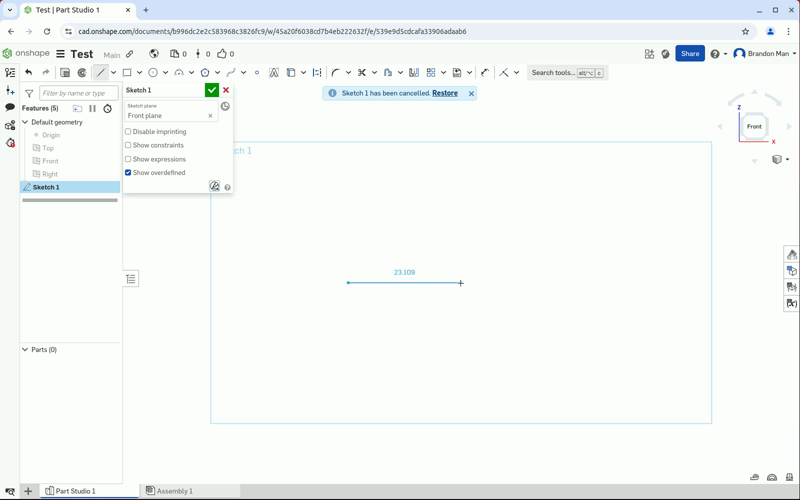
click(460, 282)
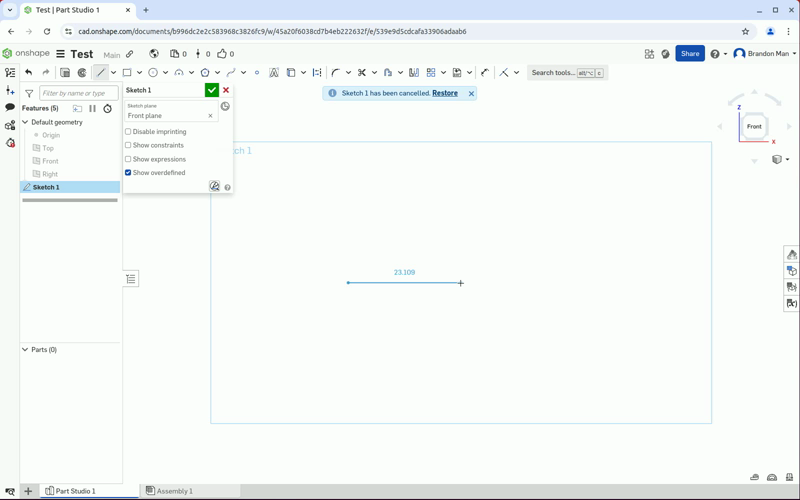
key_up(shift)
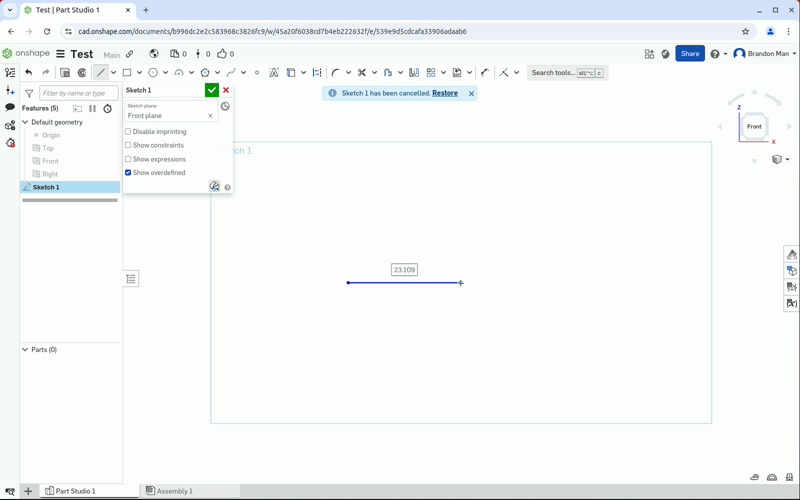
key_down(shift)
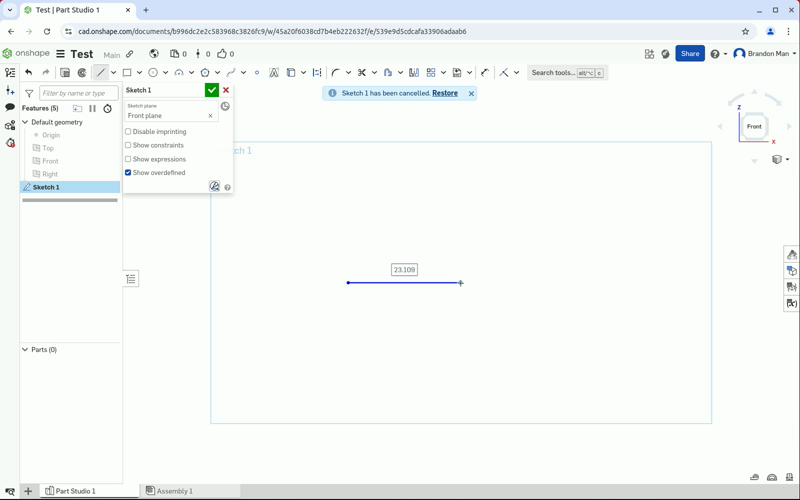
mouse_move(490, 282)
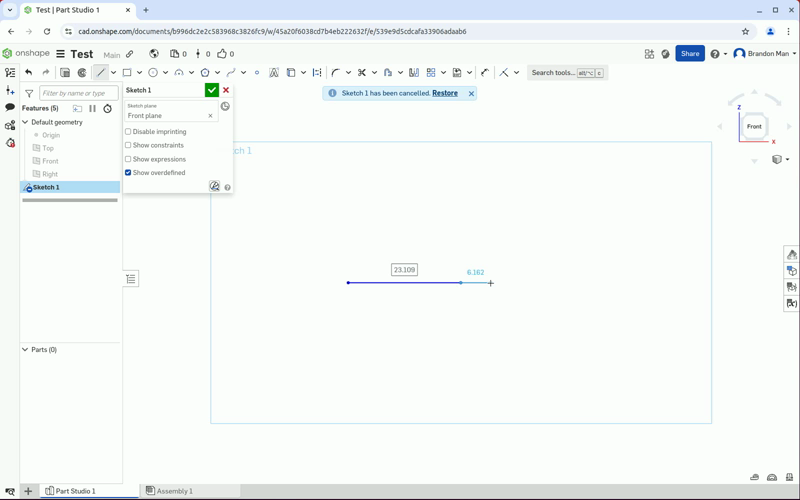
mouse_move(460, 254)
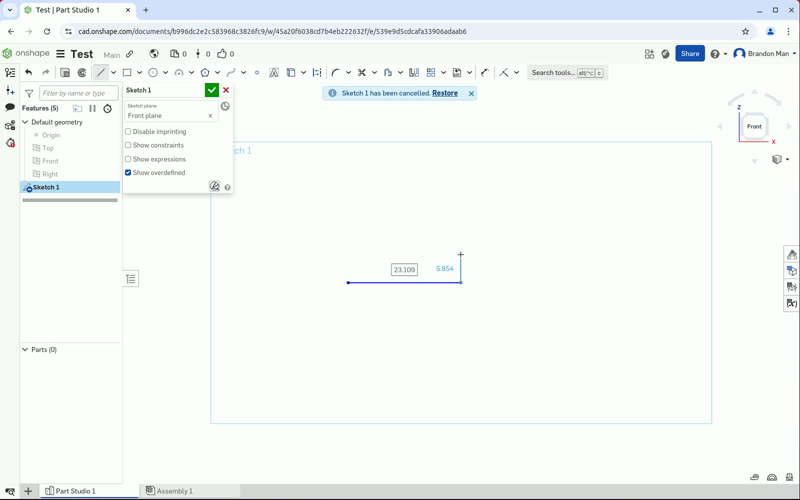
click(460, 254)
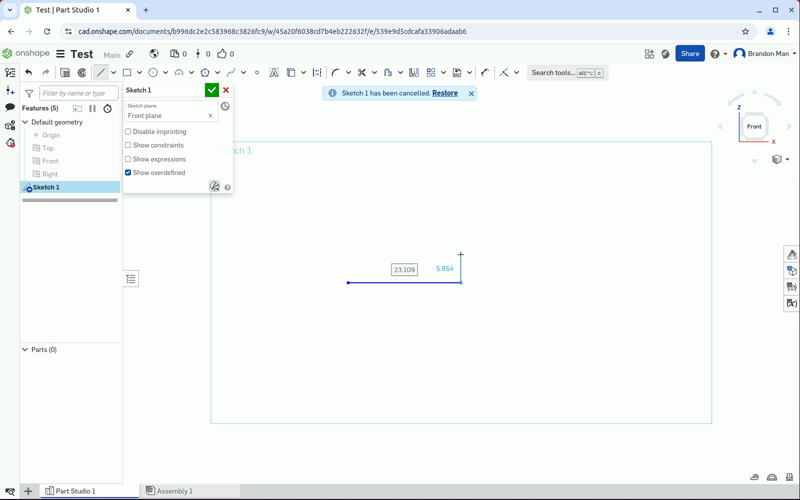
key_up(shift)
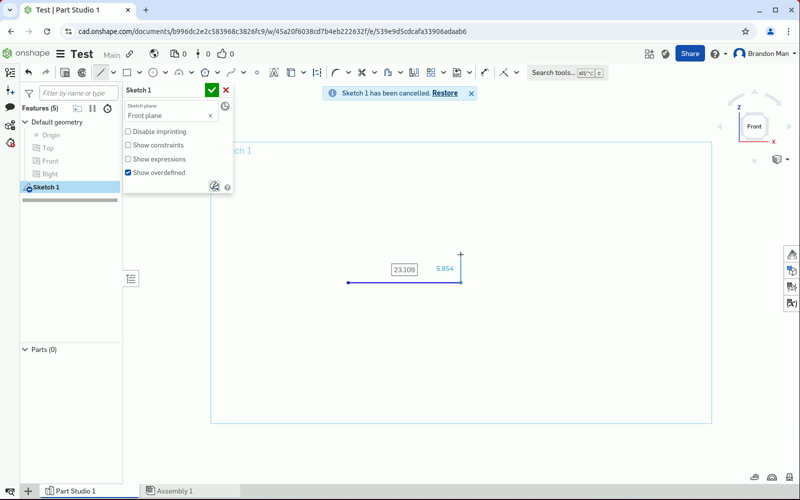
key_down(shift)
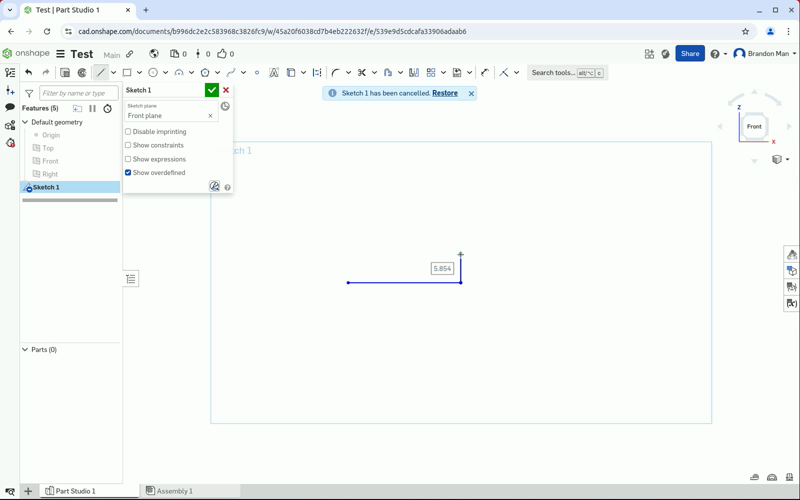
mouse_move(490, 254)
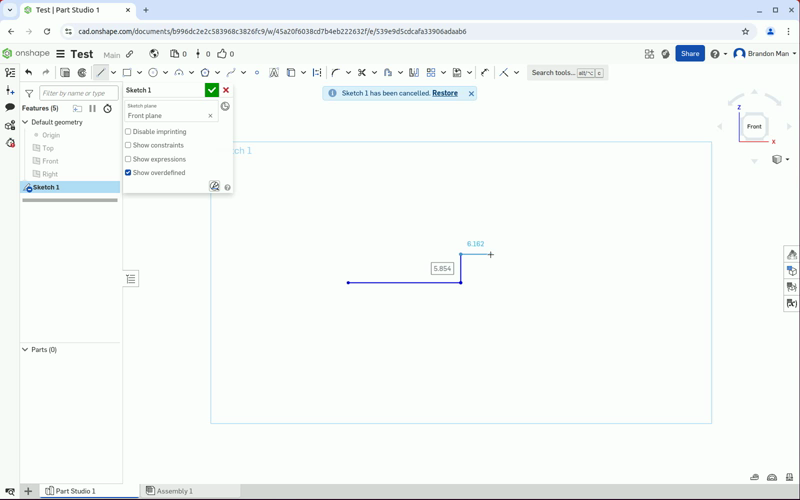
mouse_move(460, 226)
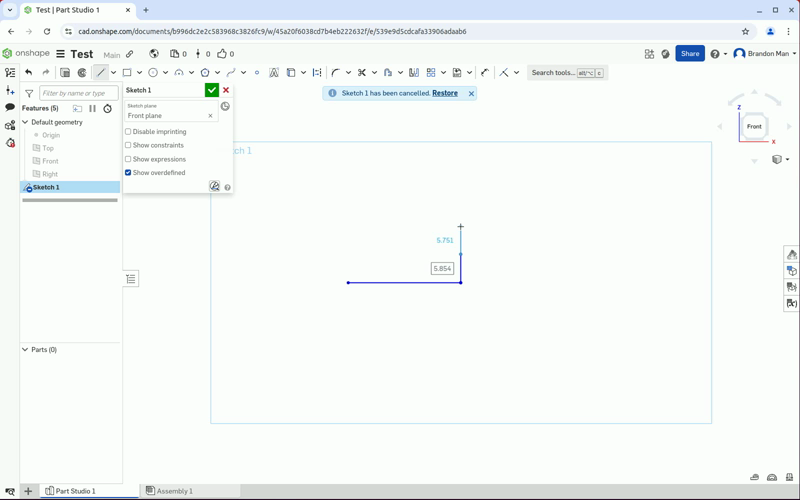
click(460, 226)
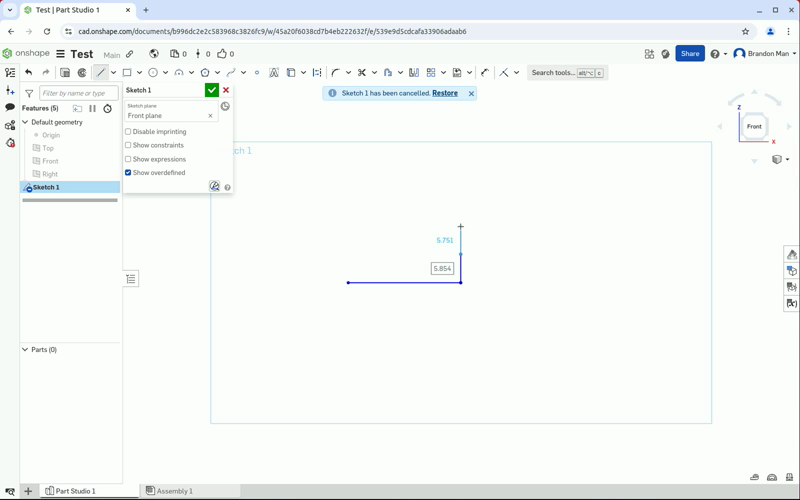
key_up(shift)
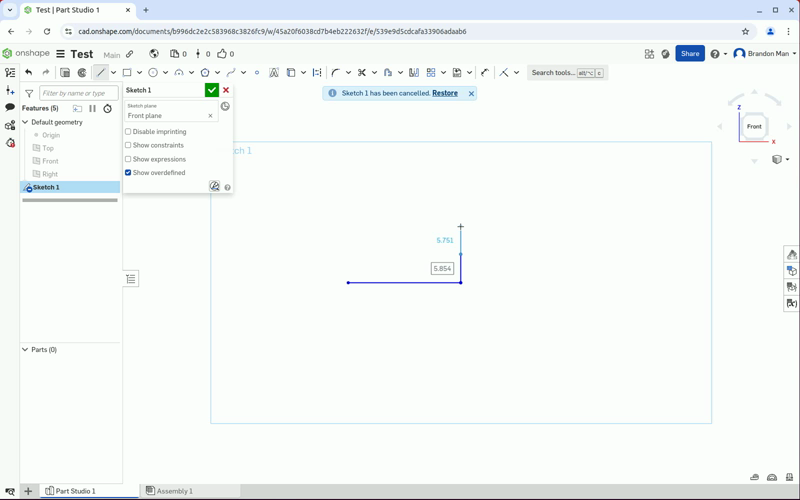
key_down(shift)
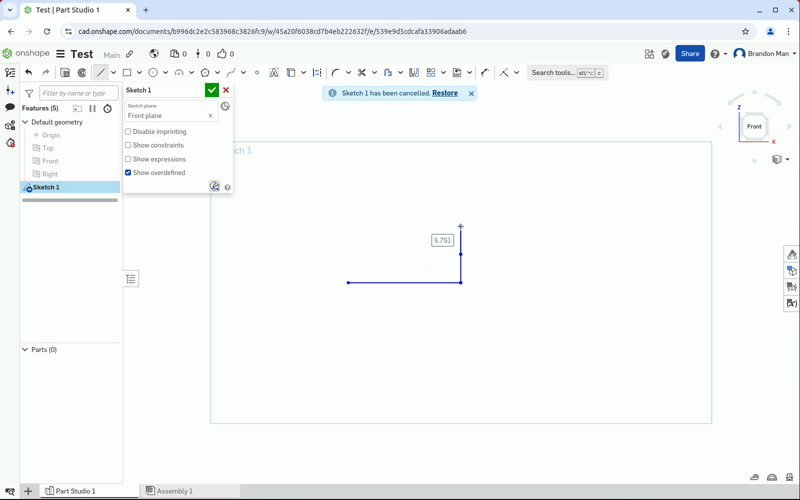
mouse_move(348, 226)
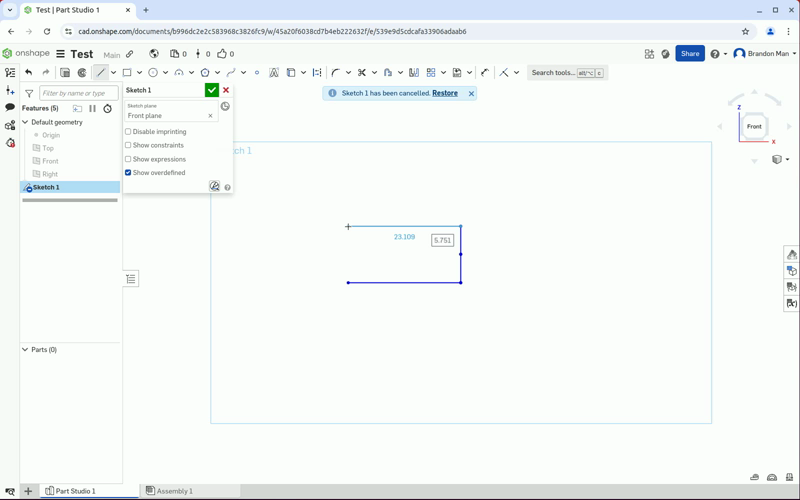
click(348, 226)
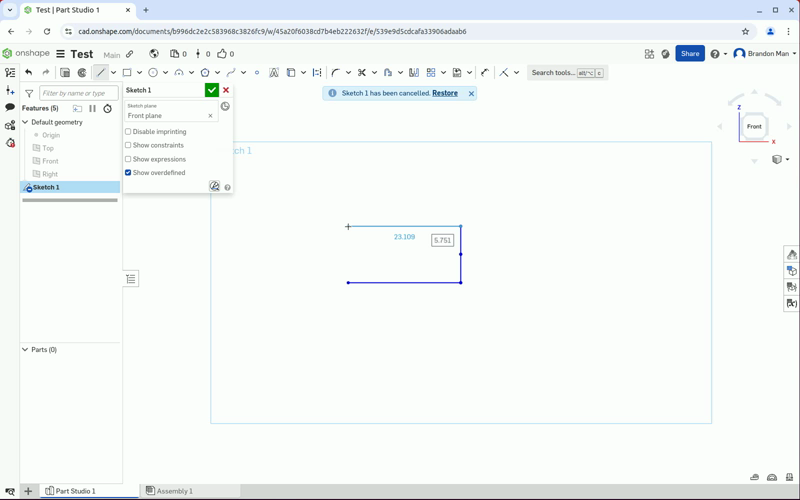
key_up(shift)
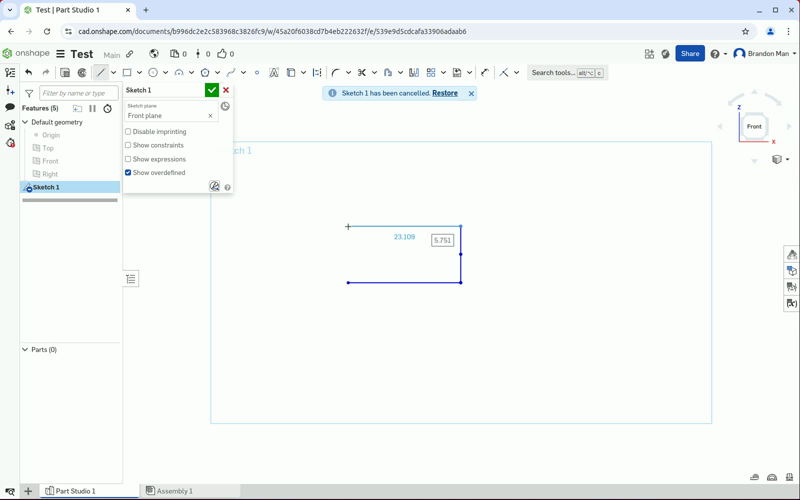
mouse_move(378, 226)
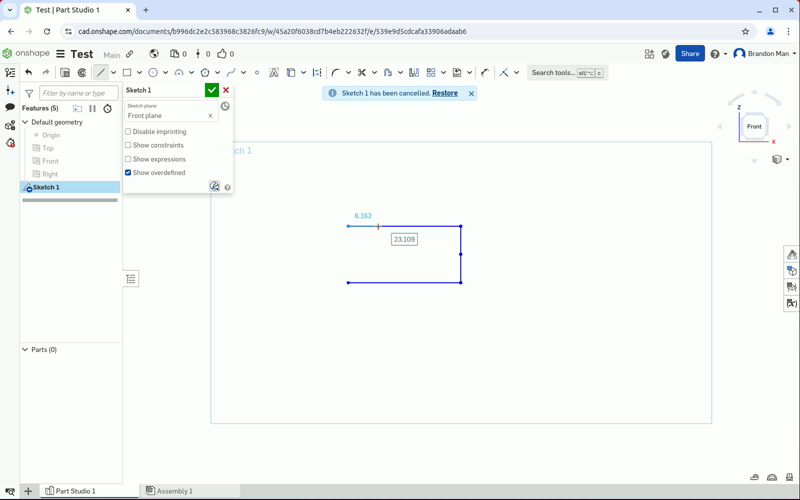
key_down(shift)
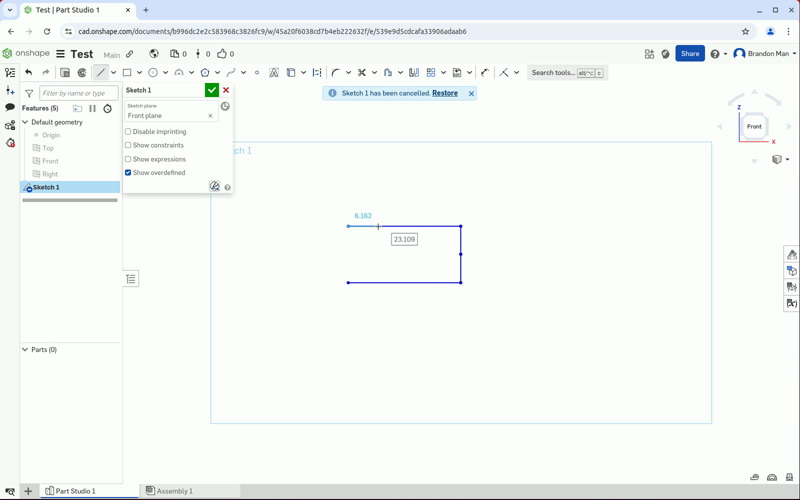
mouse_move(348, 282)
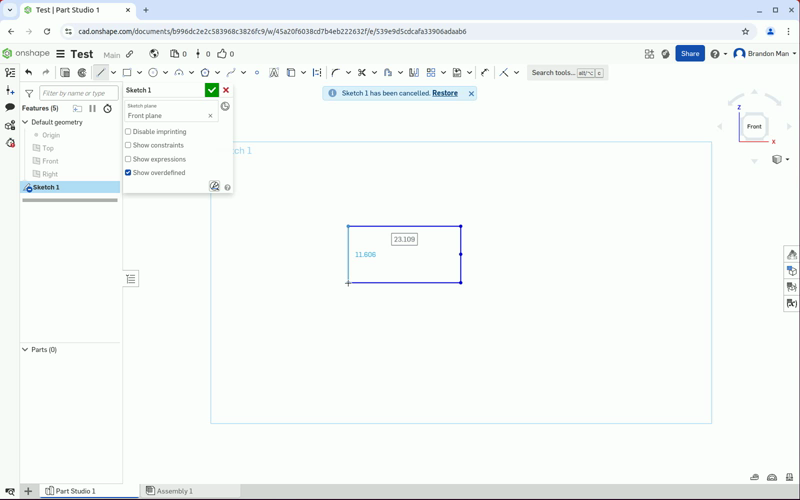
key_up(shift)
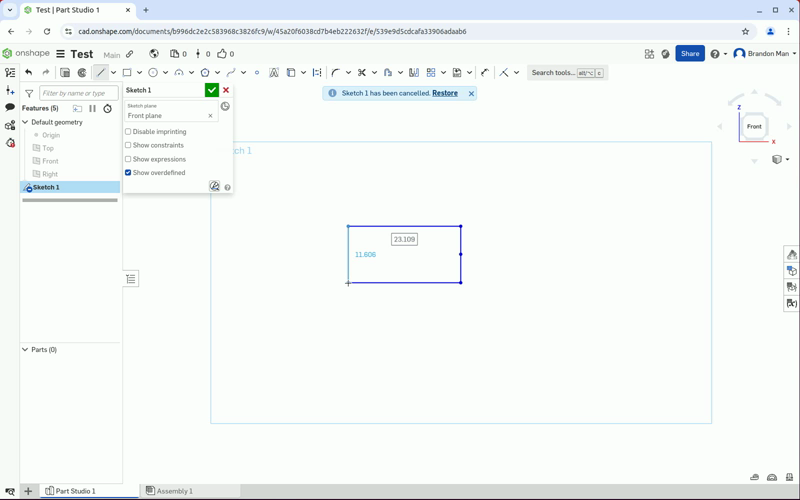
click(348, 282)
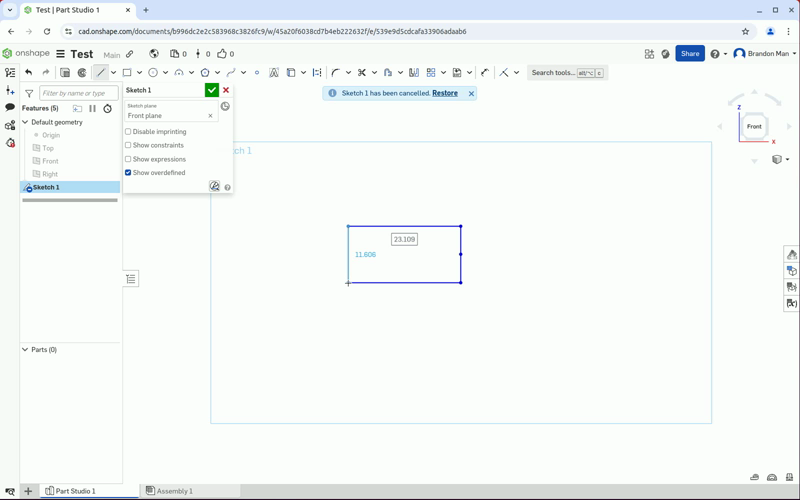
key(esc)
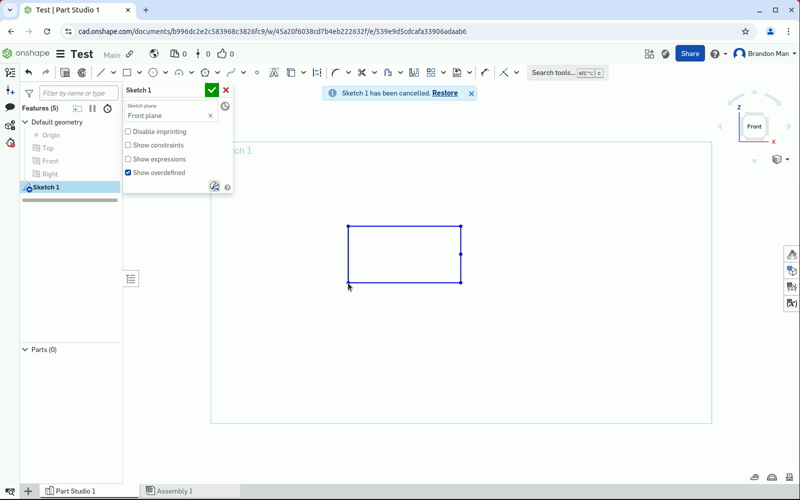
mouse_move(379, 275)
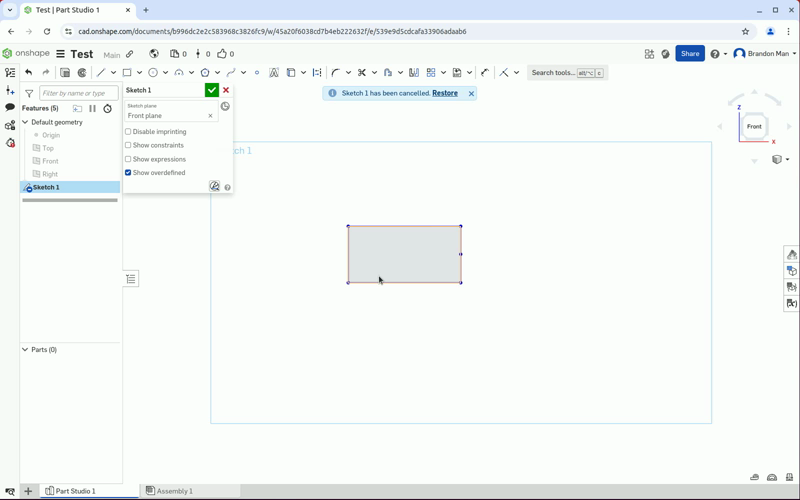
click(379, 275)
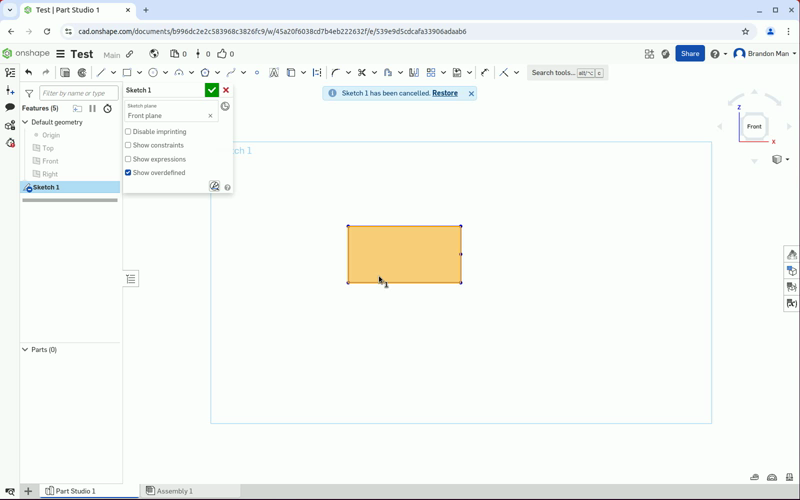
mouse_move(73, 352)
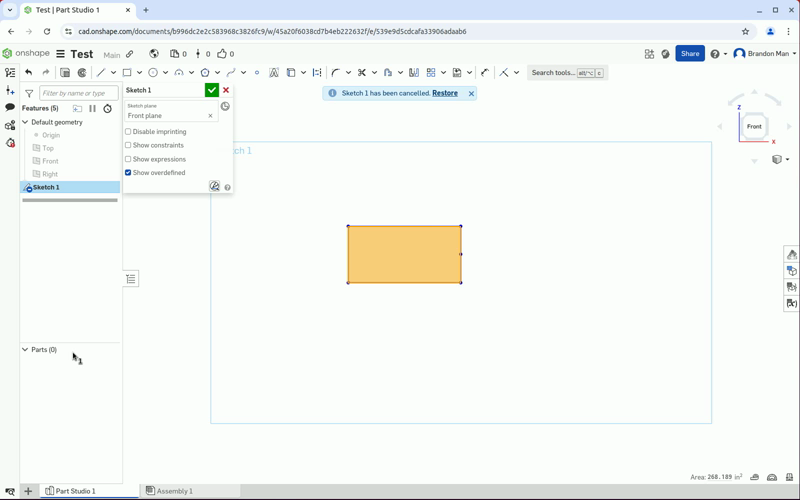
key(shift+y)
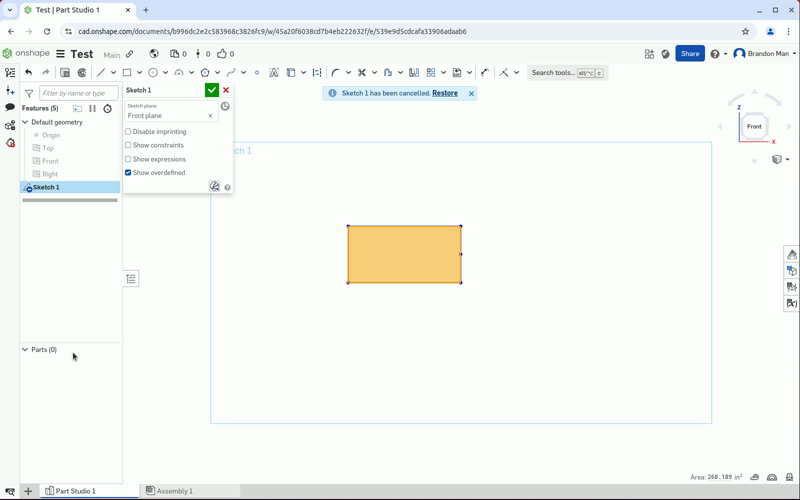
key(shift+e)
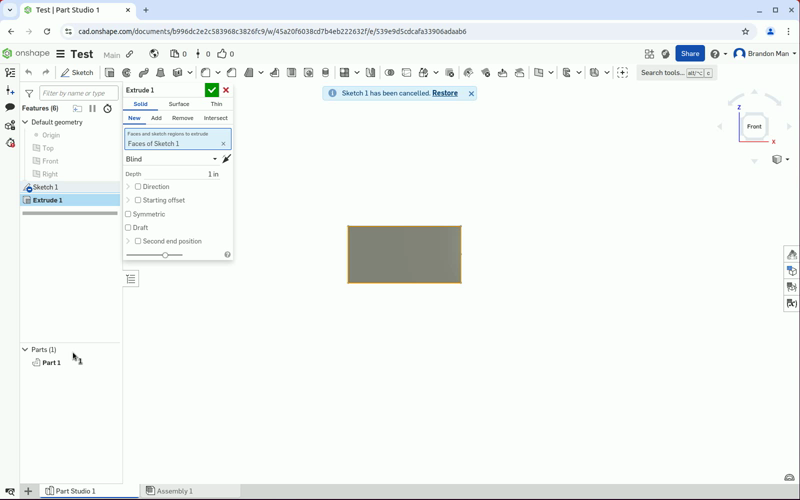
mouse_move(143, 106)
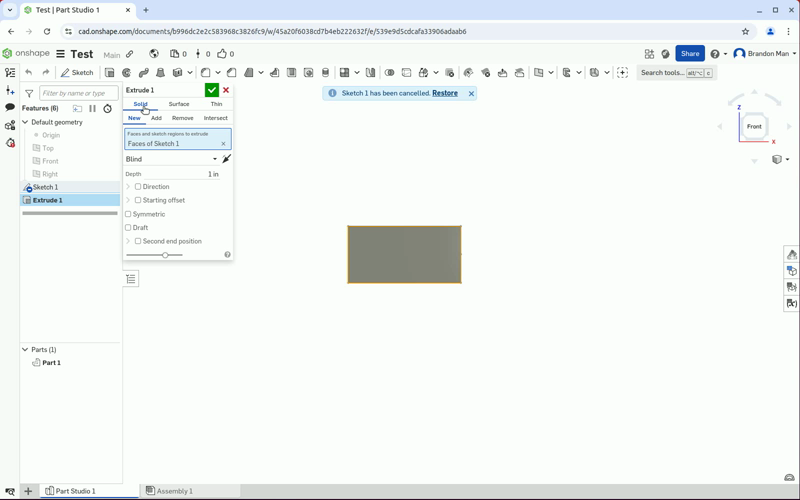
click(143, 106)
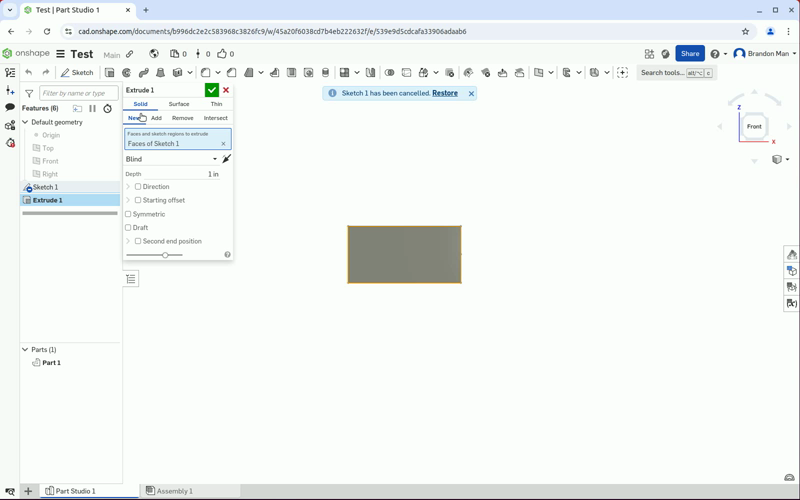
mouse_move(137, 120)
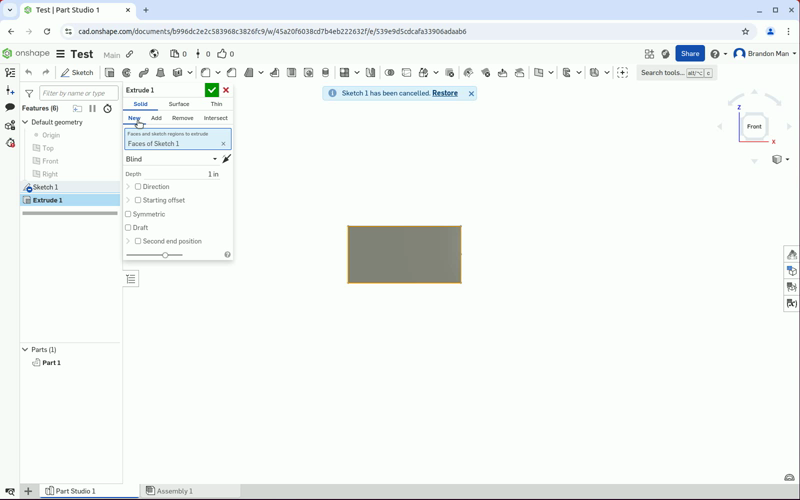
click(137, 120)
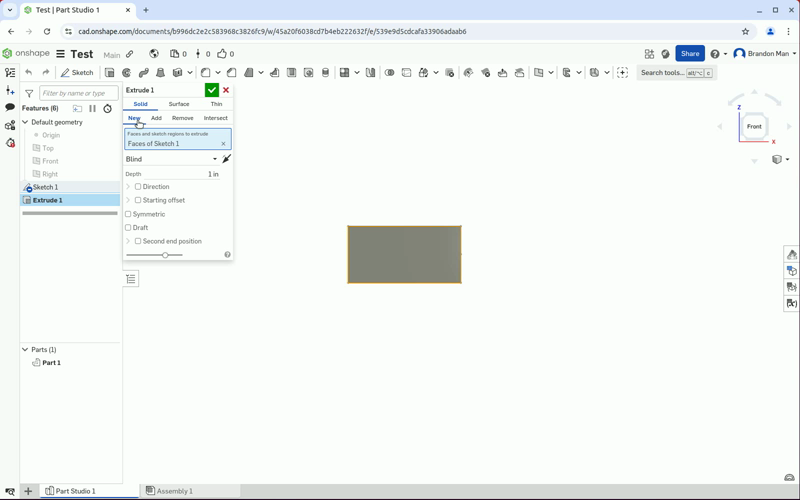
key(tab, 4)
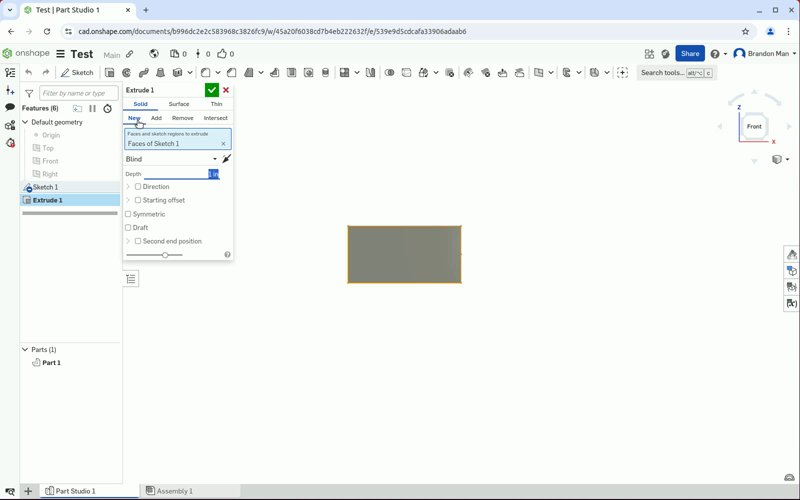
text(17.331)
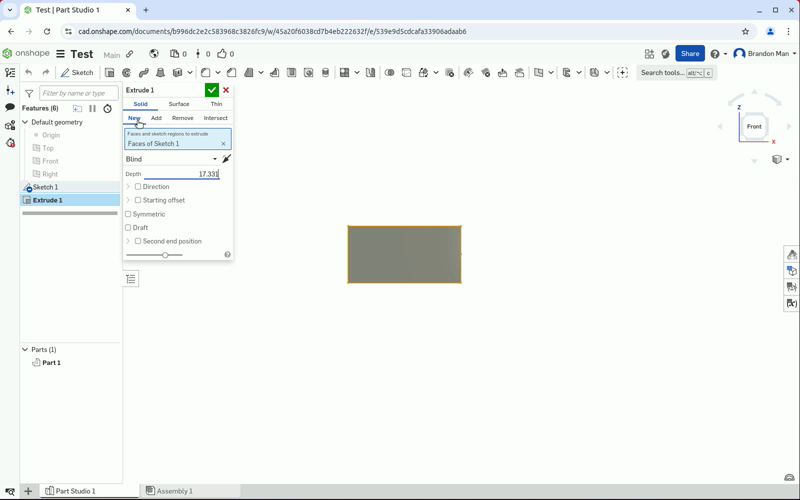
key(enter)
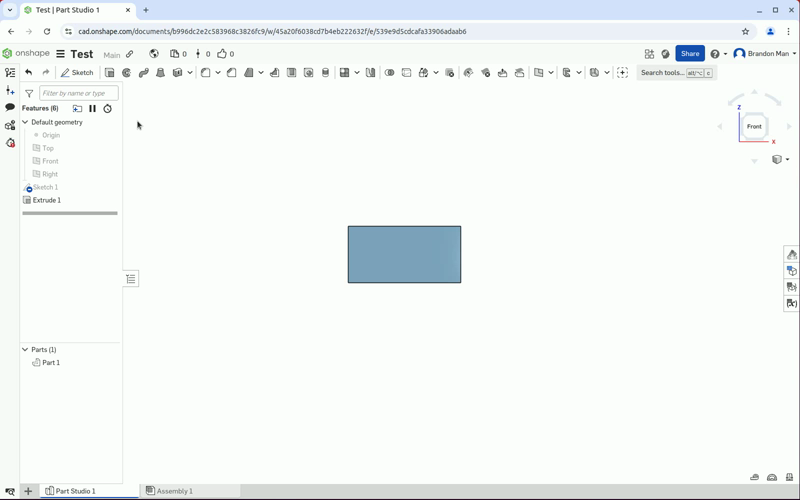
key(shift+h)
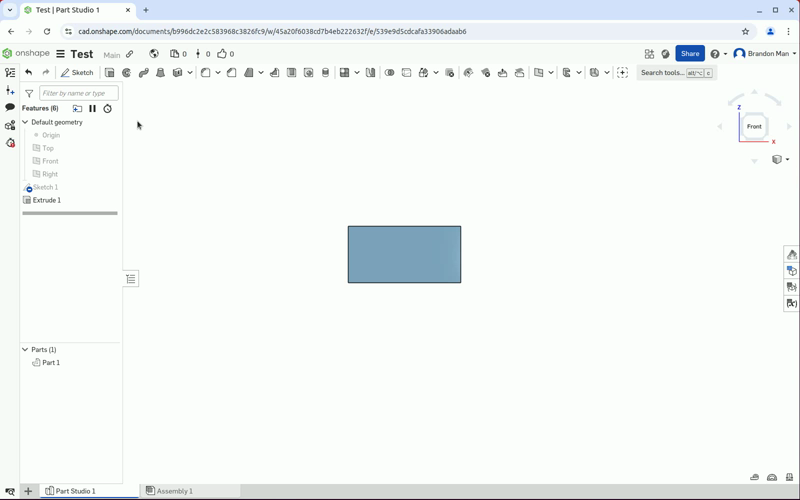
key(shift+h)
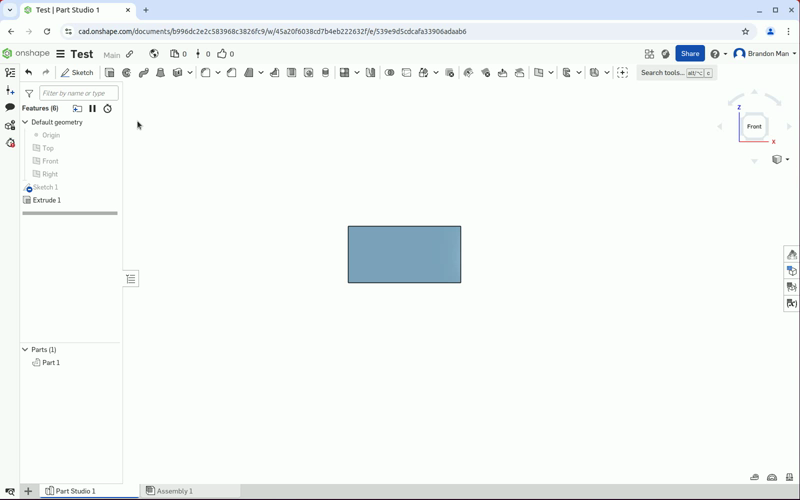
mouse_move(73, 189)
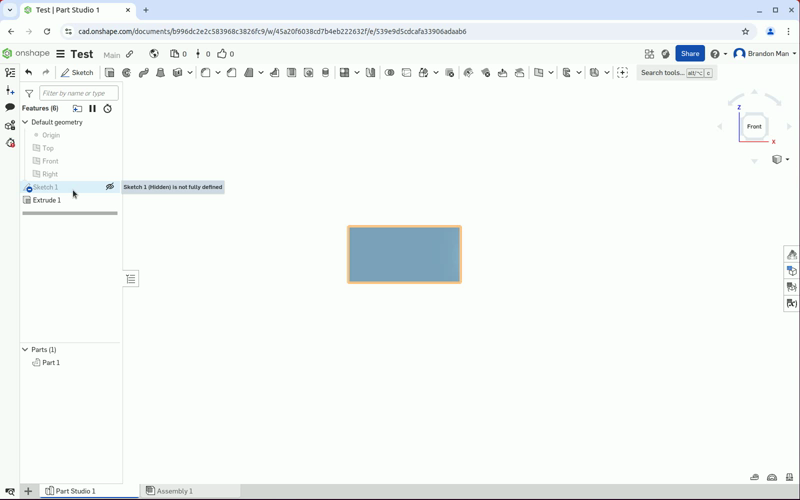
click(73, 189)
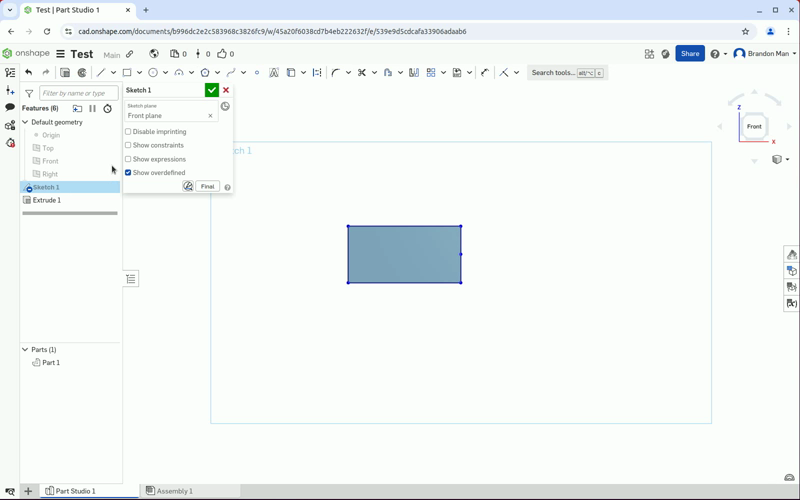
mouse_move(229, 92)
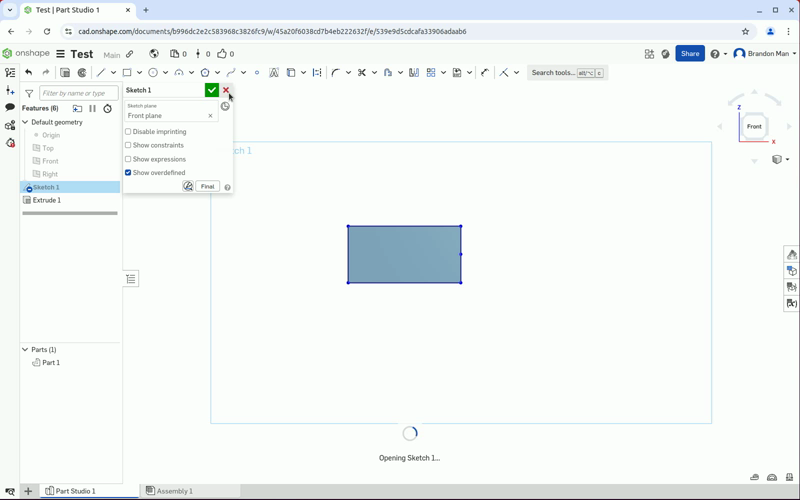
click(229, 92)
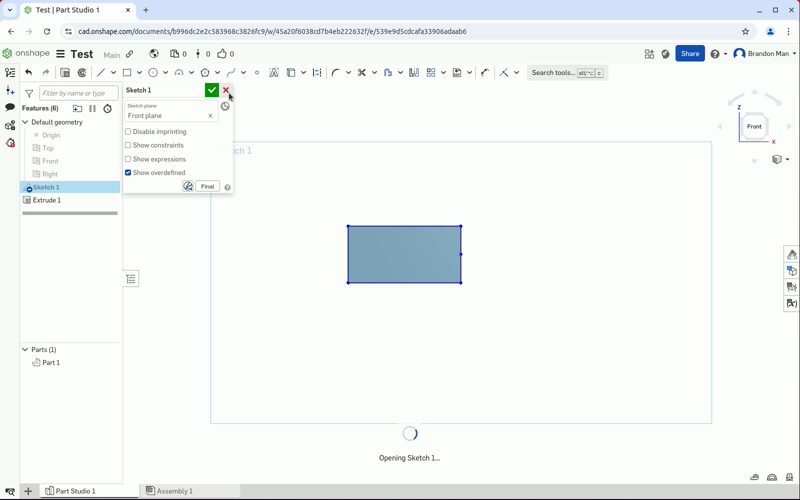
key(shift+s)
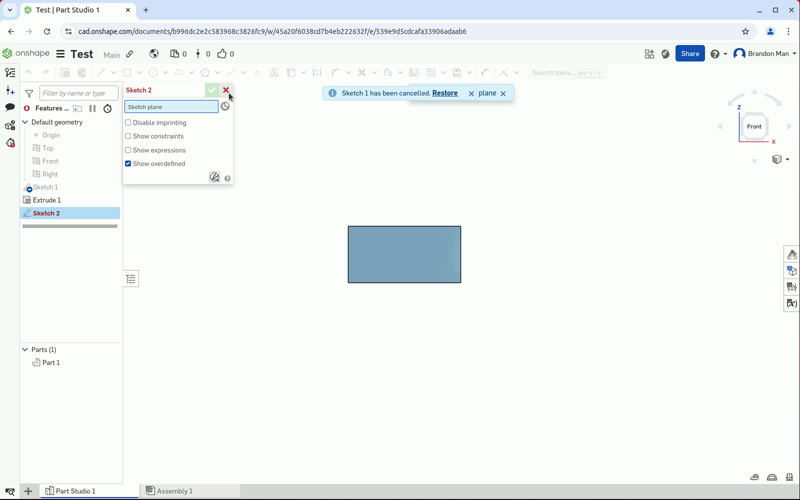
mouse_move(73, 163)
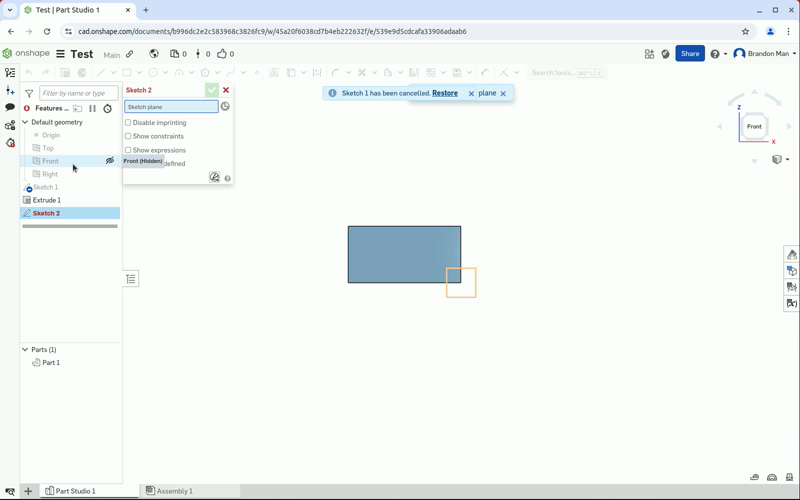
click(73, 163)
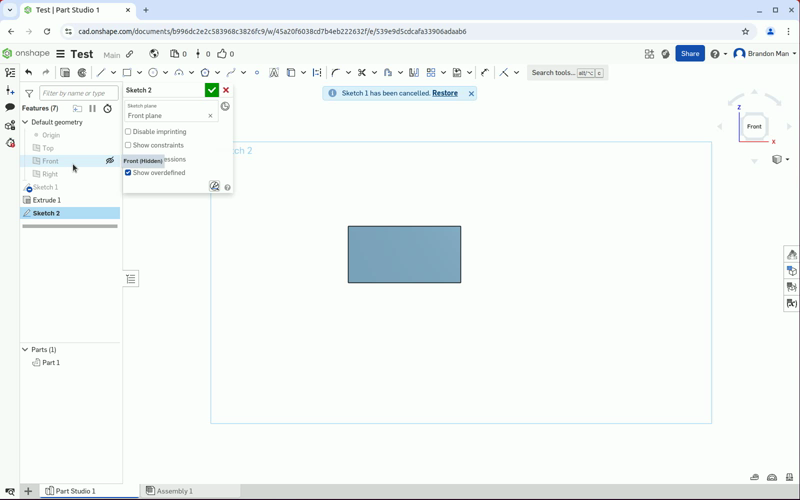
mouse_move(73, 352)
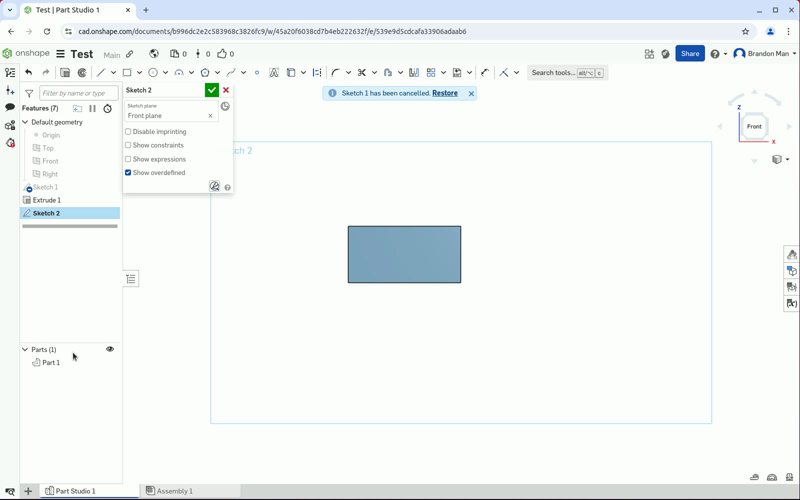
key(y)
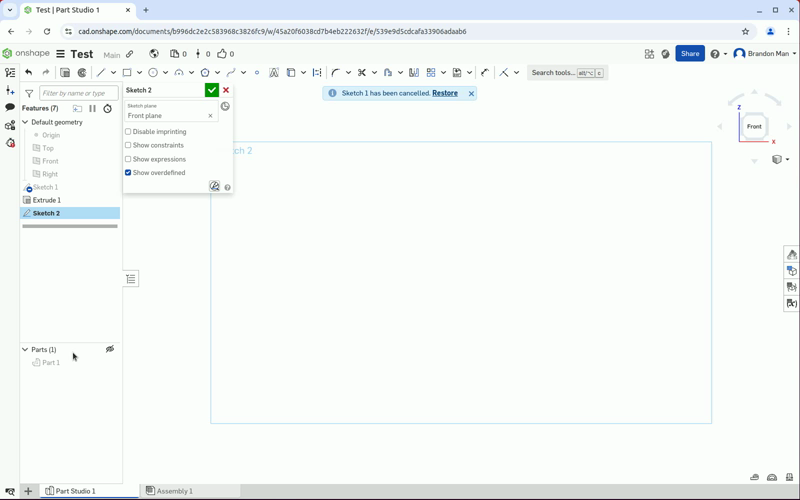
key(l)
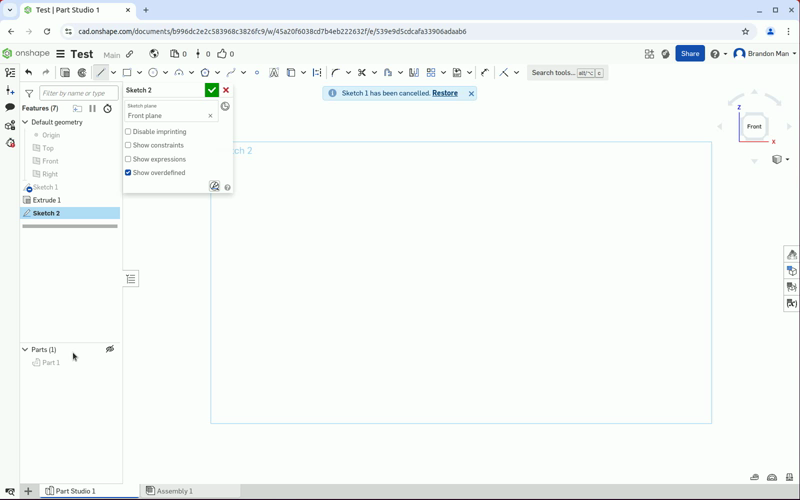
key_down(shift)
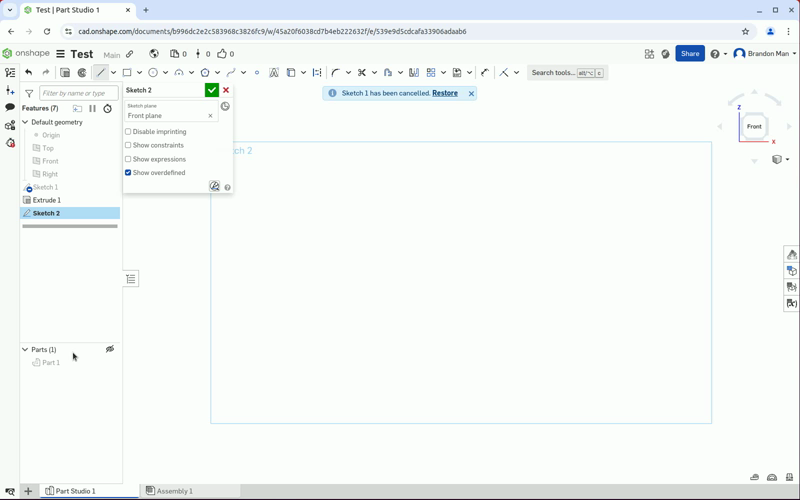
mouse_move(489, 282)
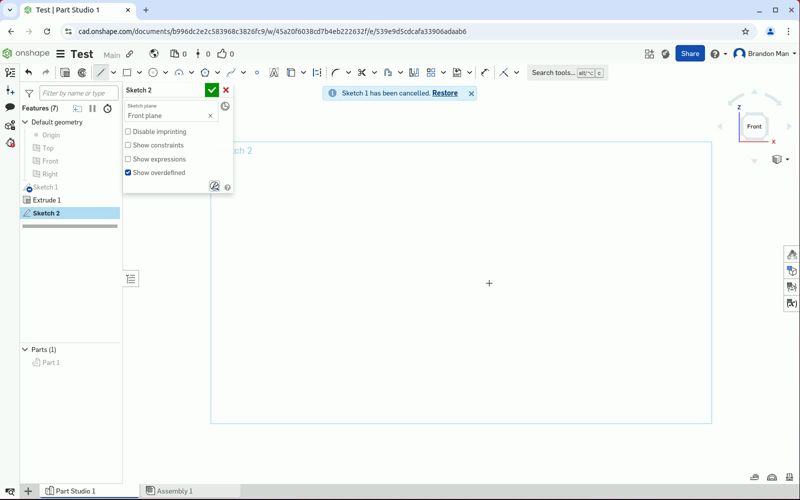
click(489, 282)
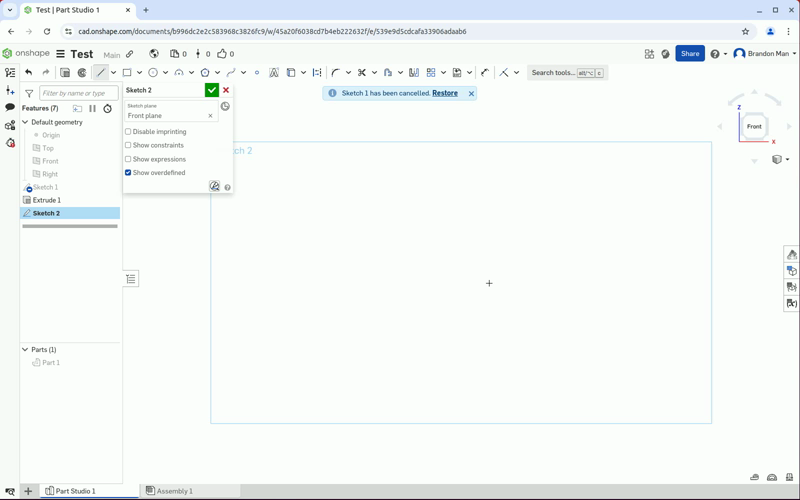
key_up(shift)
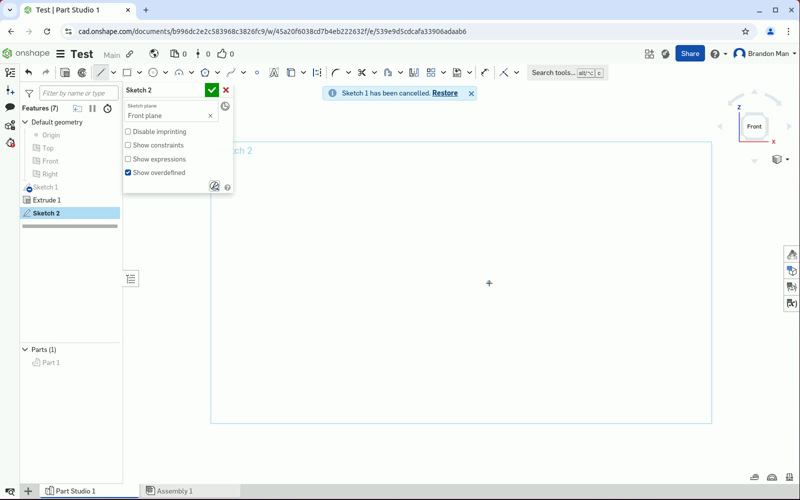
key_down(shift)
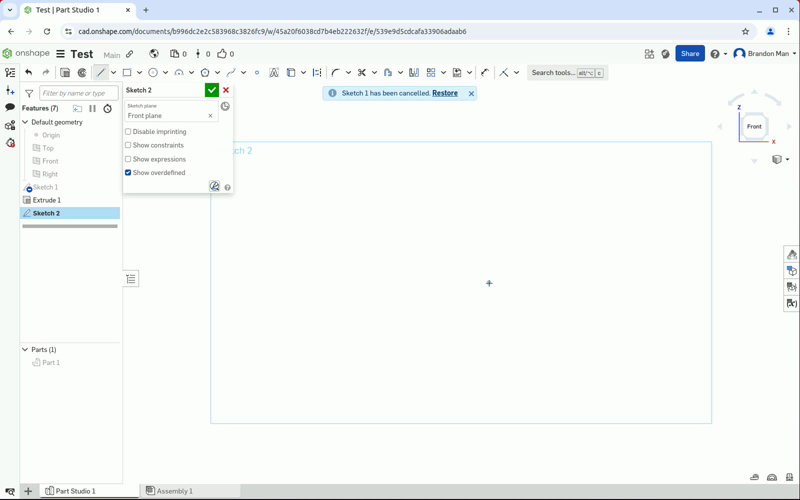
mouse_move(519, 282)
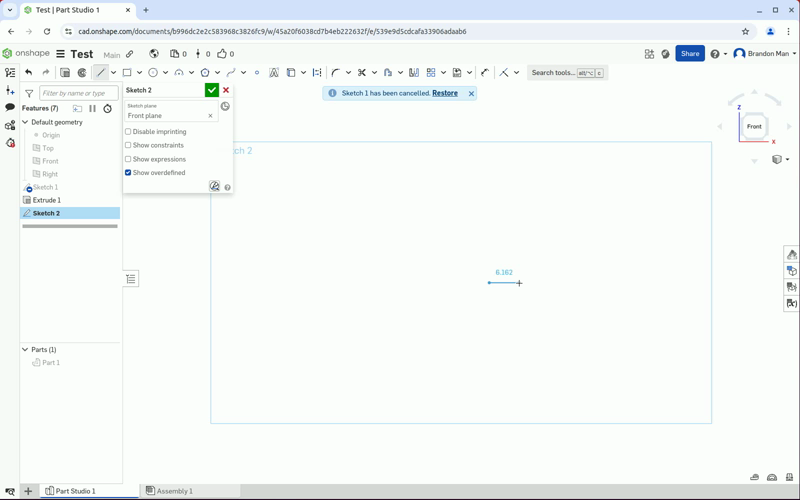
mouse_move(517, 282)
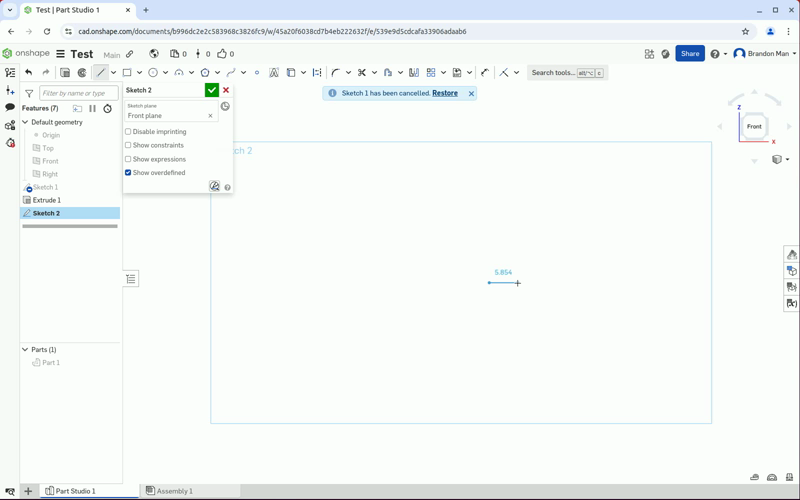
click(517, 282)
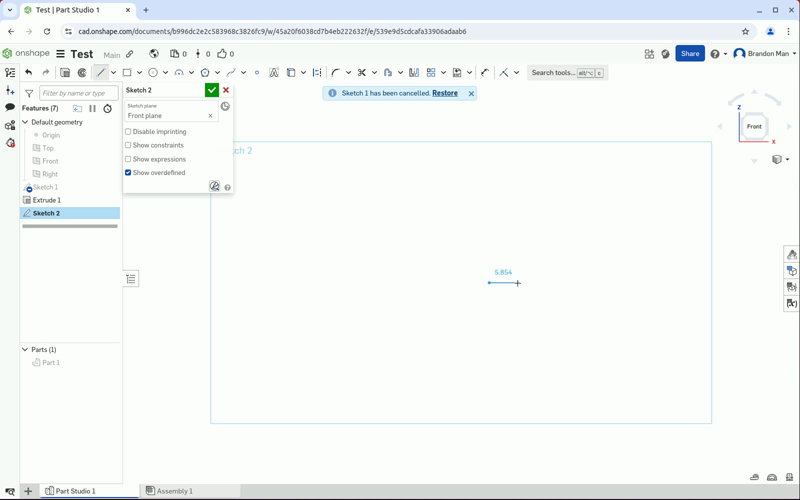
key_up(shift)
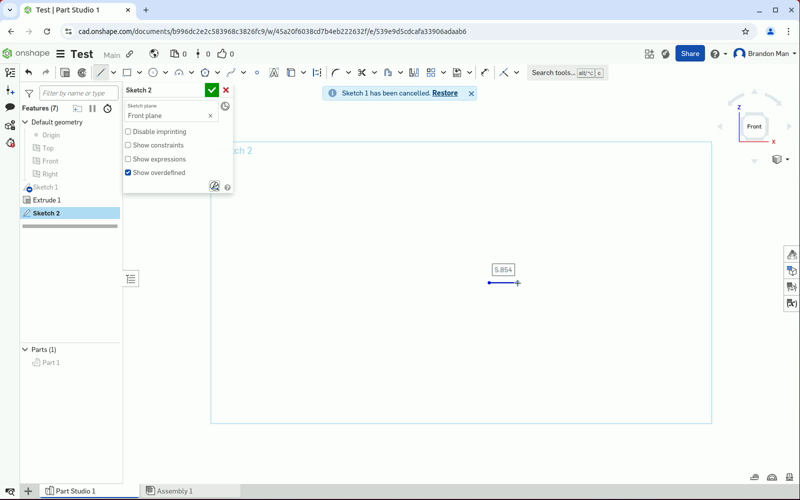
key_down(shift)
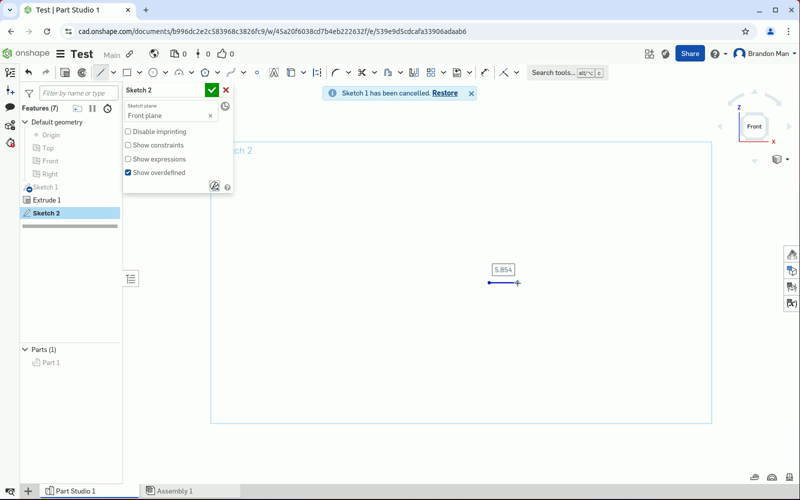
mouse_move(547, 282)
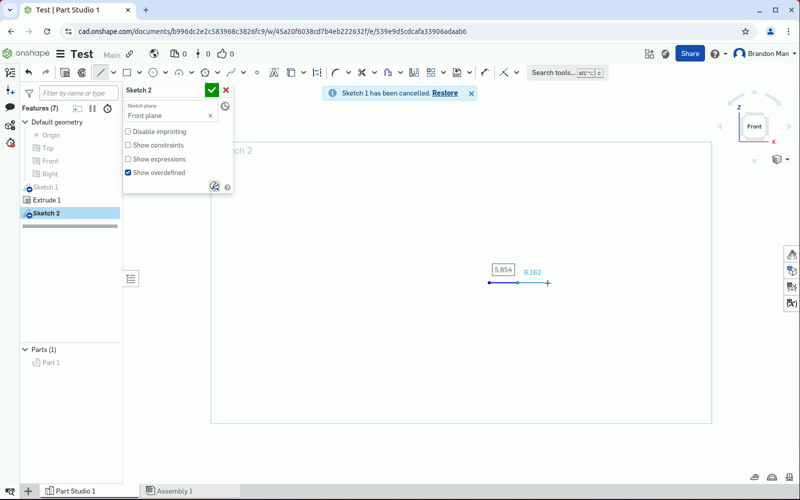
mouse_move(517, 226)
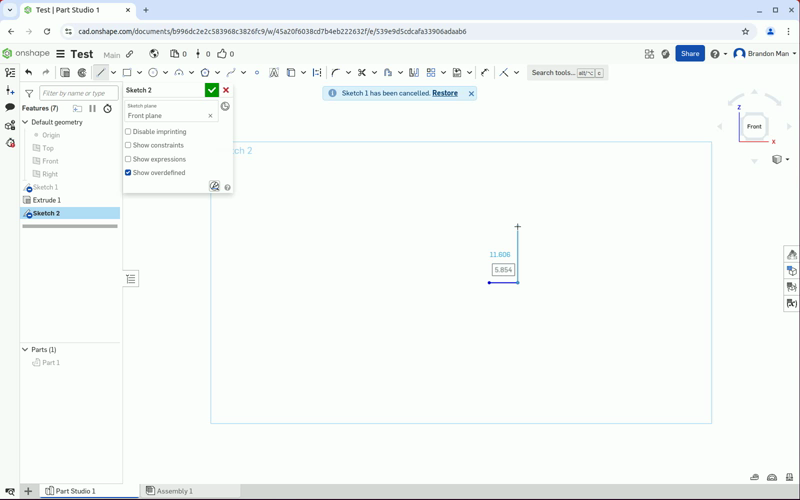
click(517, 226)
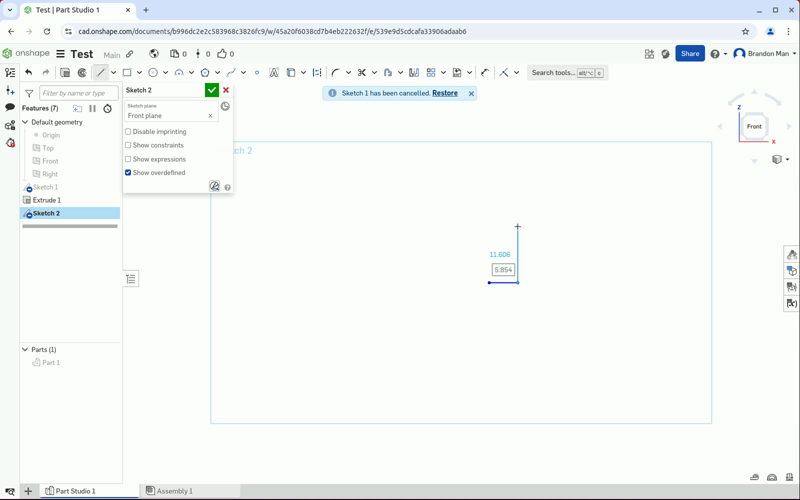
key_up(shift)
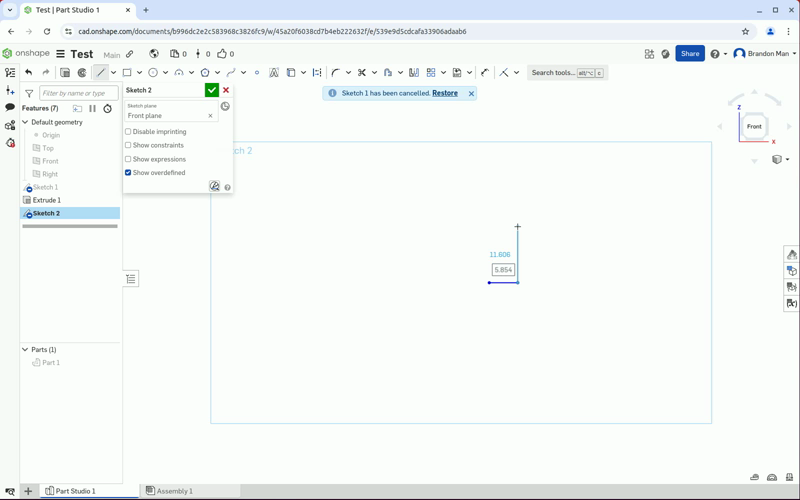
key_down(shift)
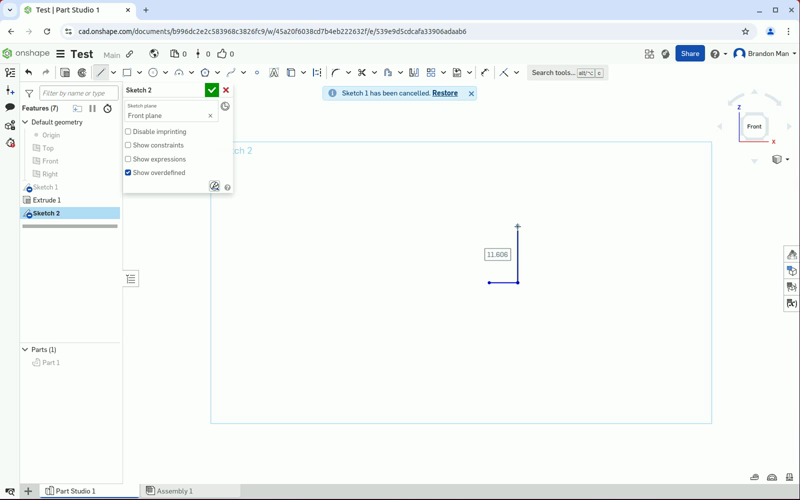
mouse_move(547, 226)
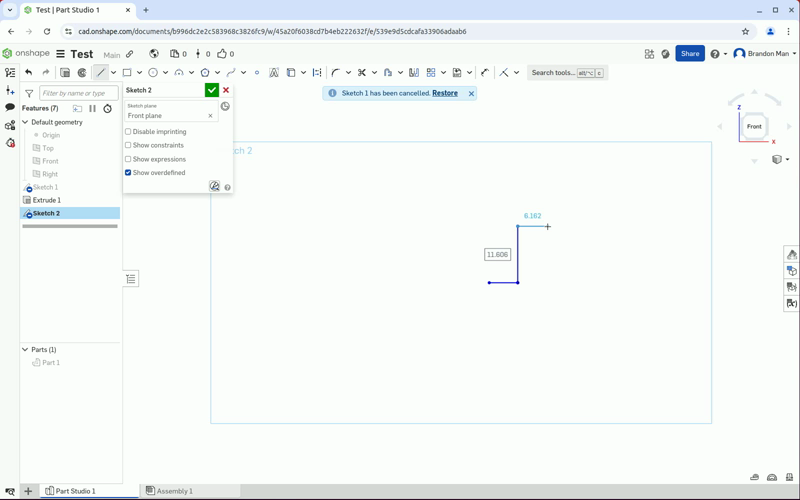
mouse_move(489, 226)
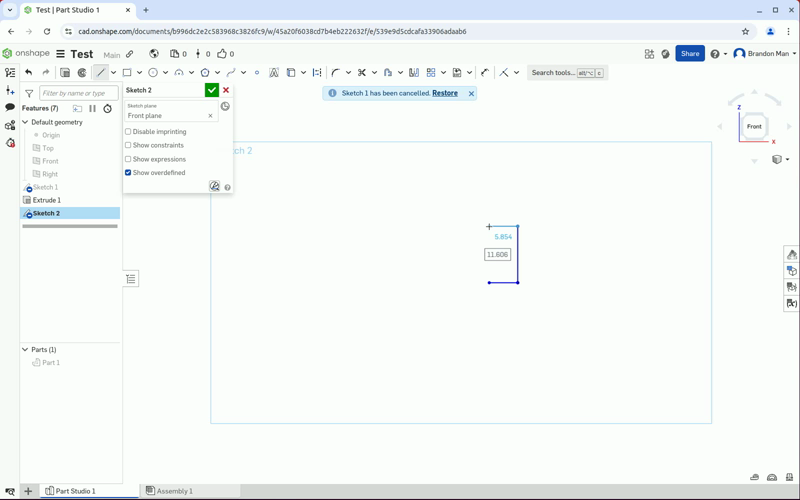
click(489, 226)
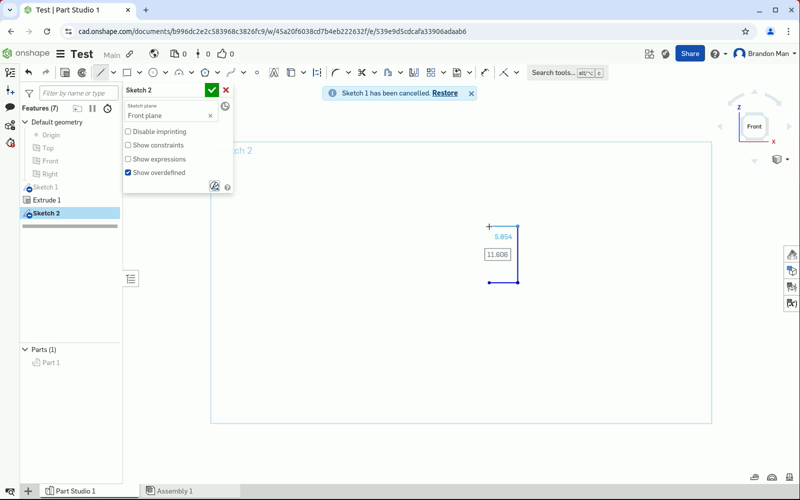
key_up(shift)
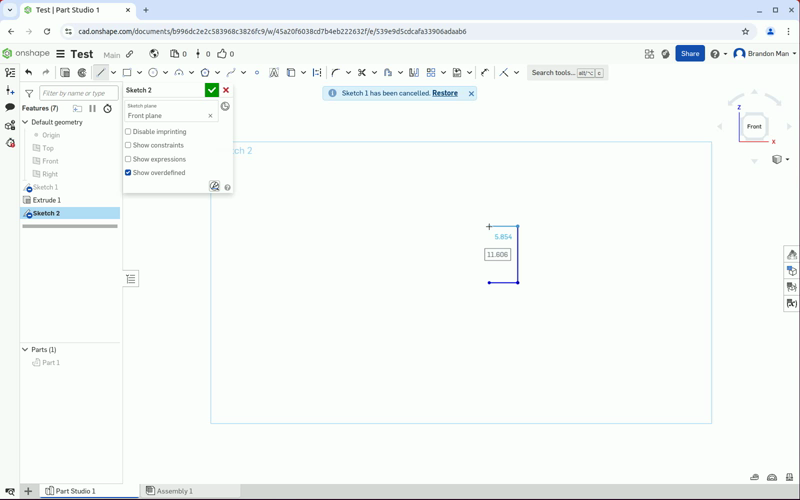
key_down(shift)
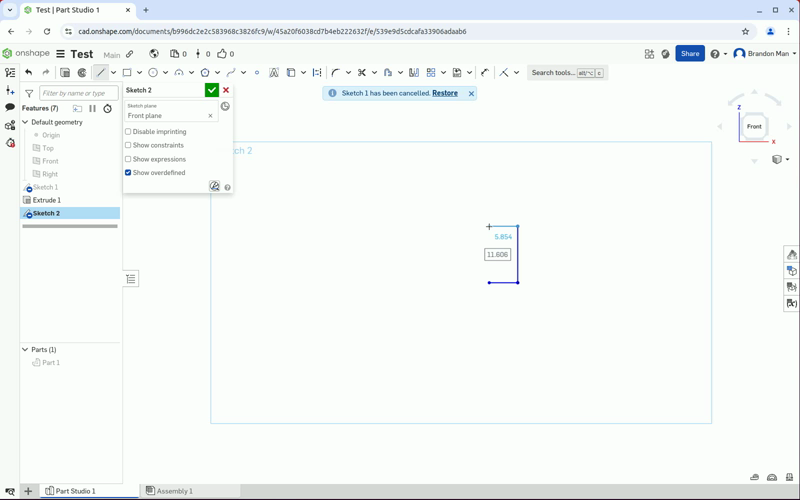
mouse_move(519, 226)
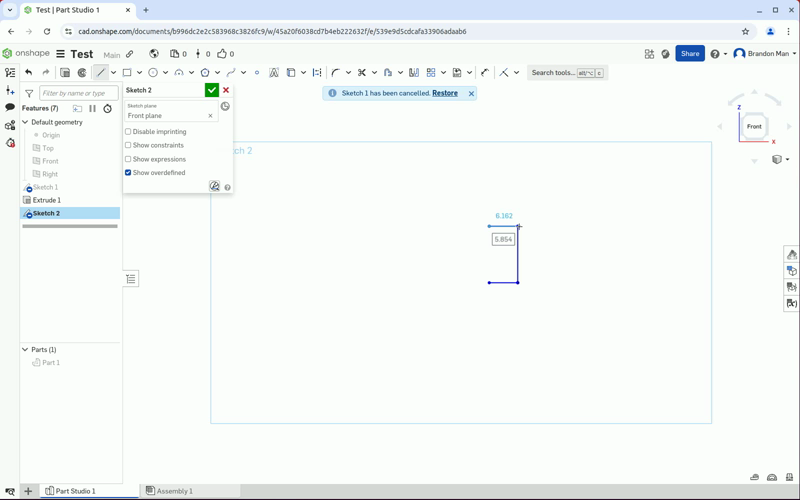
mouse_move(489, 254)
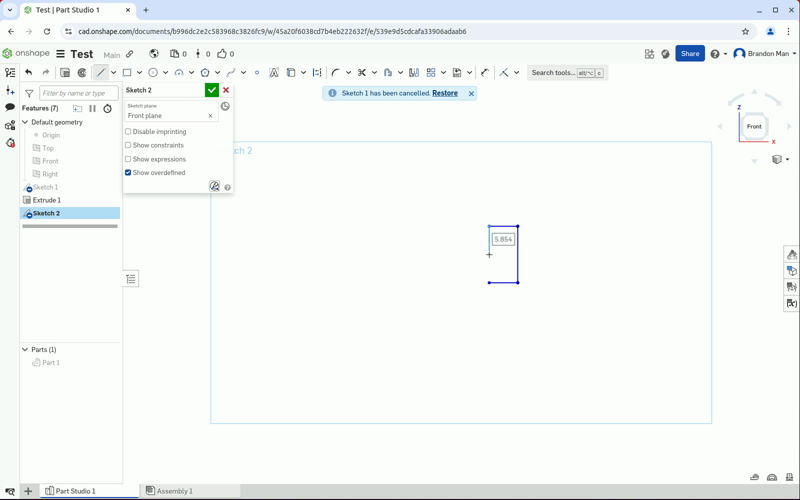
click(489, 254)
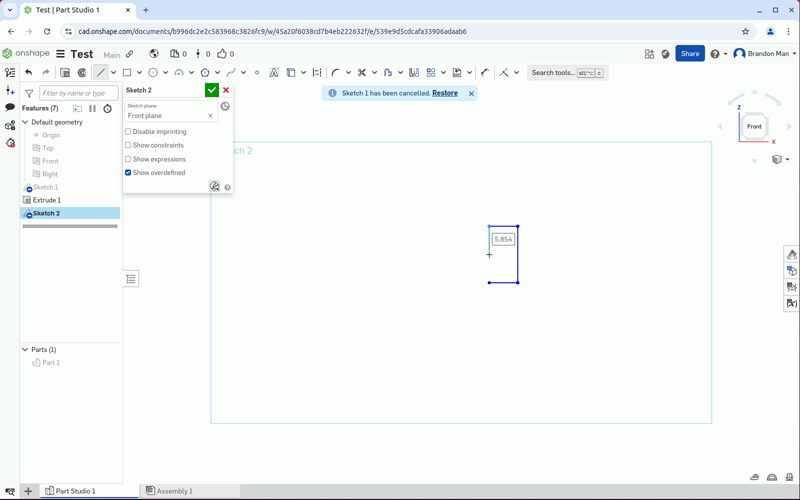
key_up(shift)
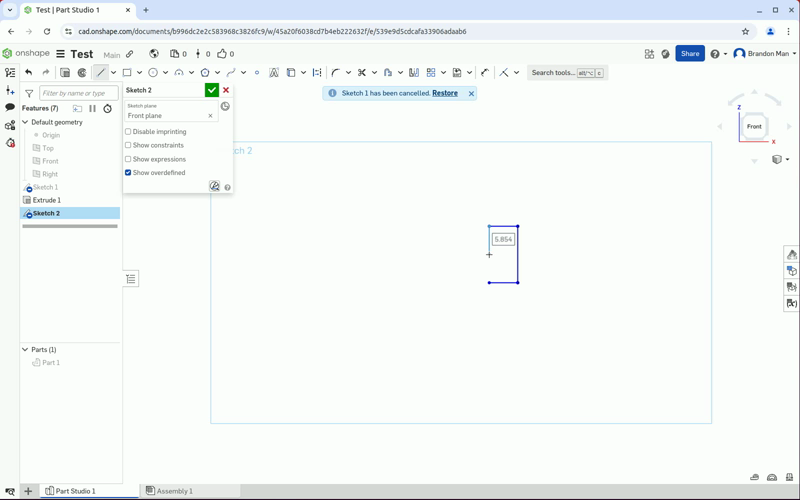
mouse_move(519, 254)
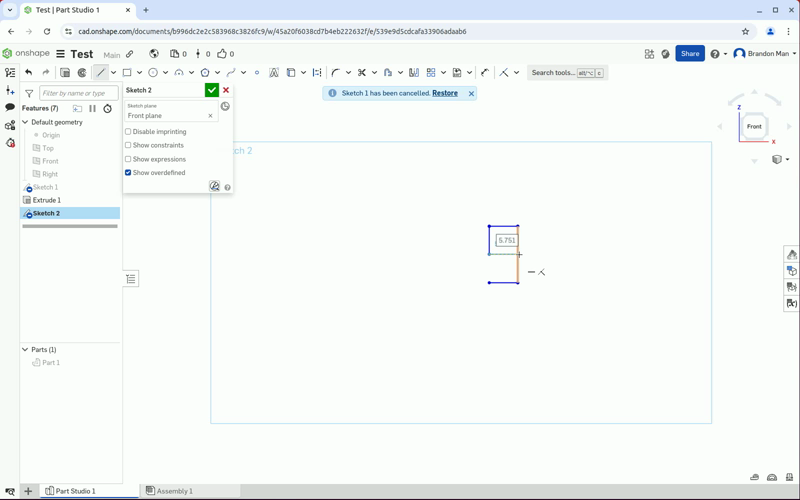
key_down(shift)
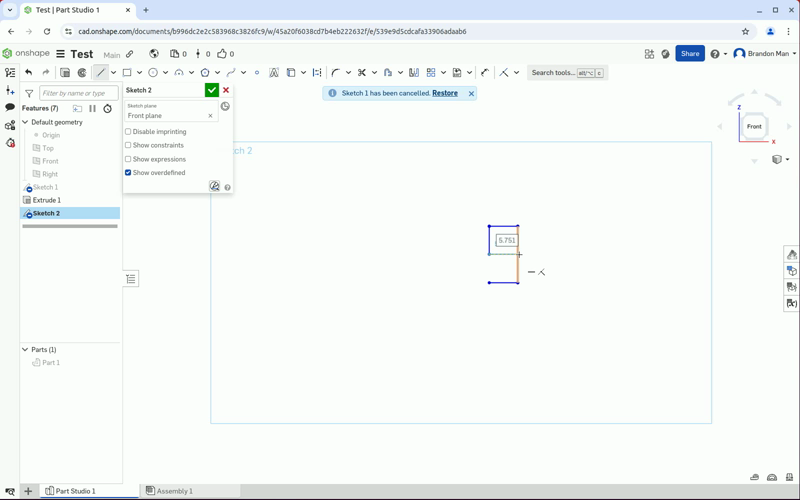
mouse_move(489, 282)
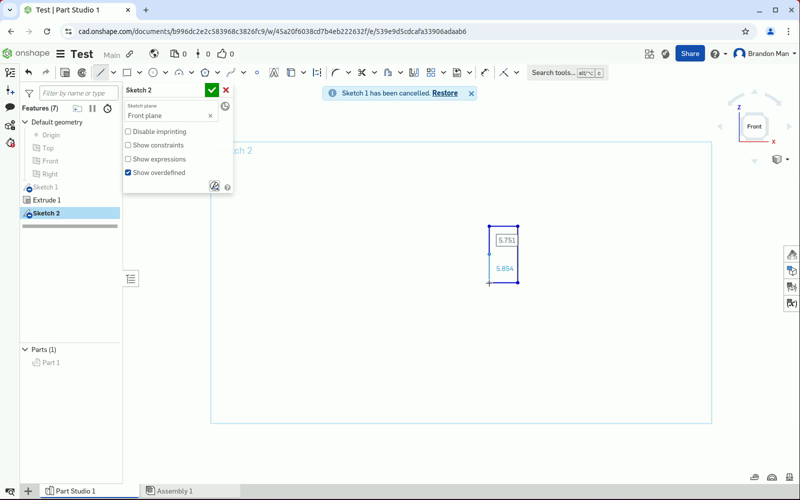
key_up(shift)
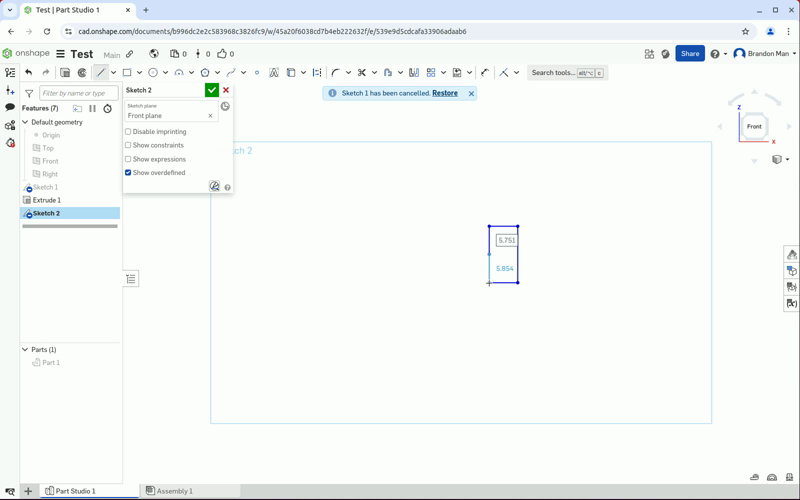
click(489, 282)
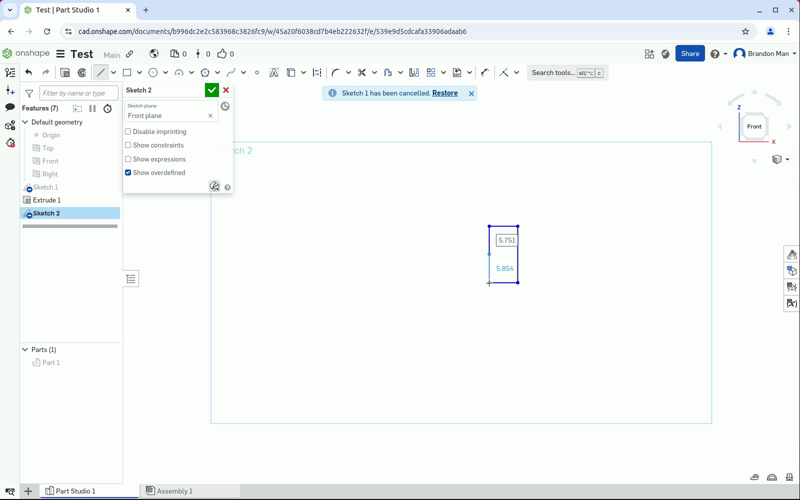
key(esc)
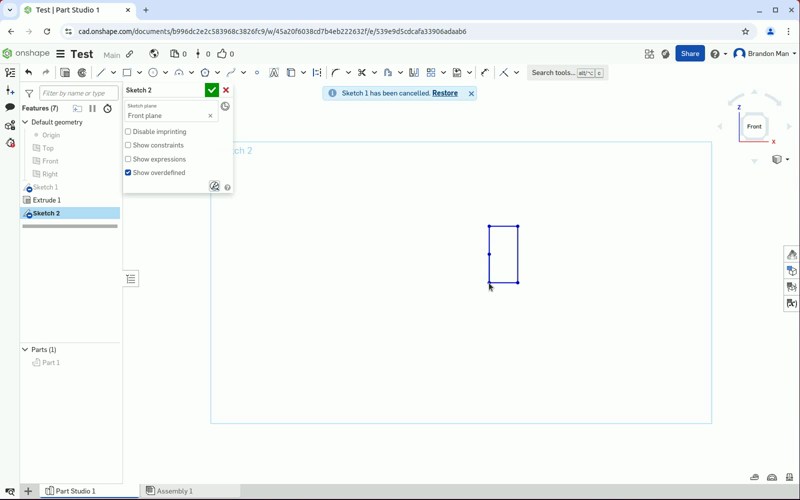
mouse_move(496, 243)
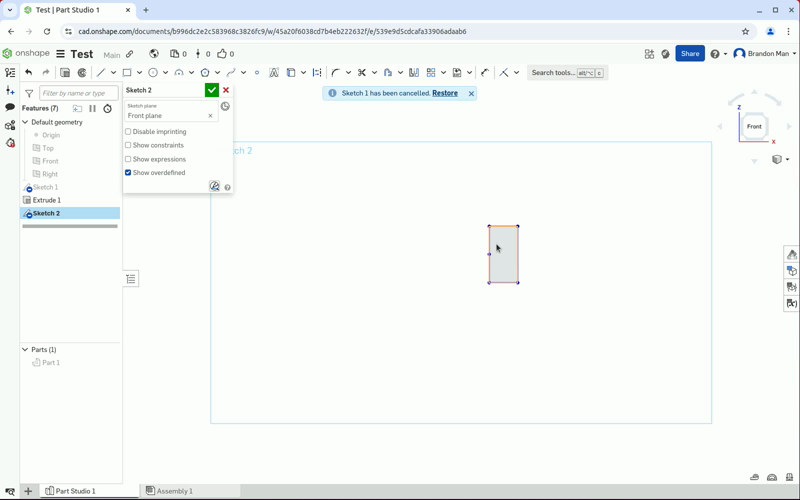
scroll(6)
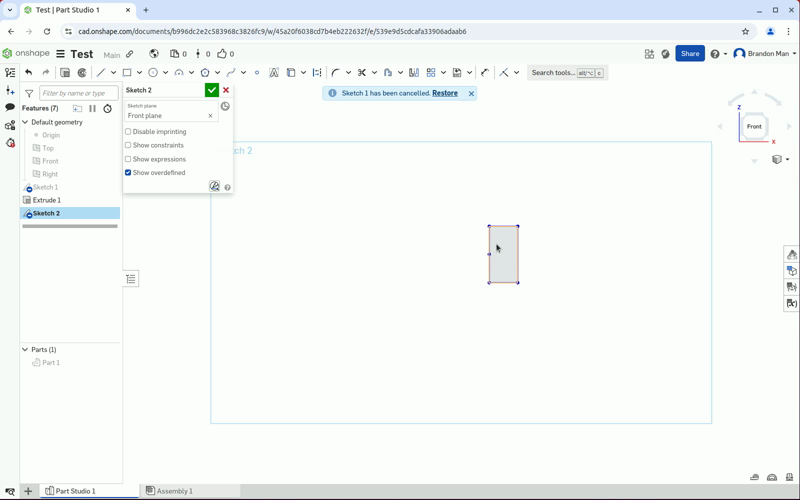
scroll(6)
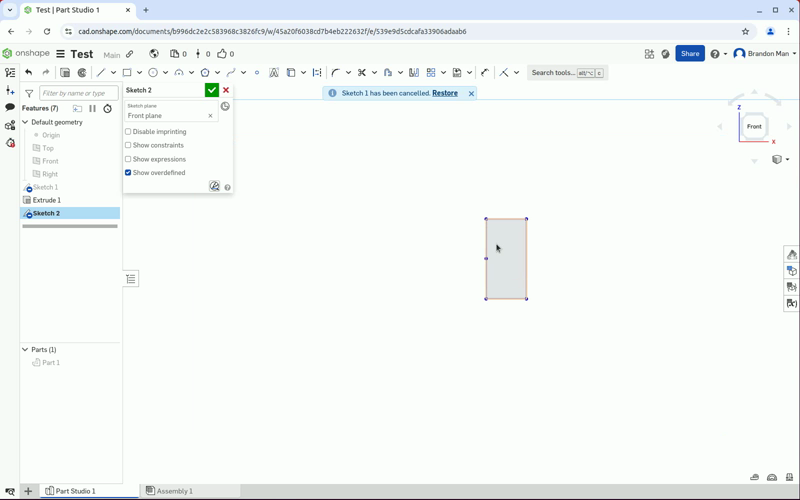
scroll(6)
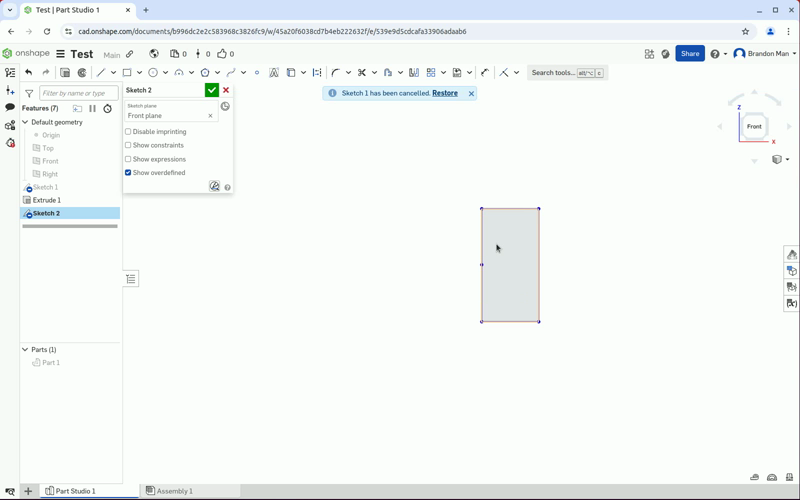
scroll(6)
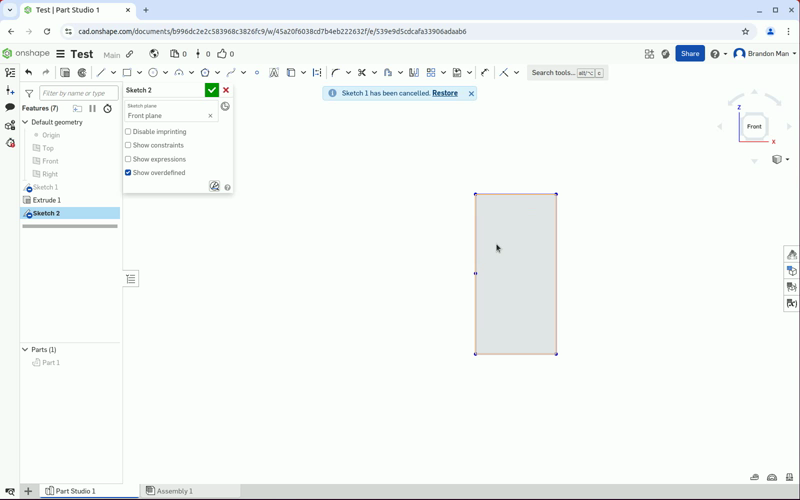
scroll(6)
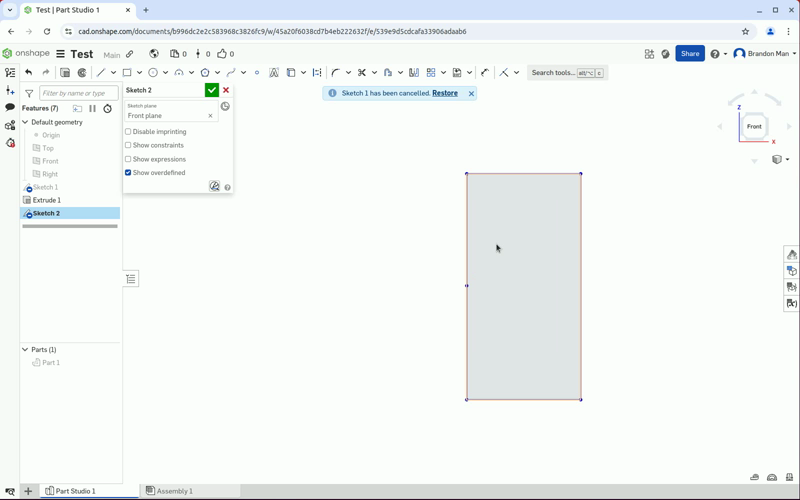
scroll(6)
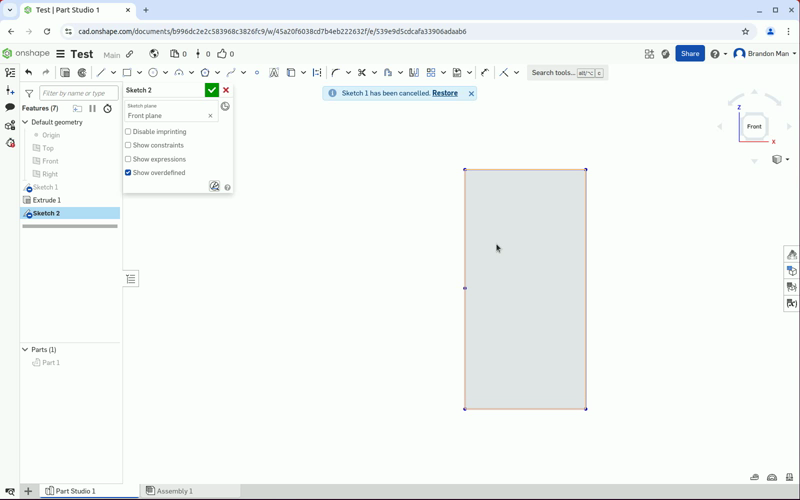
scroll(6)
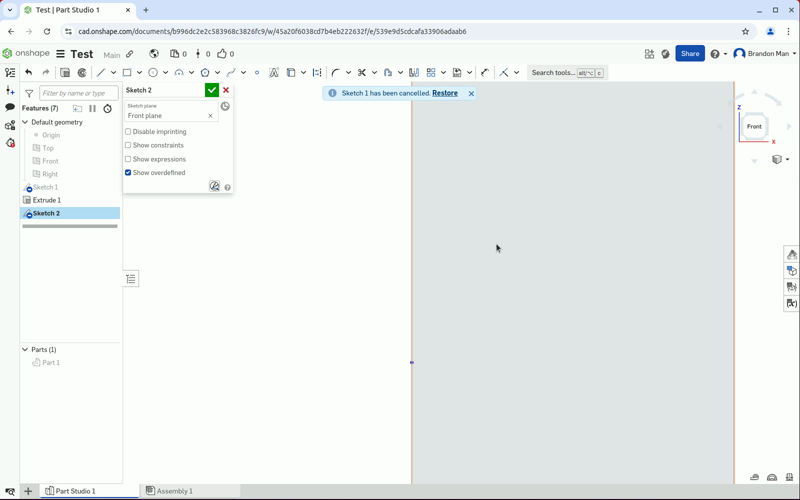
click(496, 243)
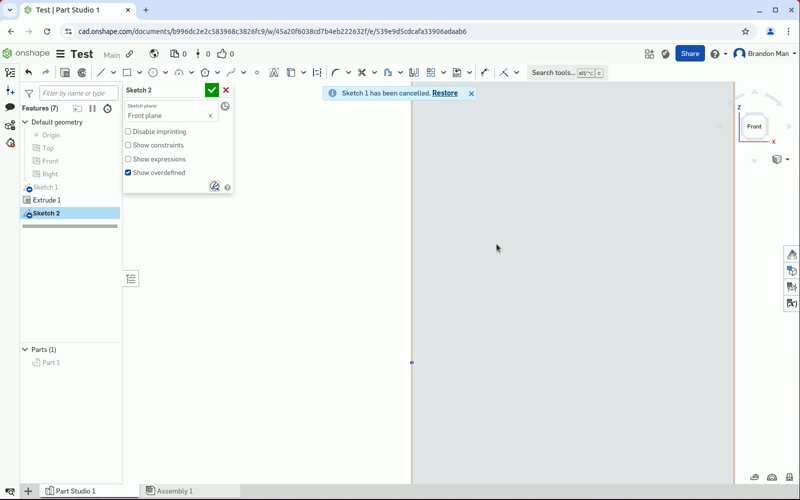
scroll(-6)
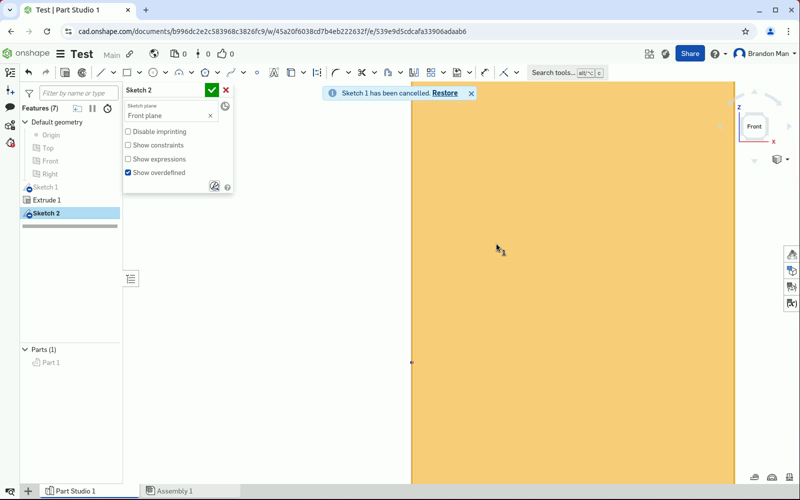
scroll(-6)
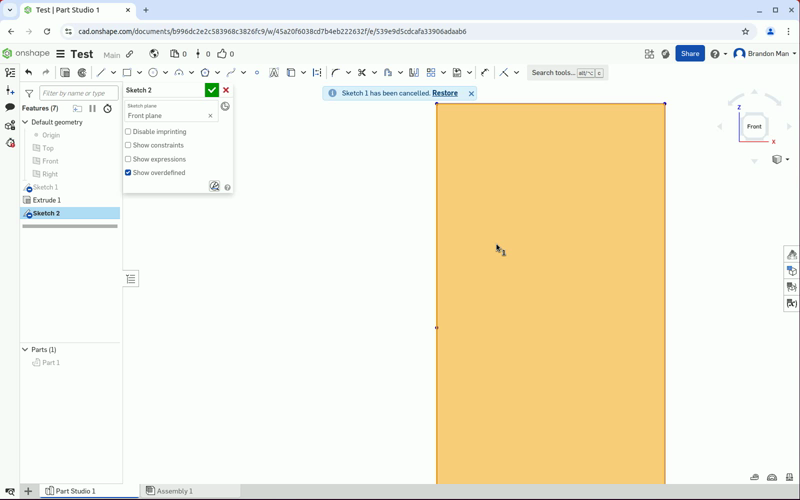
scroll(-6)
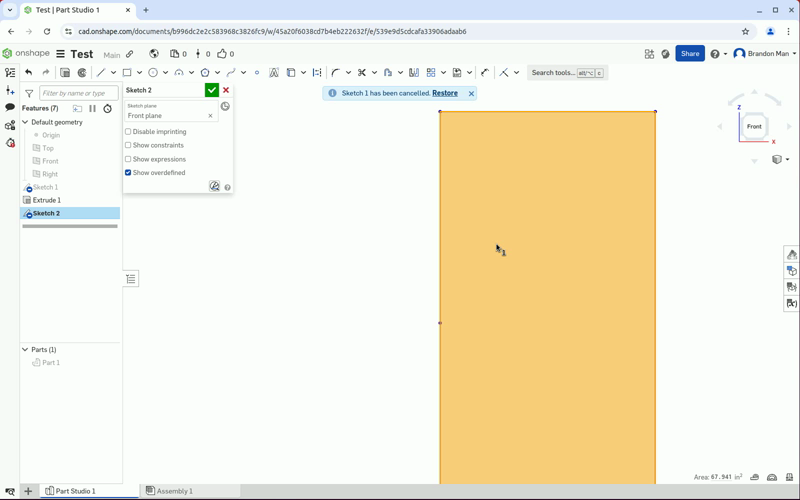
scroll(-6)
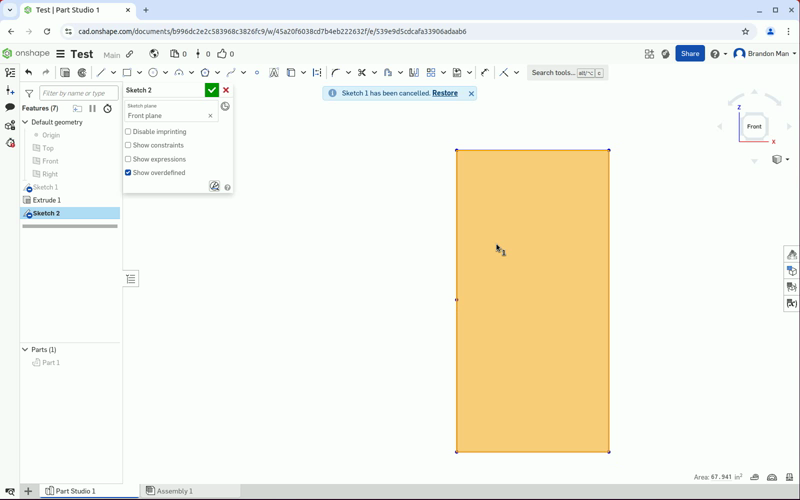
scroll(-6)
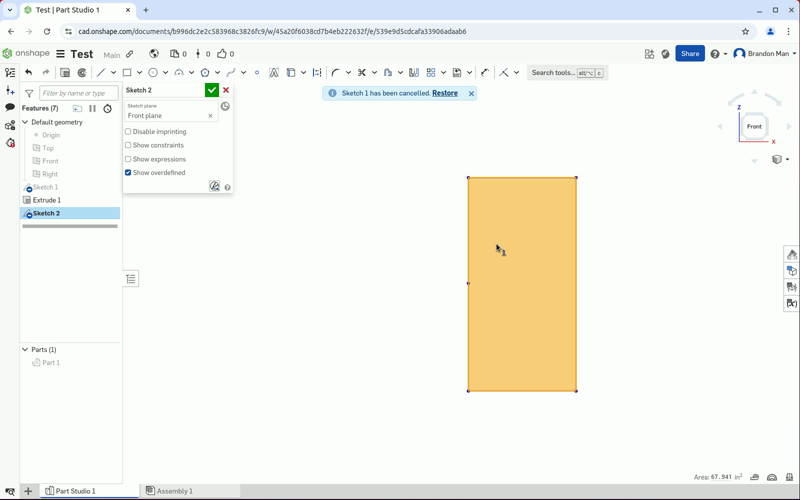
scroll(-6)
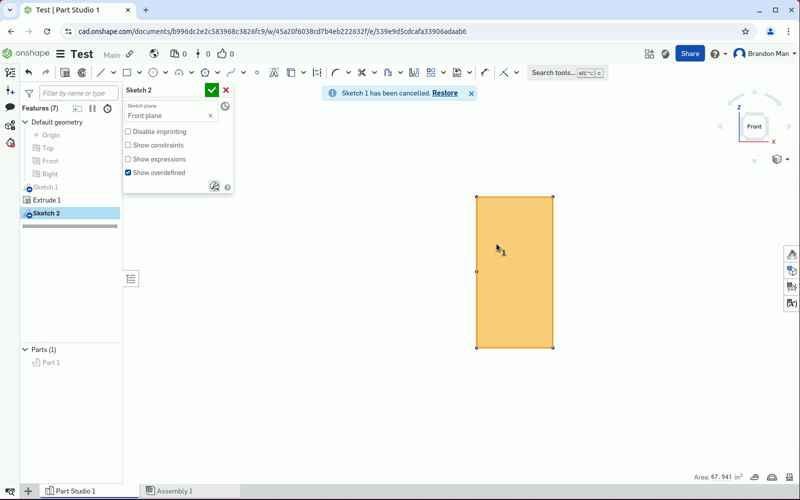
scroll(-6)
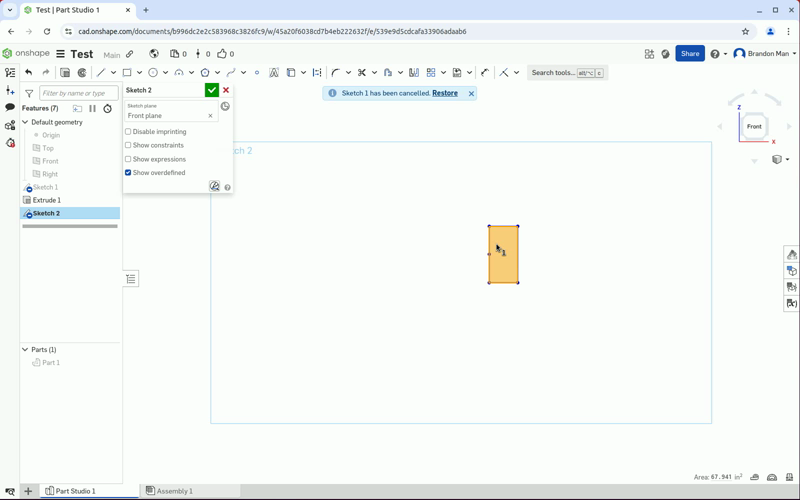
mouse_move(73, 352)
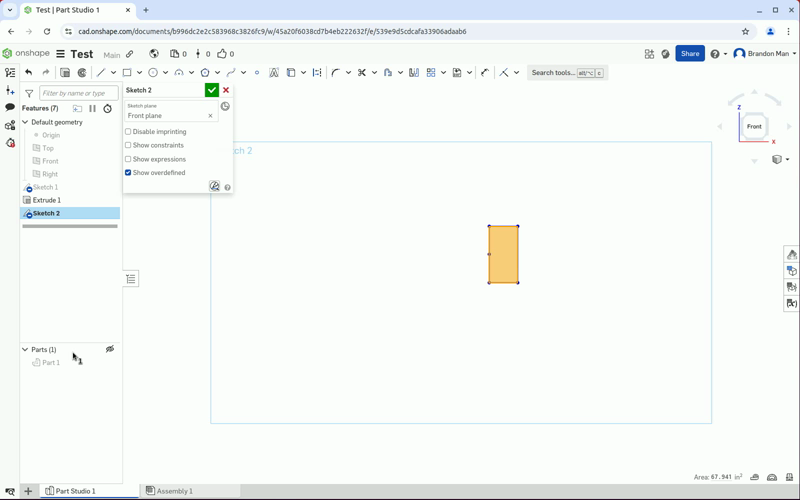
key(shift+y)
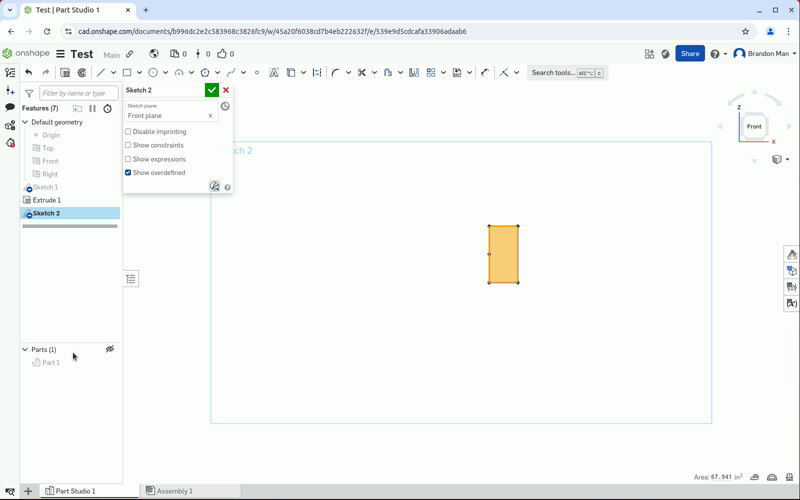
key(shift+e)
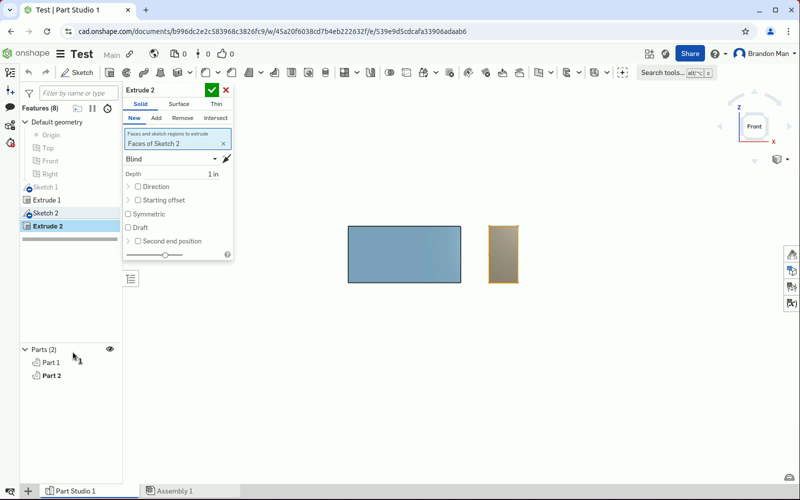
mouse_move(143, 106)
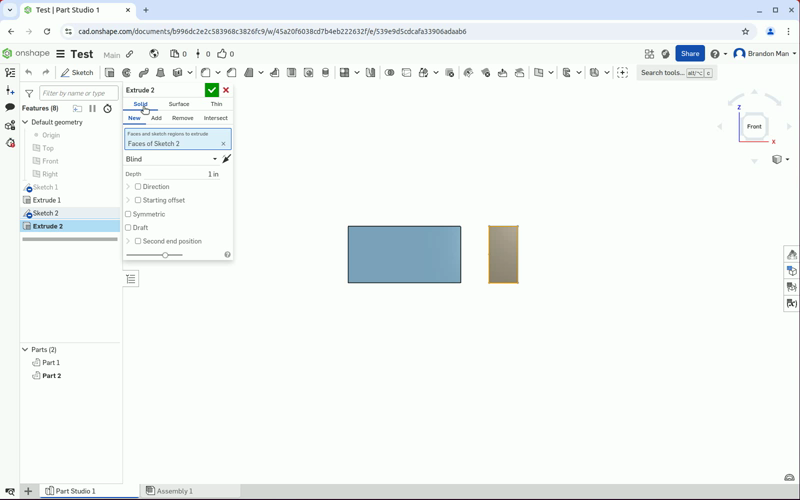
click(143, 106)
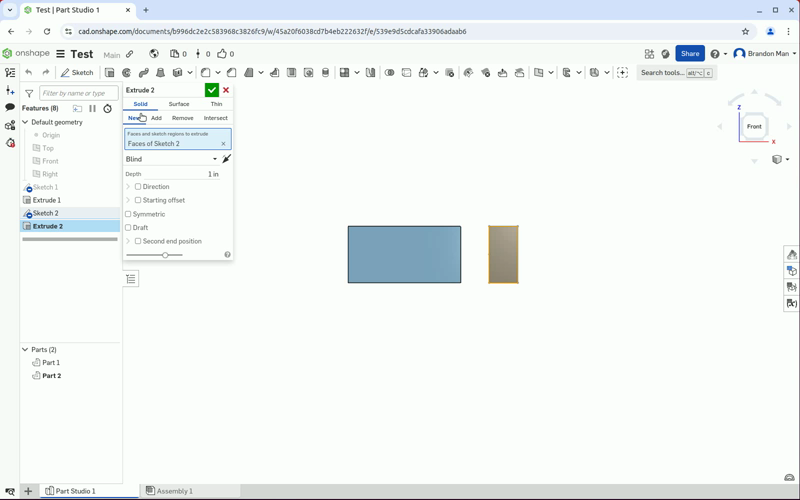
mouse_move(137, 120)
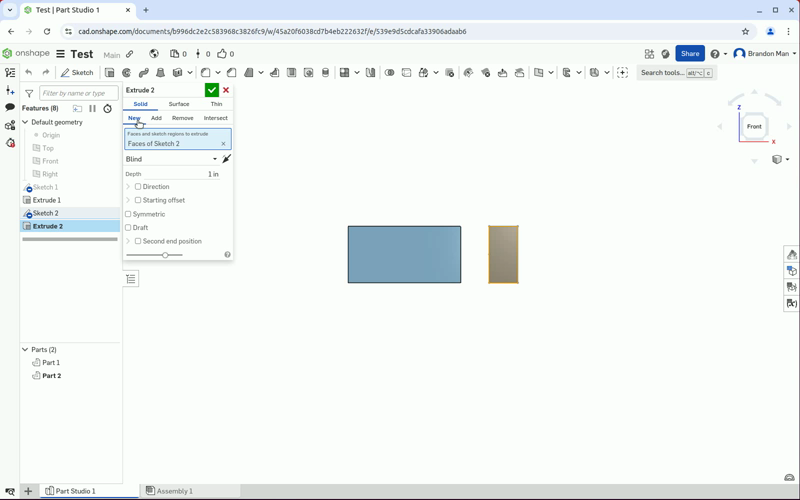
click(137, 120)
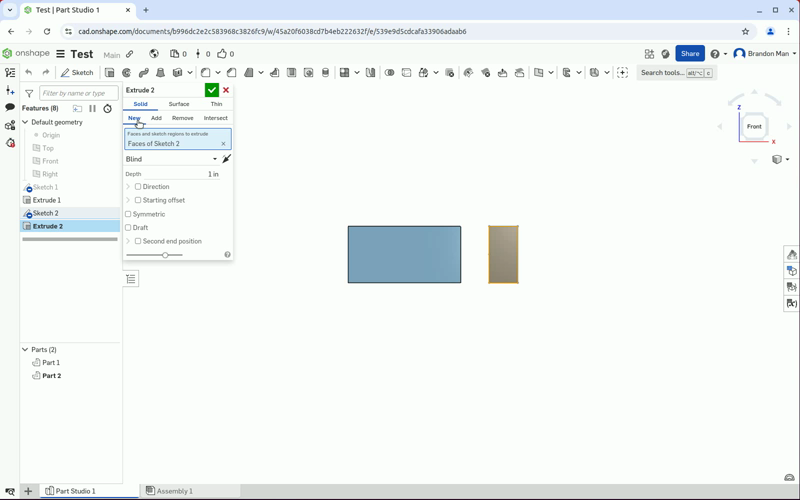
key(tab, 4)
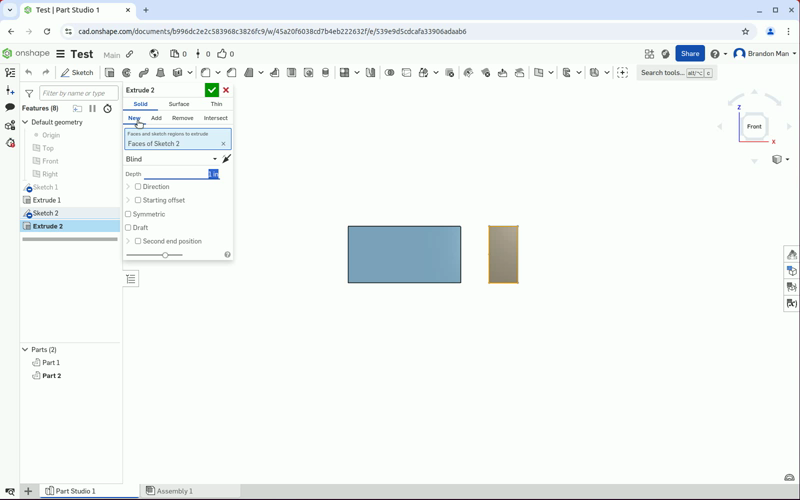
text(17.331)
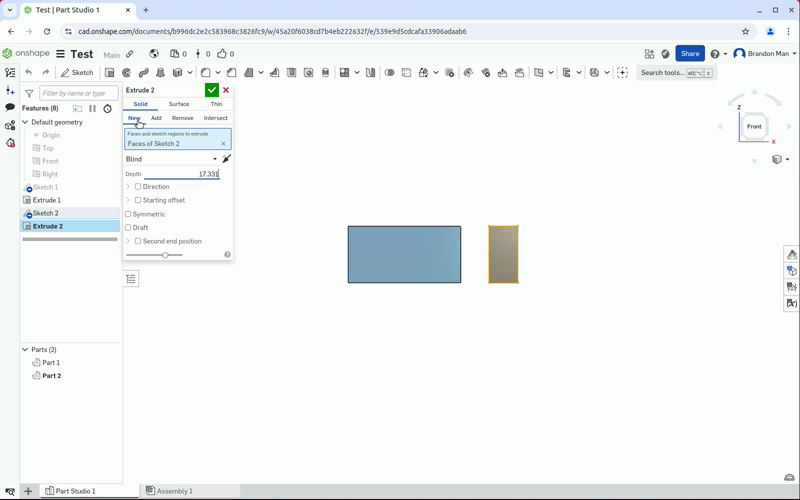
key(enter)
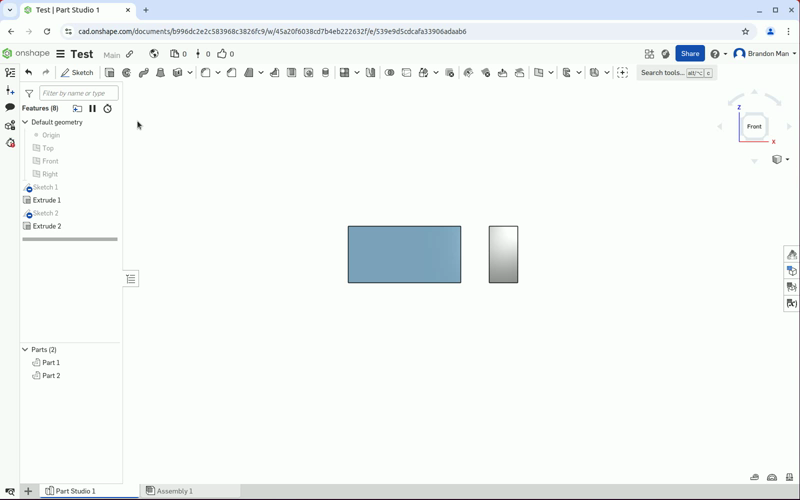
key(shift+h)
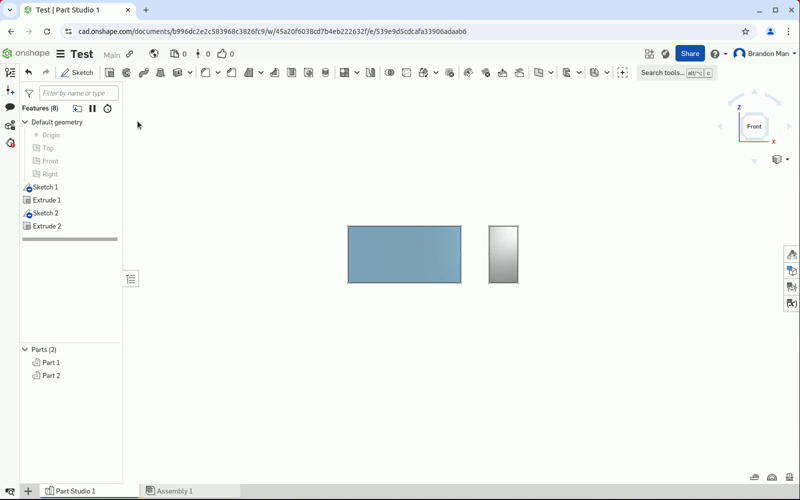
key(shift+h)
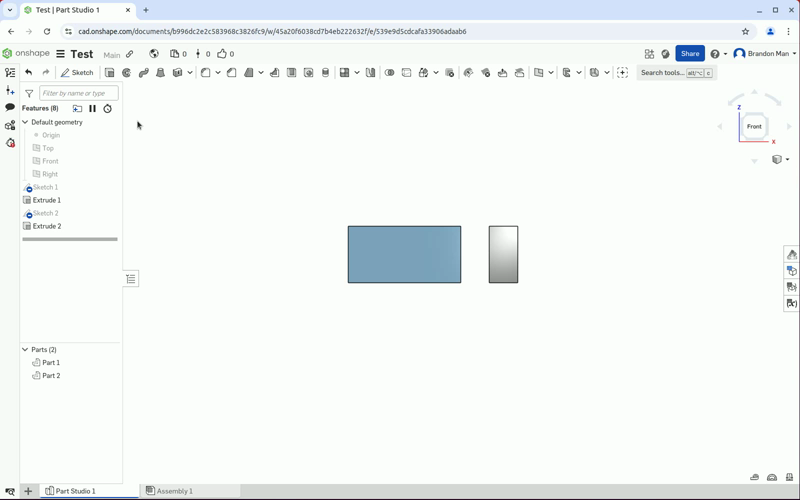
mouse_move(73, 189)
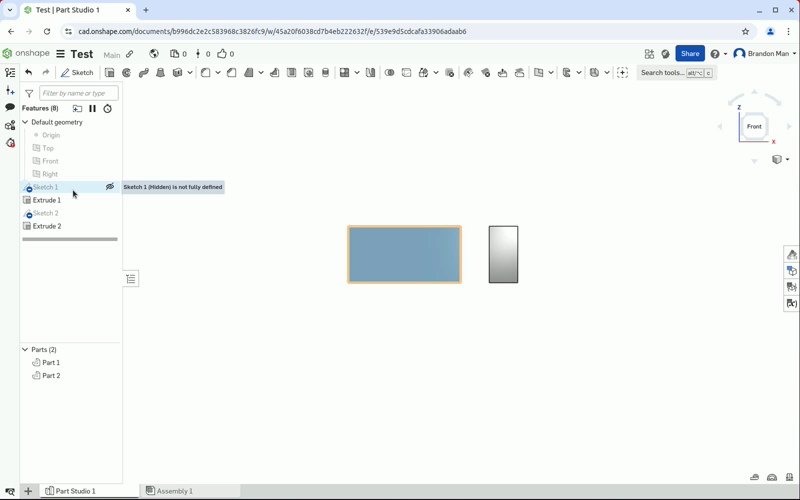
click(73, 189)
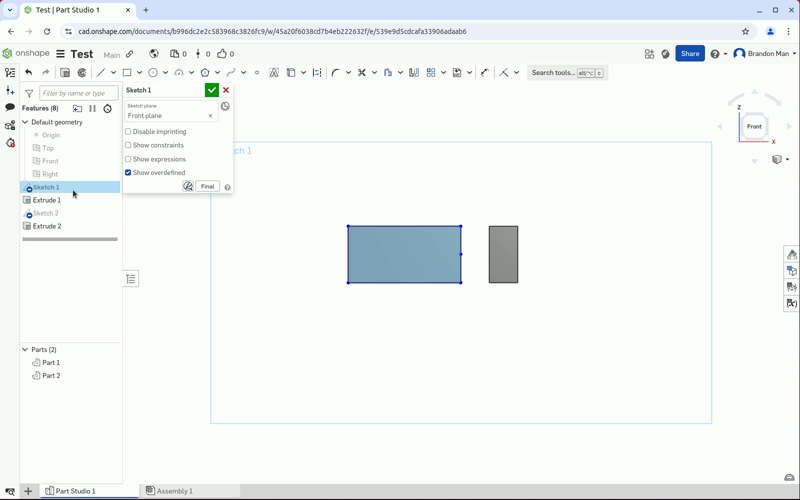
mouse_move(229, 92)
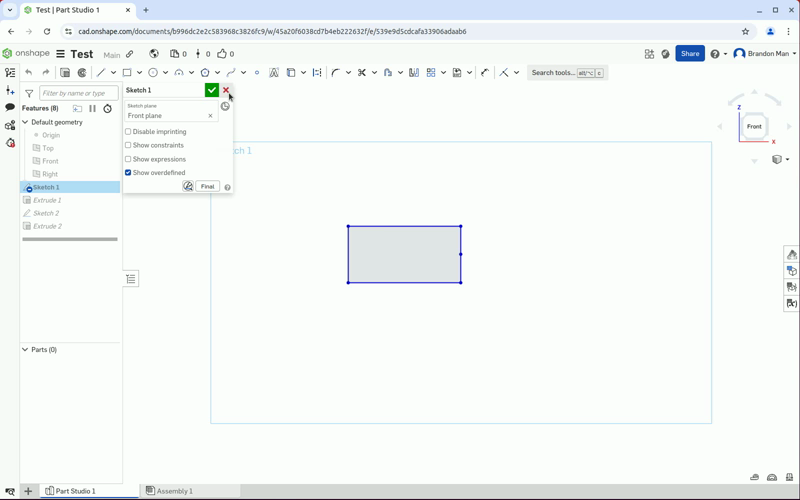
click(229, 92)
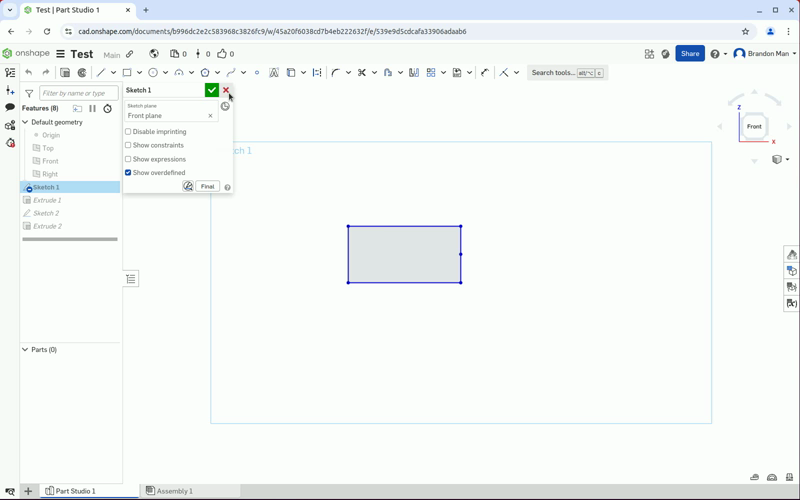
key(shift+s)
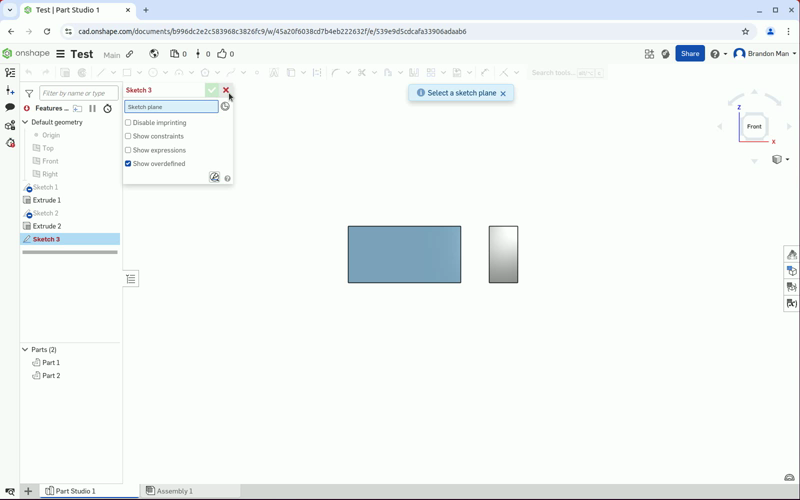
mouse_move(73, 163)
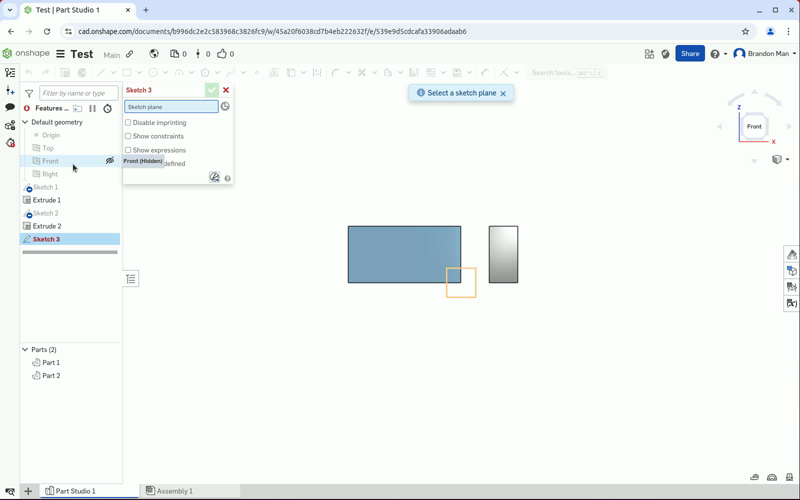
click(73, 163)
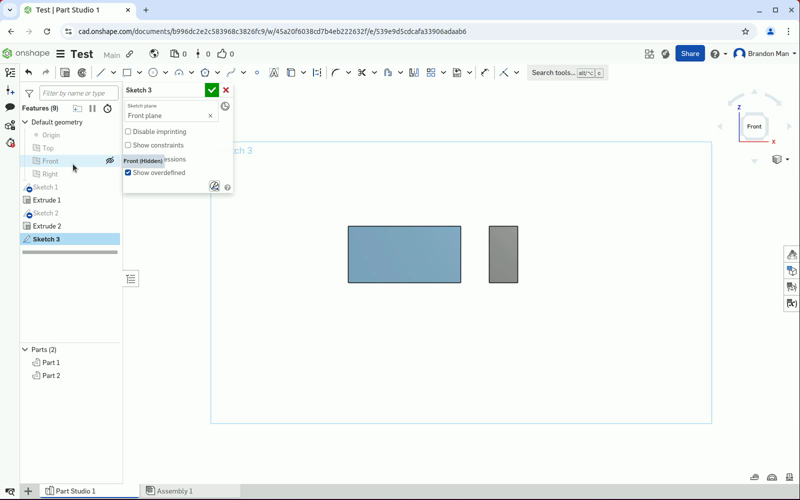
mouse_move(73, 352)
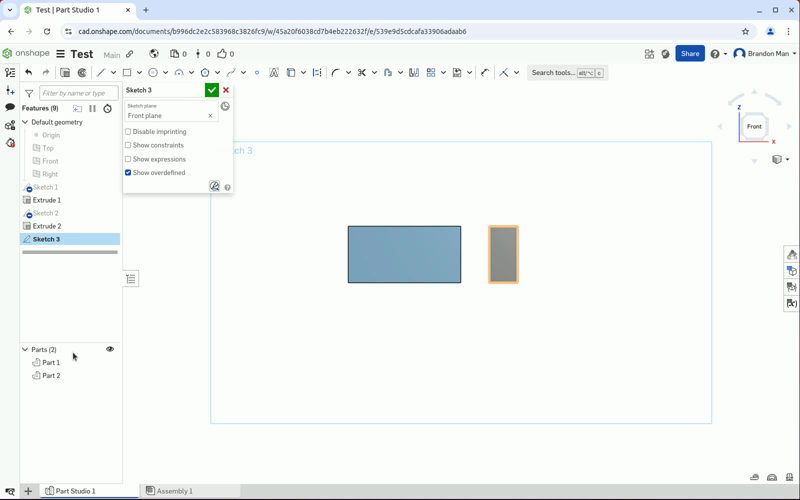
key(y)
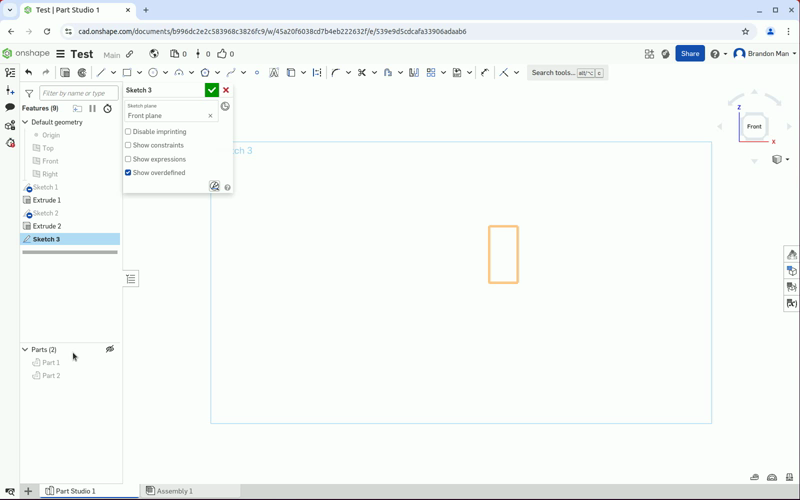
key(l)
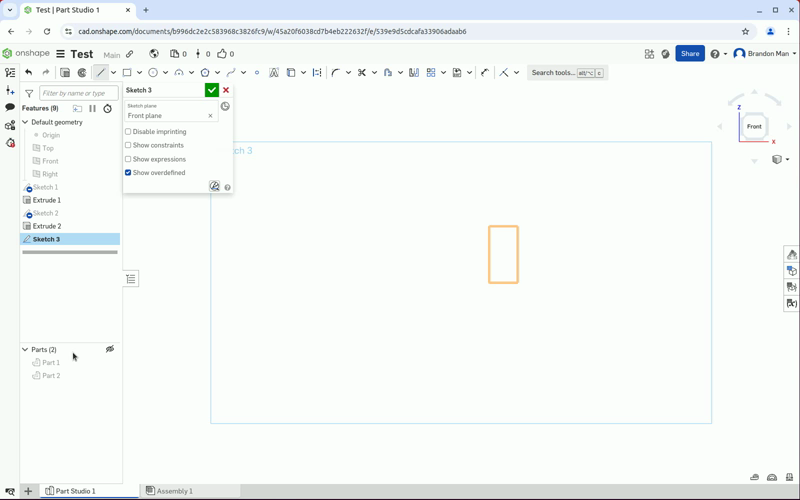
key_down(shift)
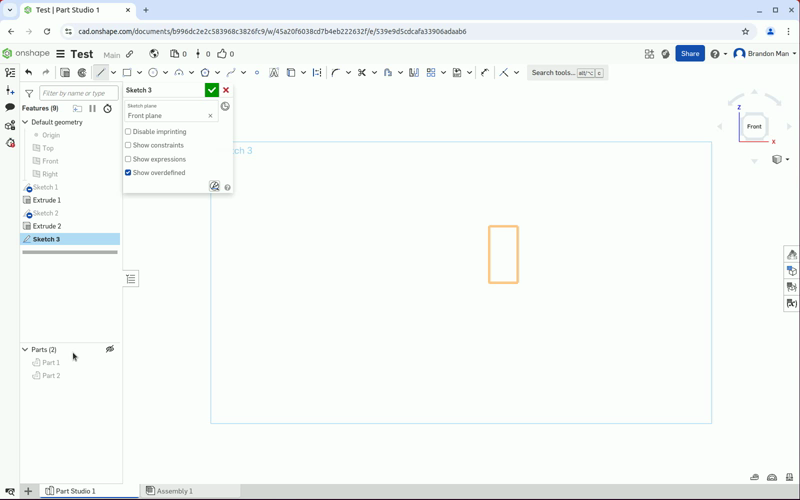
mouse_move(460, 282)
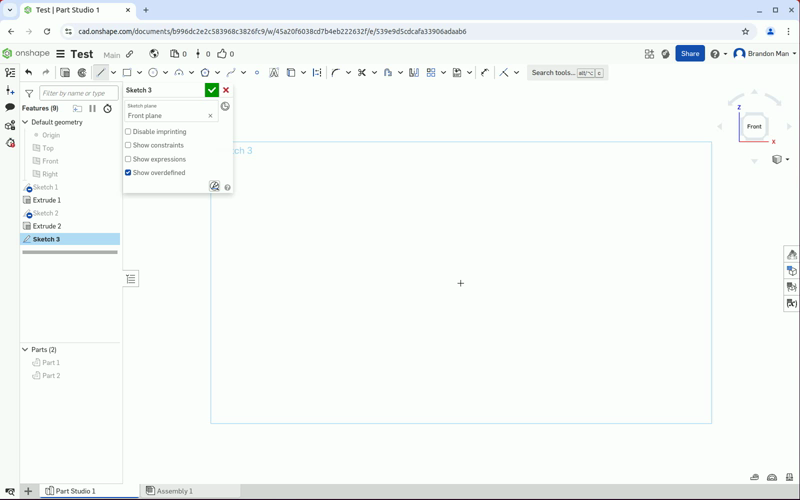
click(460, 282)
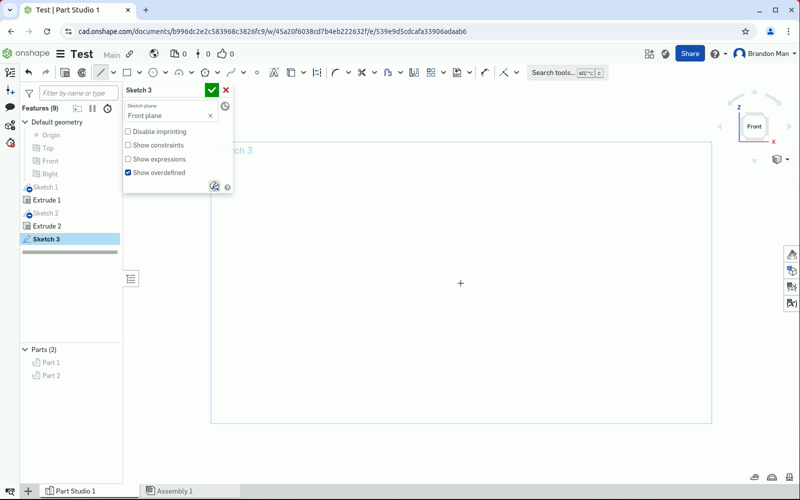
key_up(shift)
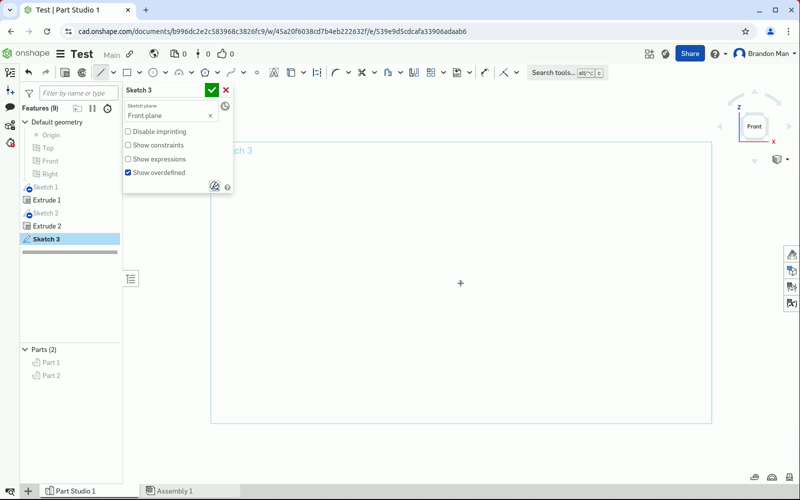
key_down(shift)
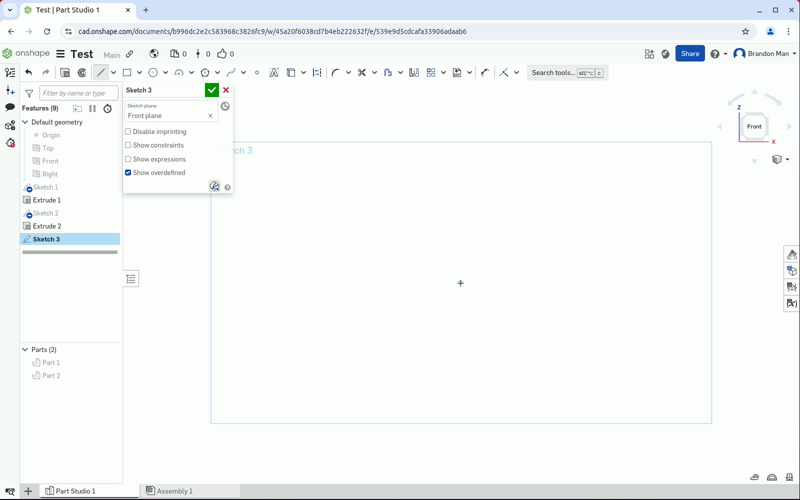
mouse_move(490, 282)
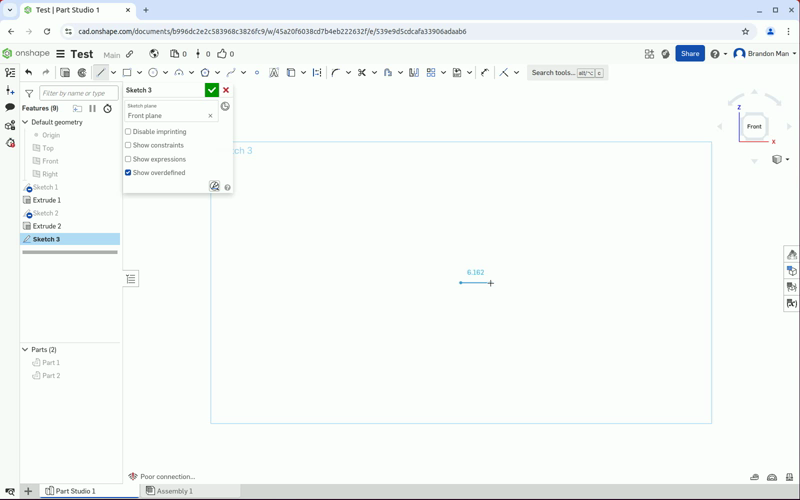
mouse_move(489, 282)
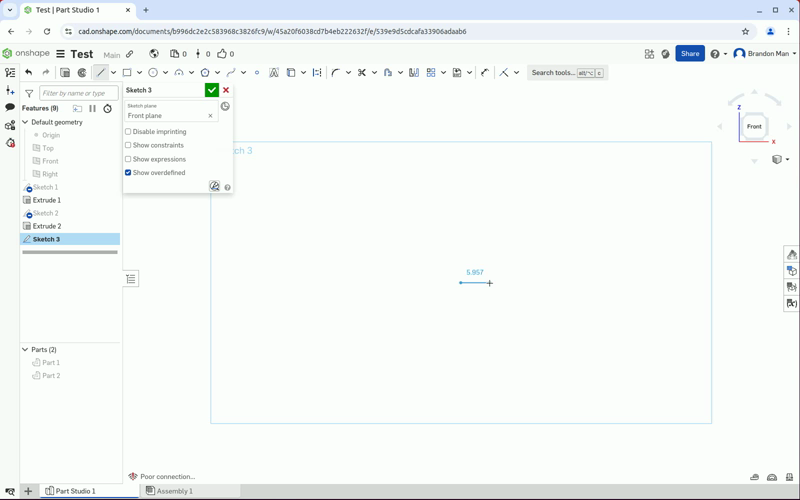
click(489, 282)
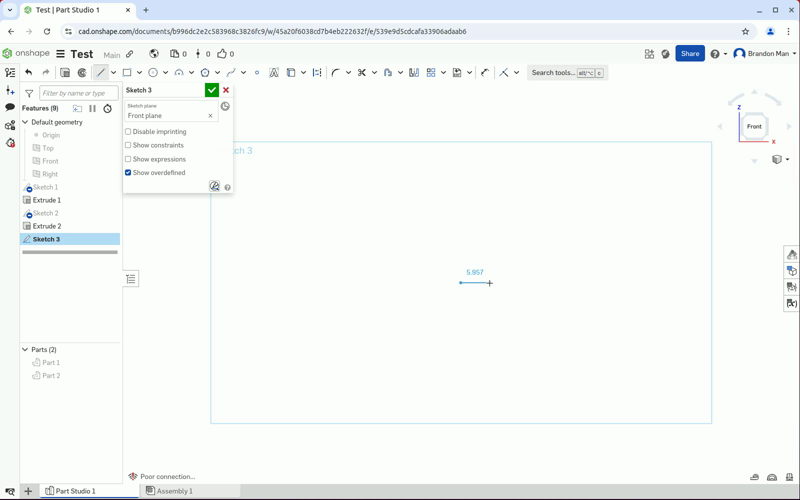
key_up(shift)
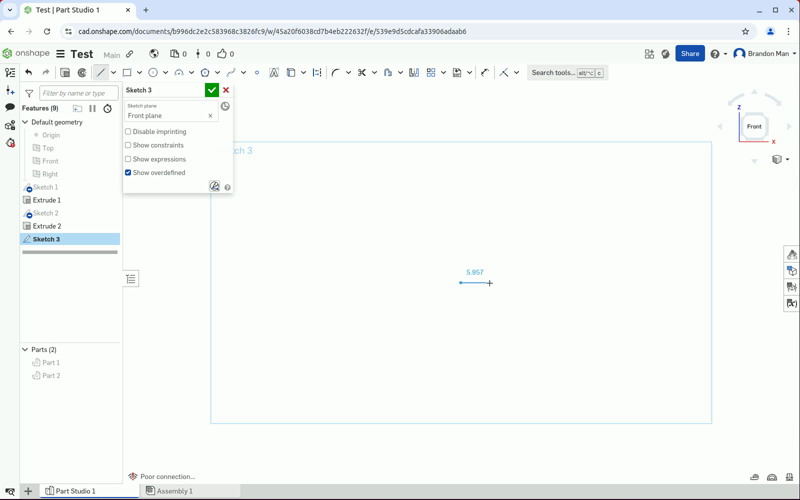
key_down(shift)
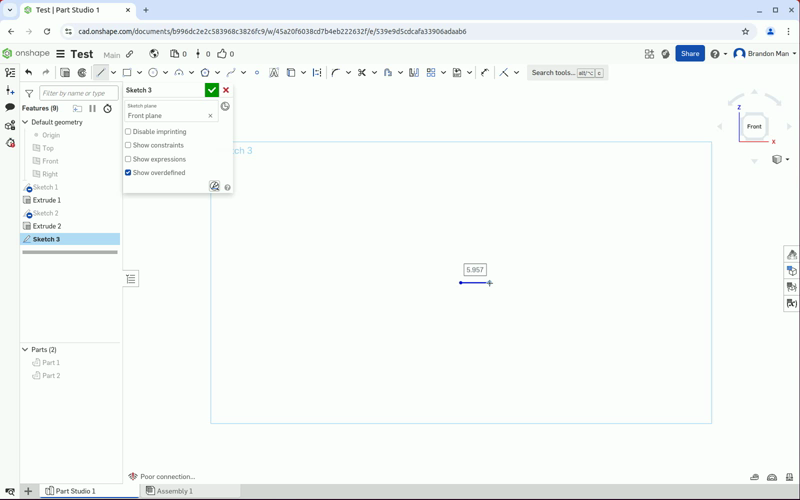
mouse_move(519, 282)
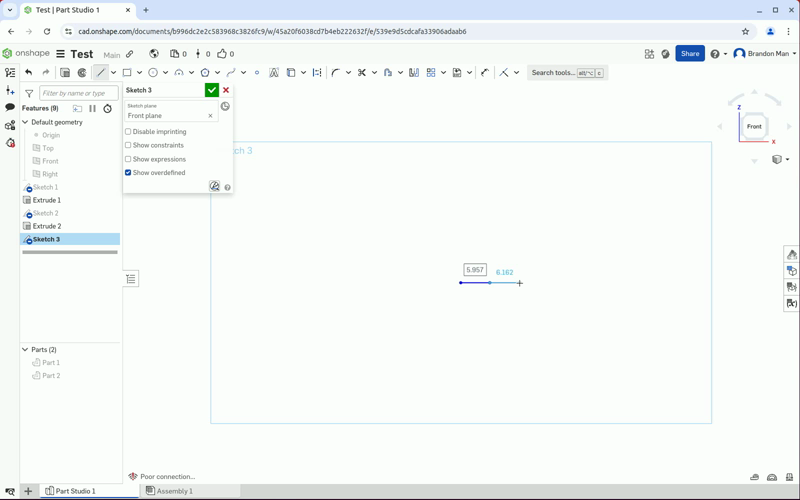
mouse_move(489, 253)
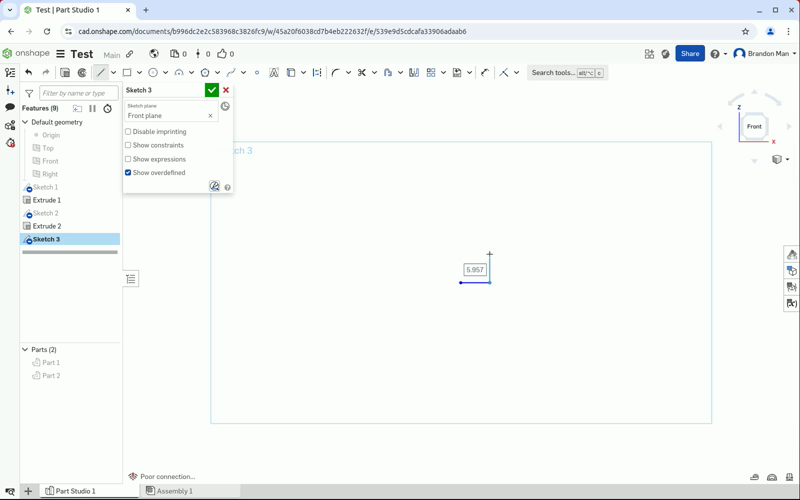
click(489, 253)
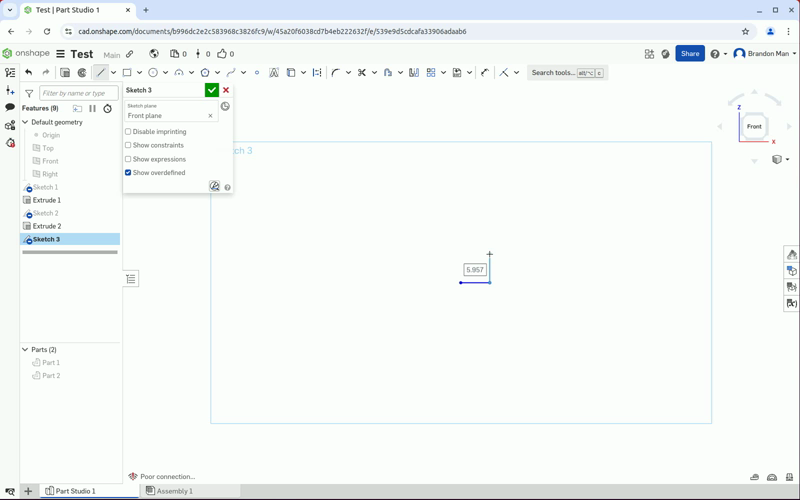
key_up(shift)
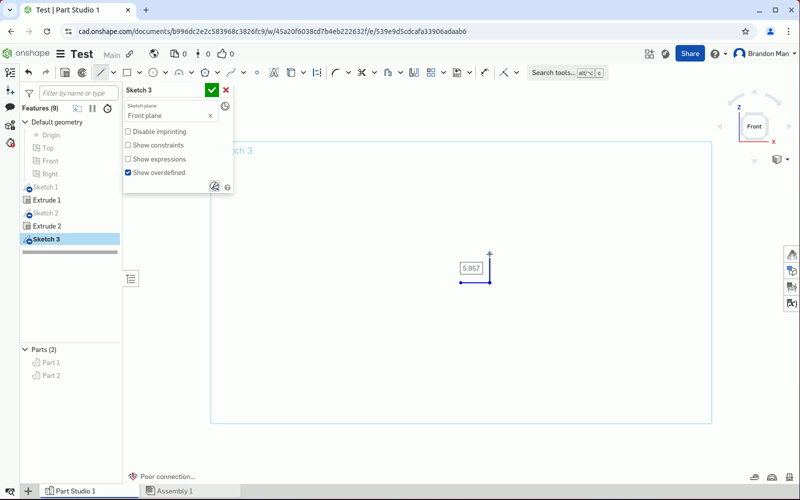
key_down(shift)
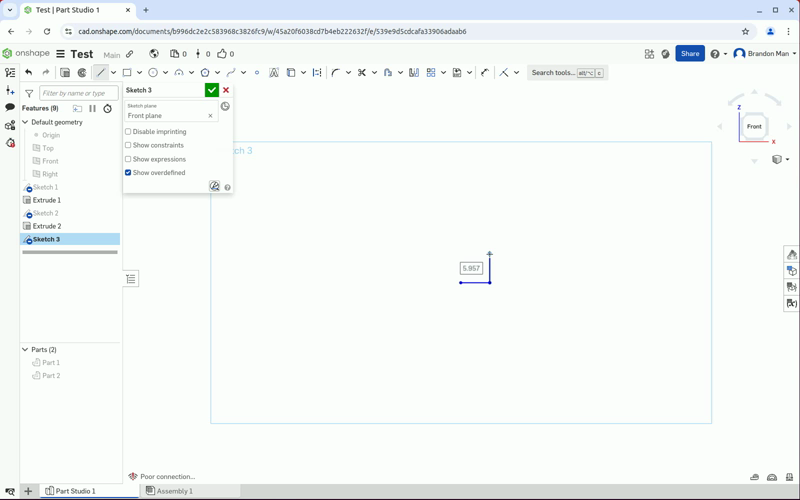
mouse_move(519, 253)
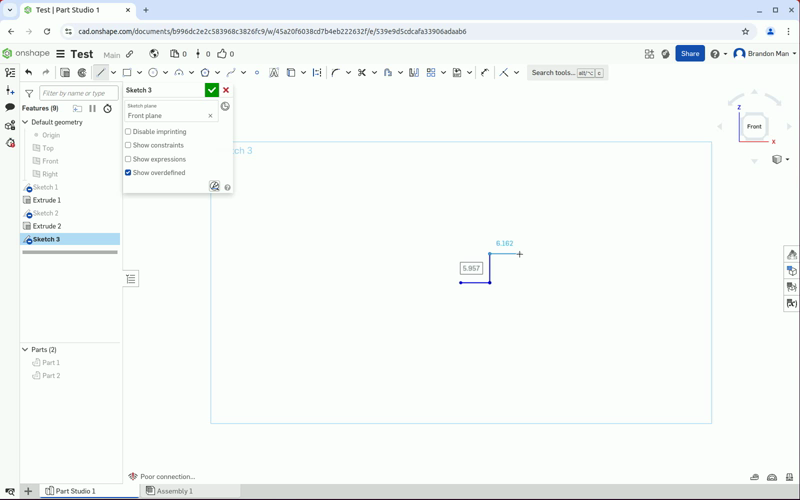
mouse_move(460, 253)
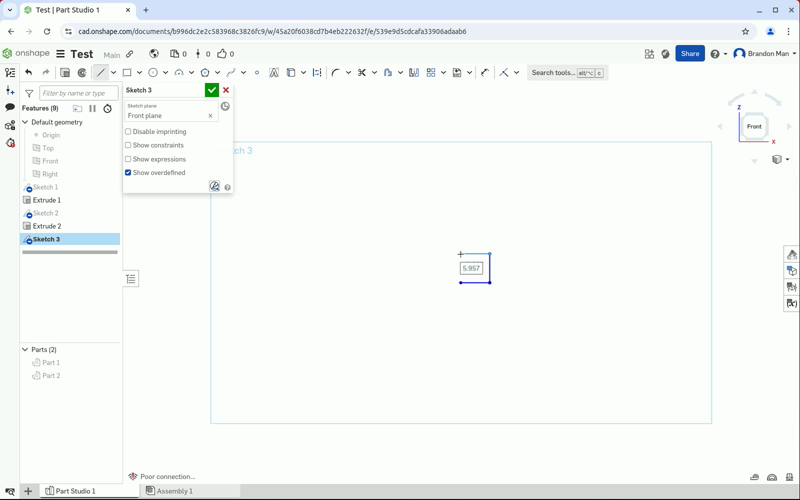
click(460, 253)
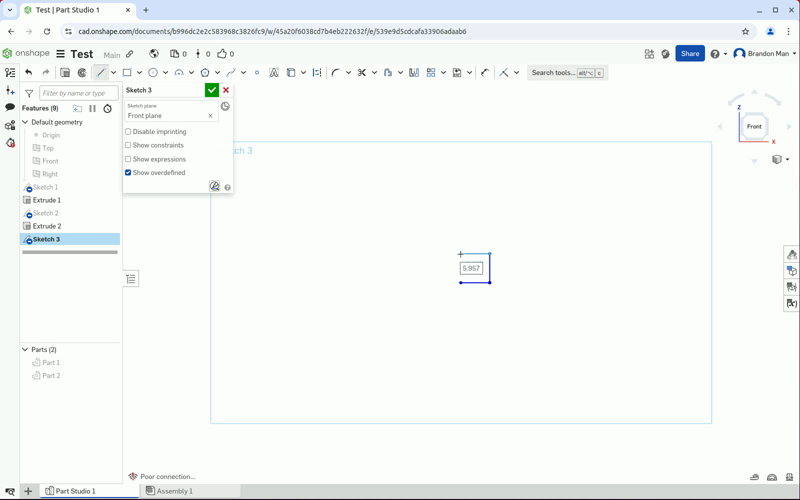
key_up(shift)
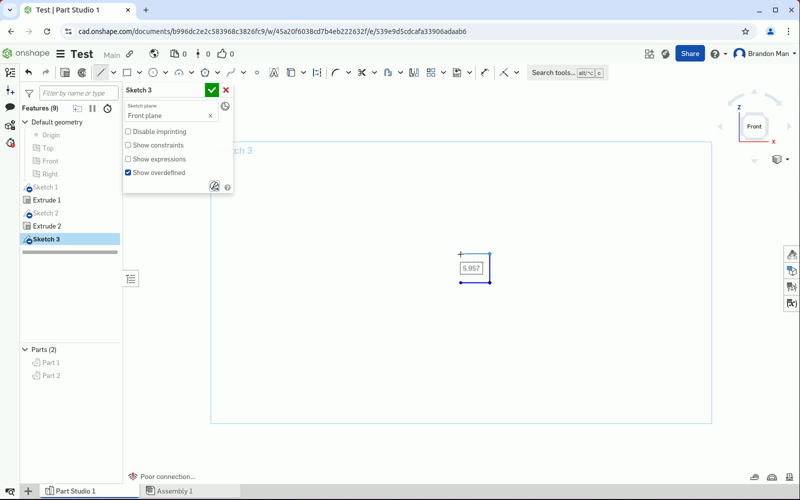
mouse_move(490, 253)
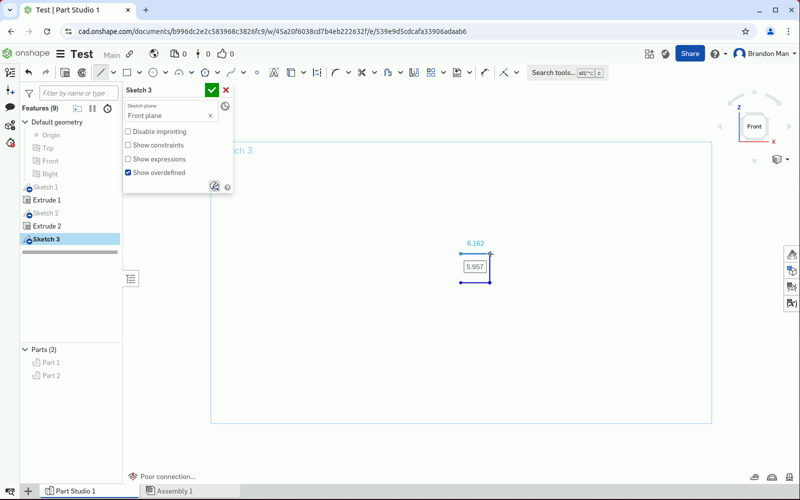
key_down(shift)
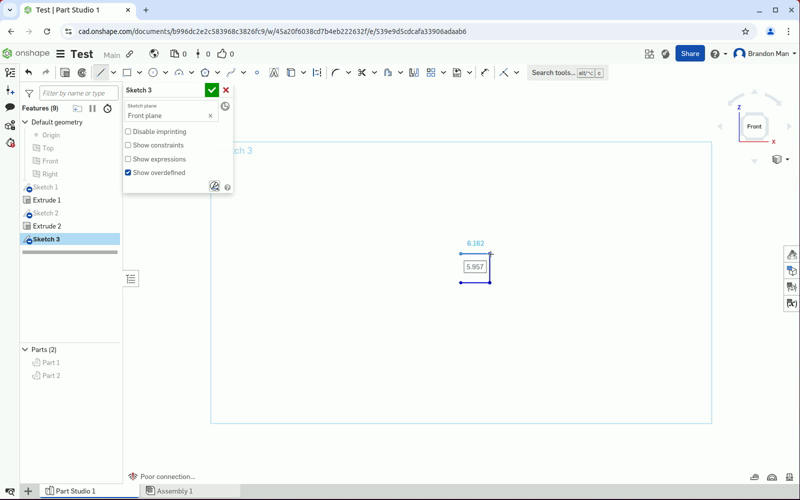
mouse_move(460, 282)
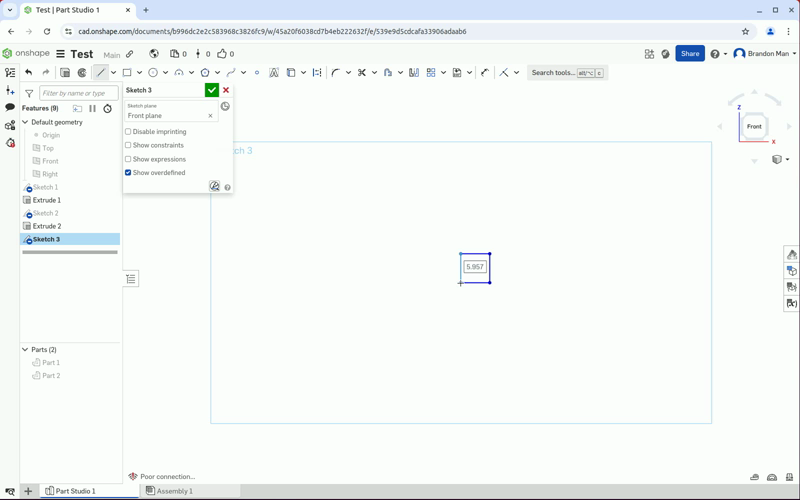
key_up(shift)
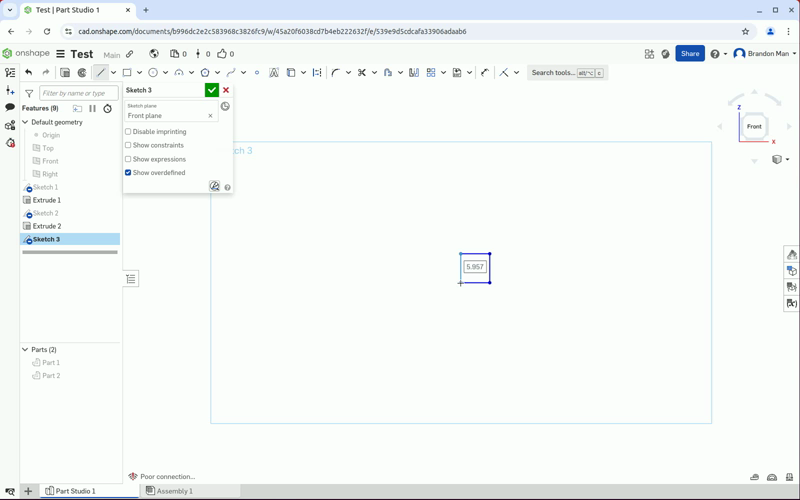
click(460, 282)
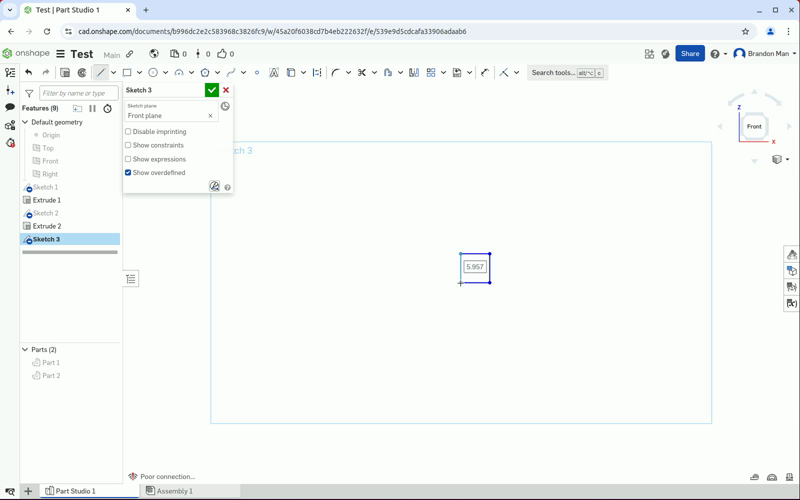
key(esc)
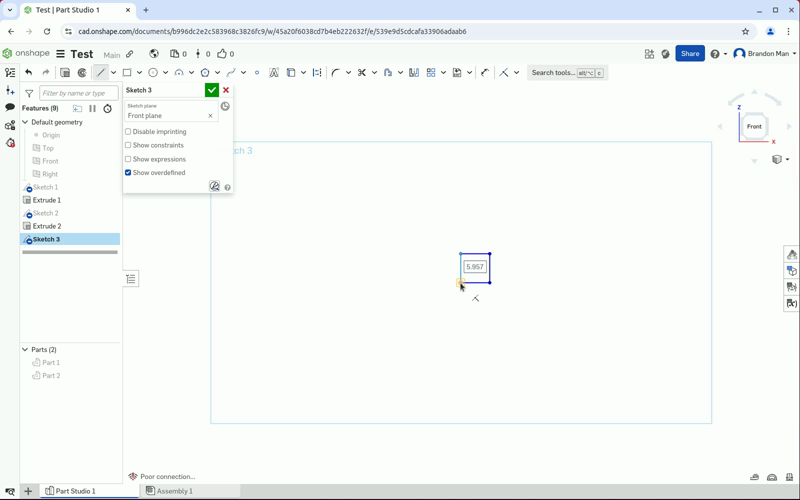
mouse_move(464, 267)
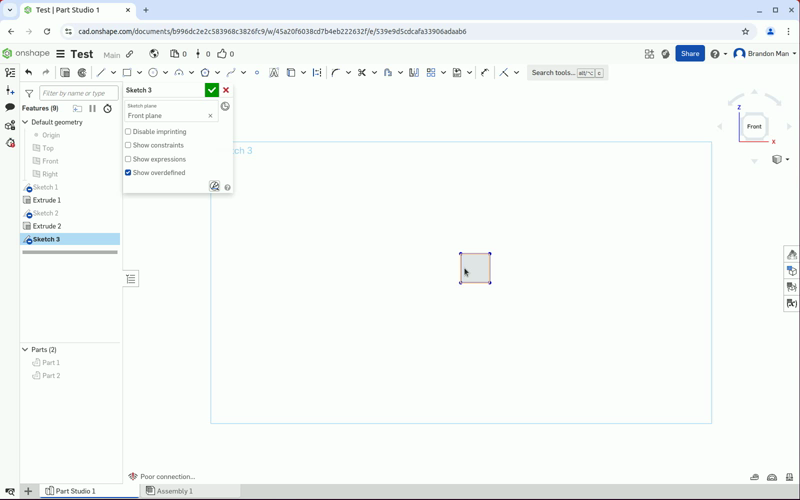
scroll(6)
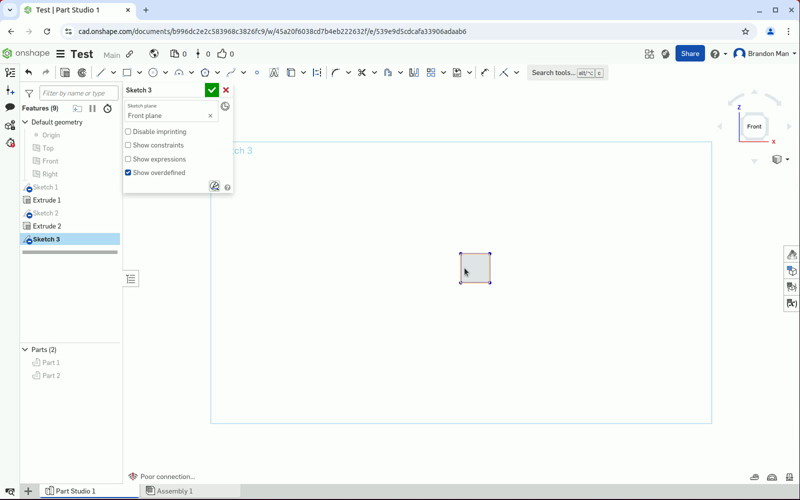
scroll(6)
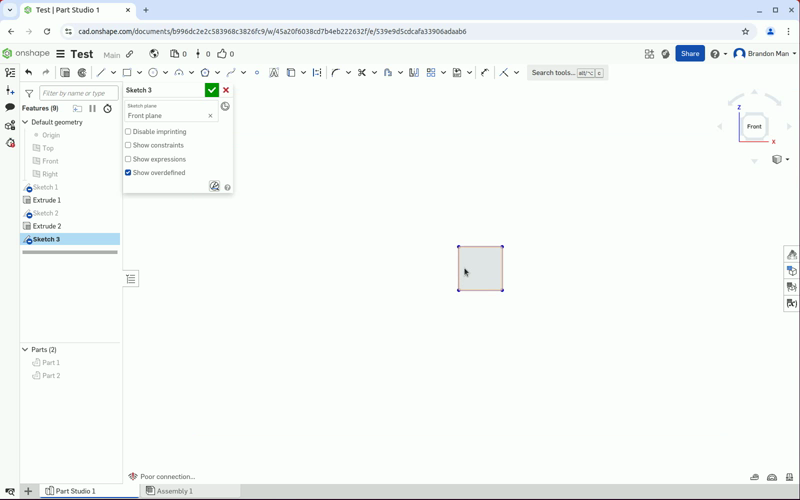
scroll(6)
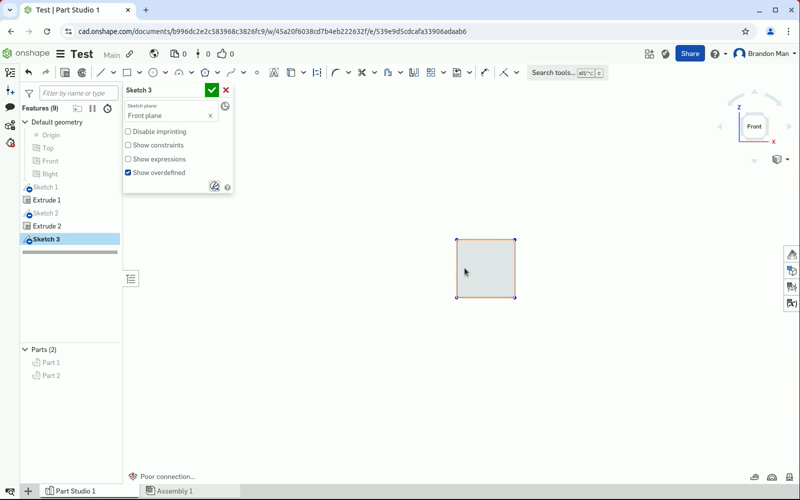
scroll(6)
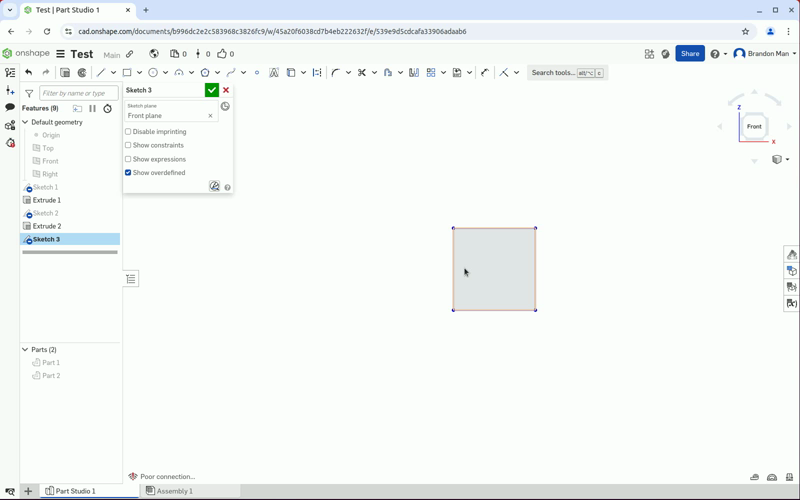
scroll(6)
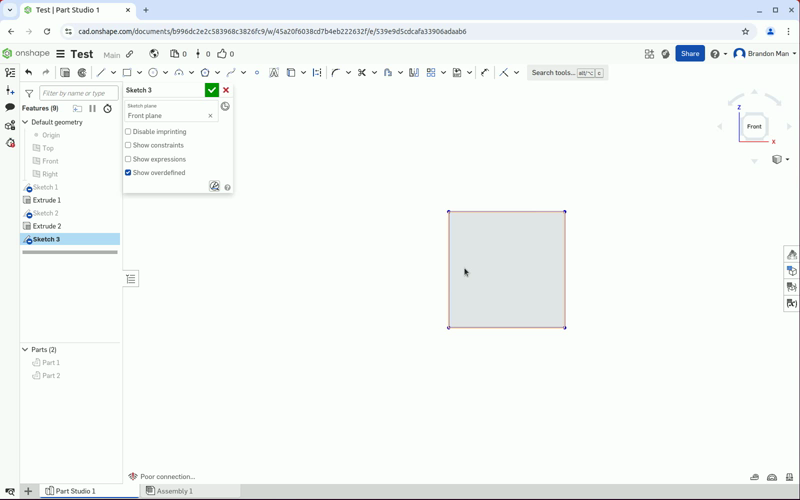
scroll(6)
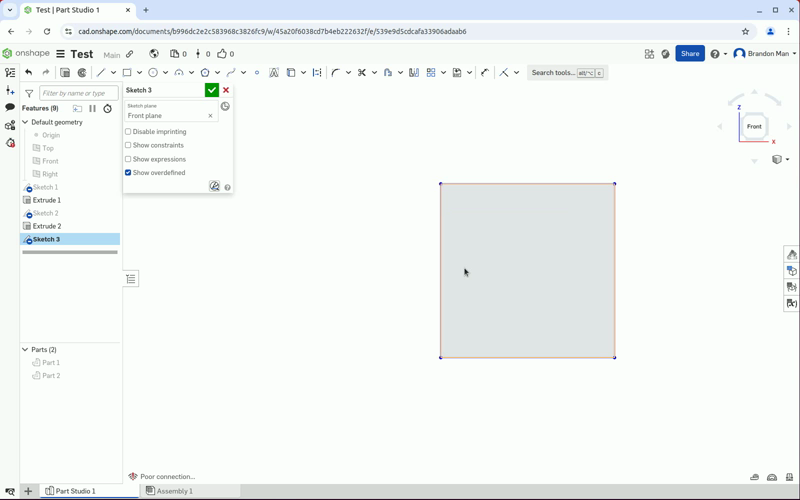
scroll(6)
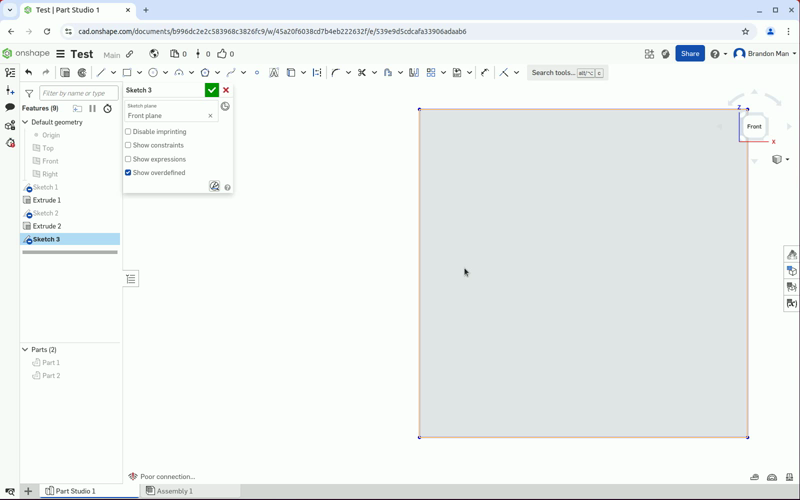
click(464, 267)
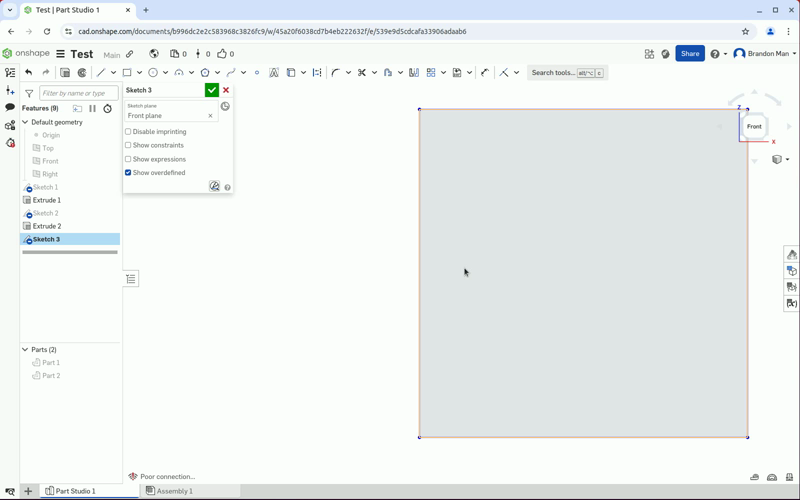
scroll(-6)
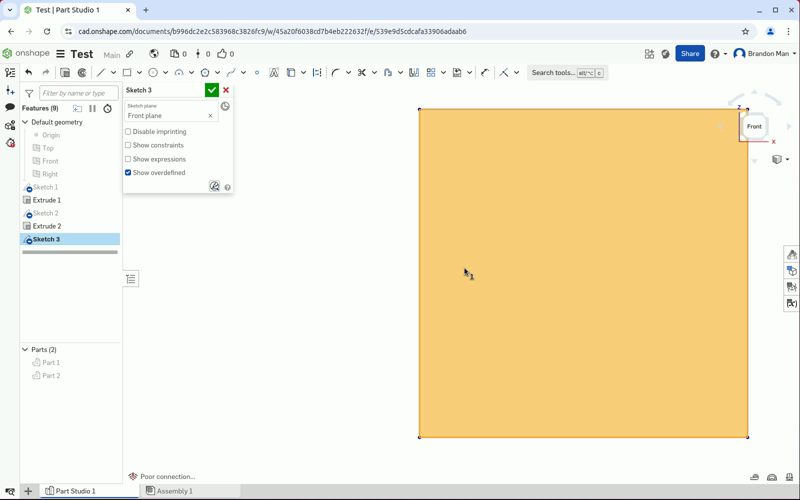
scroll(-6)
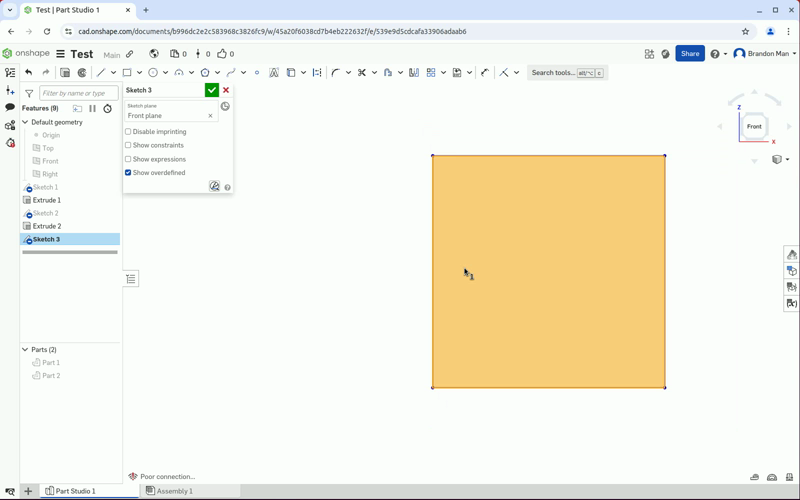
scroll(-6)
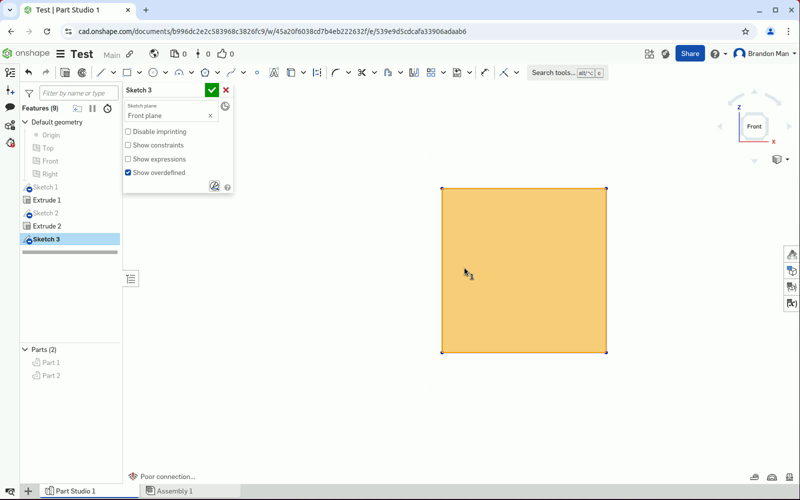
scroll(-6)
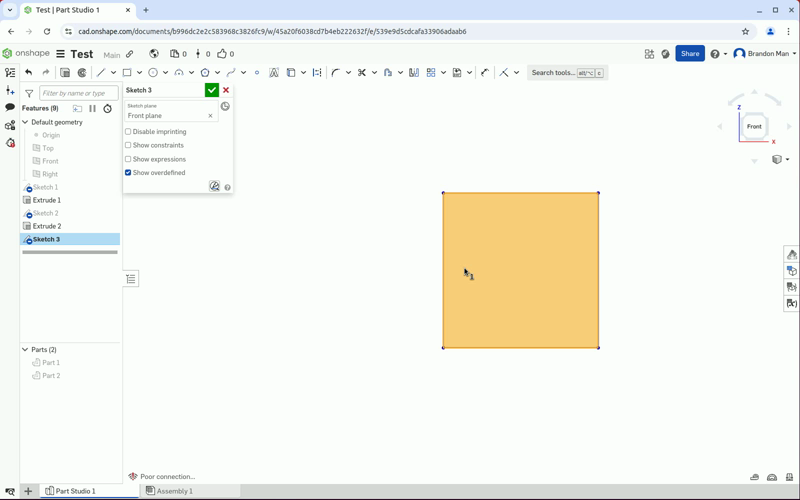
scroll(-6)
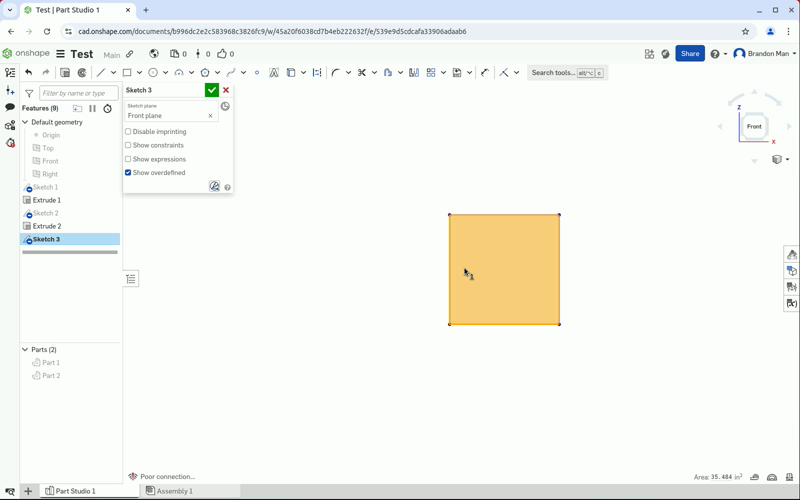
scroll(-6)
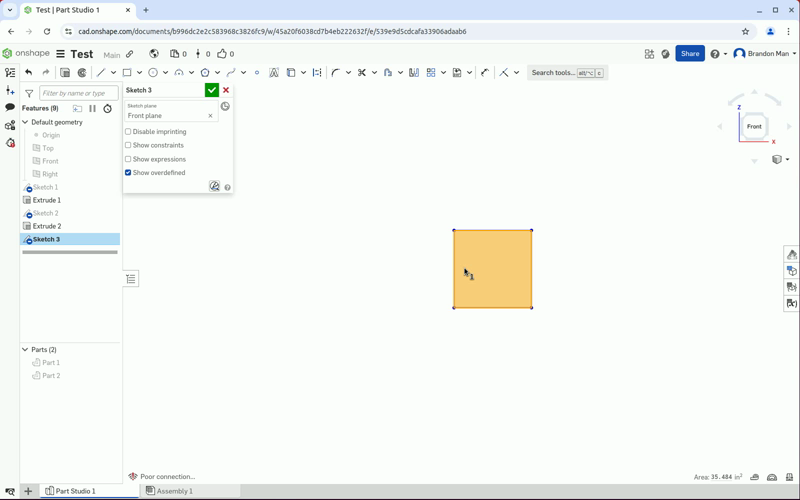
scroll(-6)
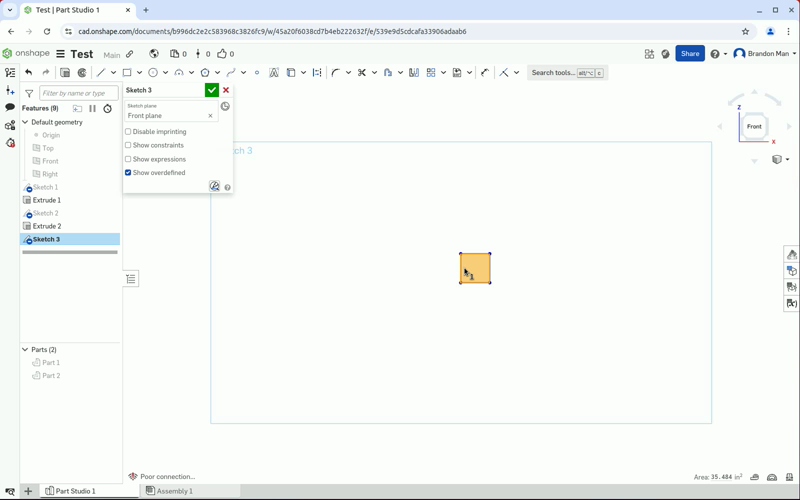
mouse_move(73, 352)
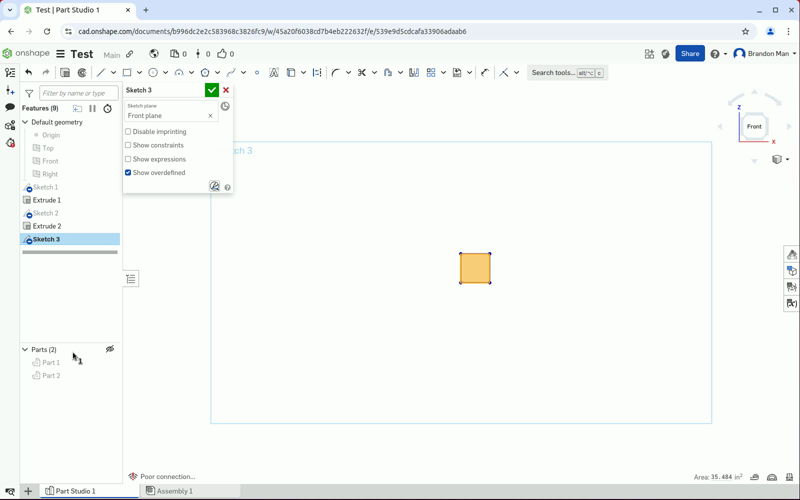
key(shift+y)
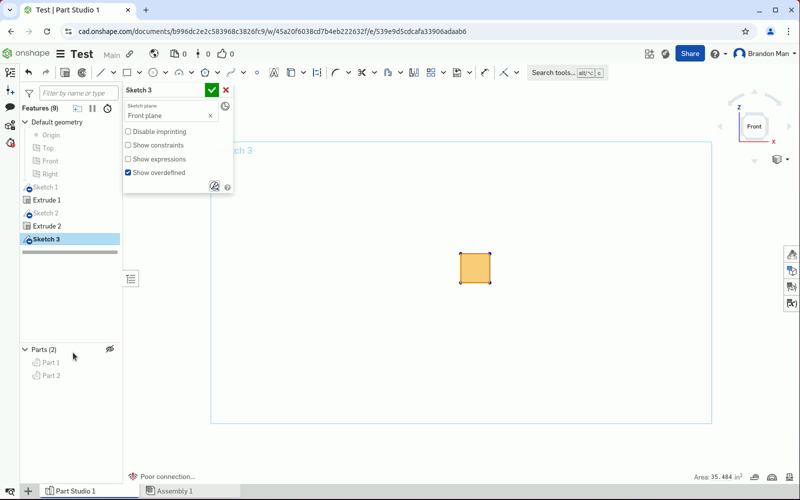
key(shift+e)
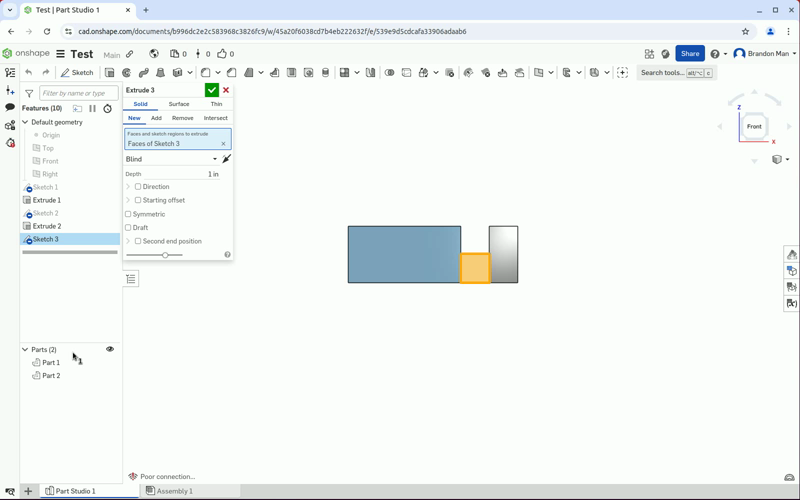
mouse_move(143, 106)
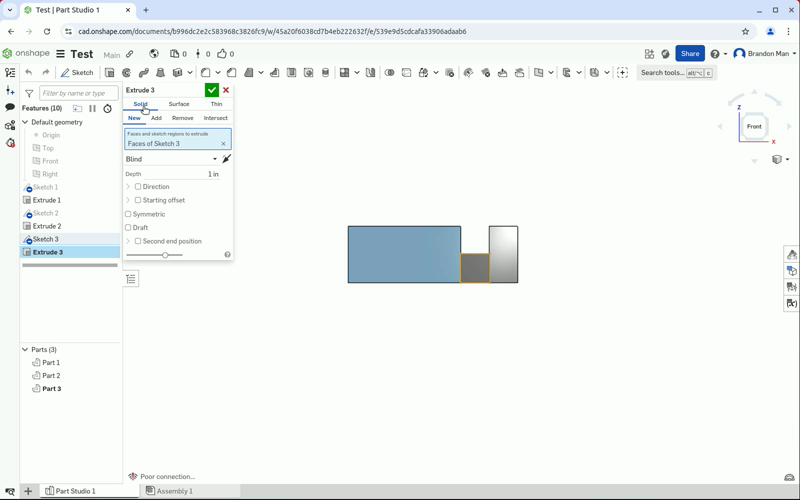
click(143, 106)
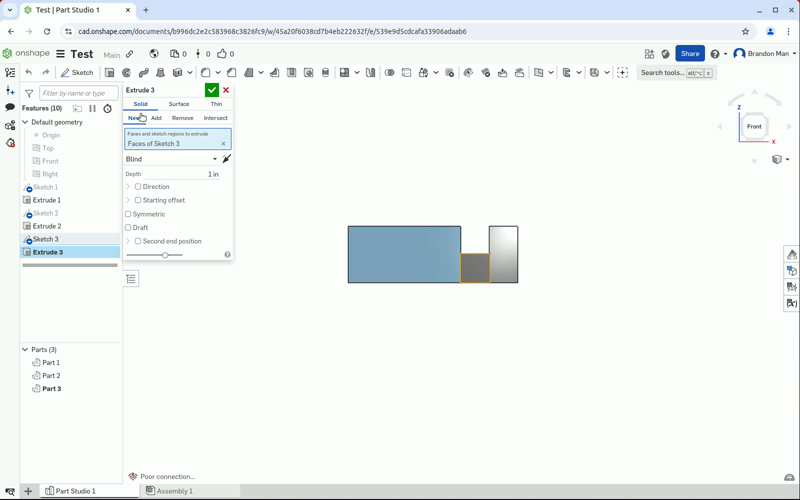
mouse_move(137, 120)
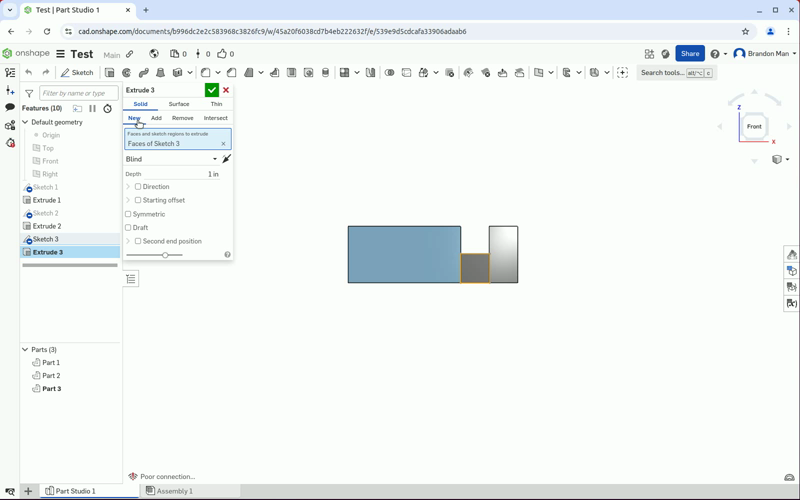
click(137, 120)
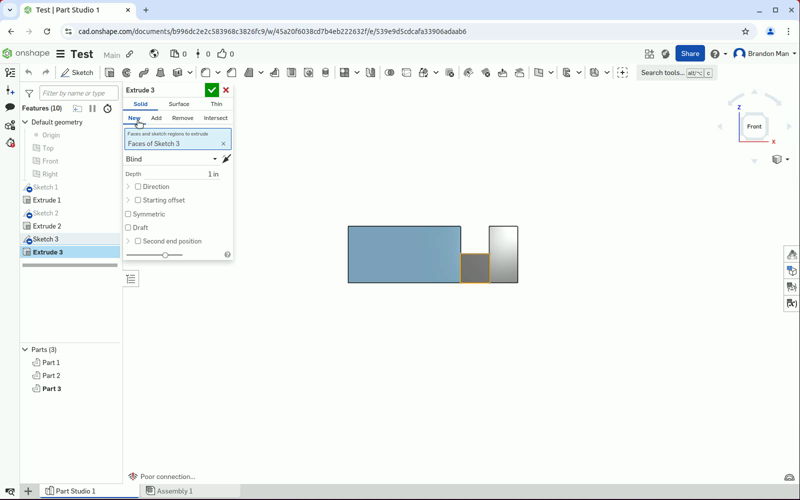
key(tab, 4)
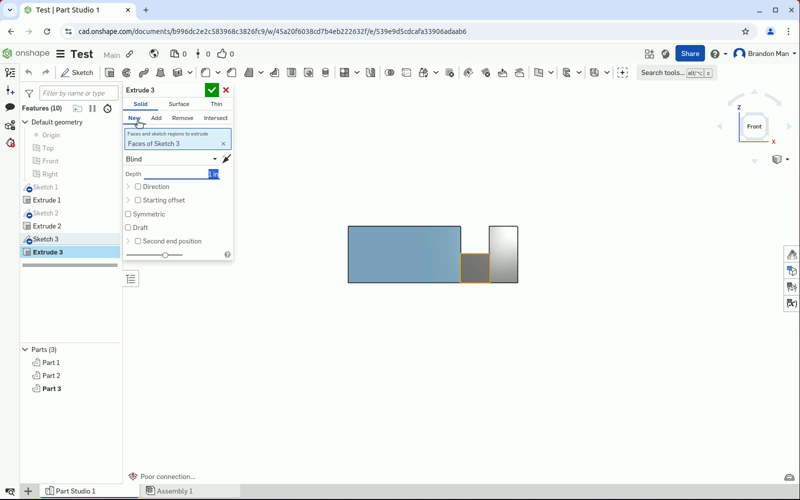
text(17.331)
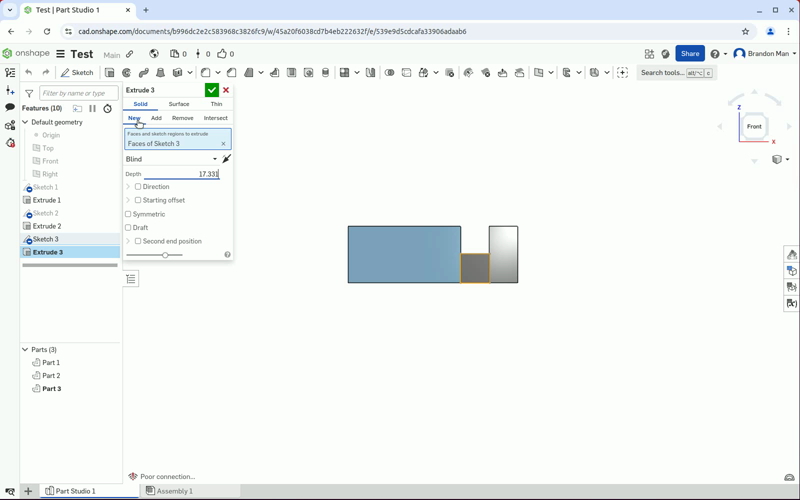
key(enter)
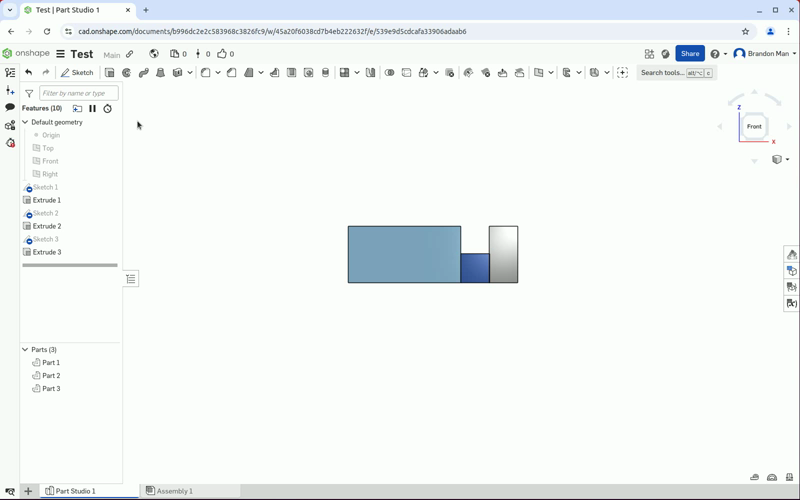
key(shift+h)
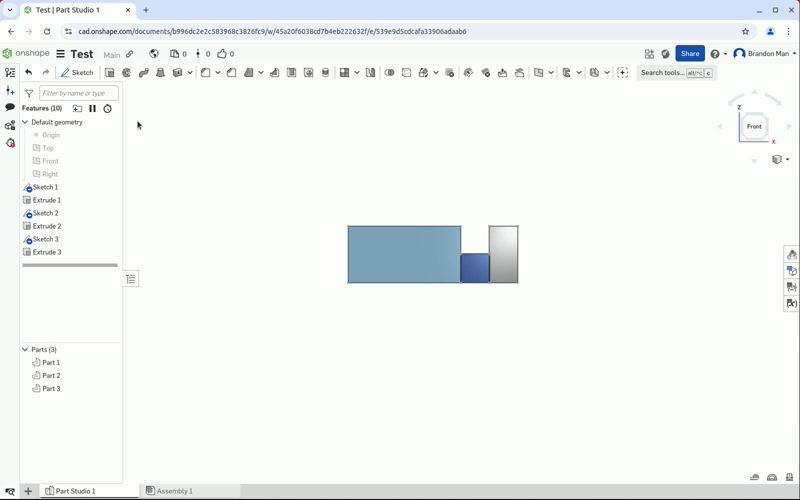
key(shift+h)
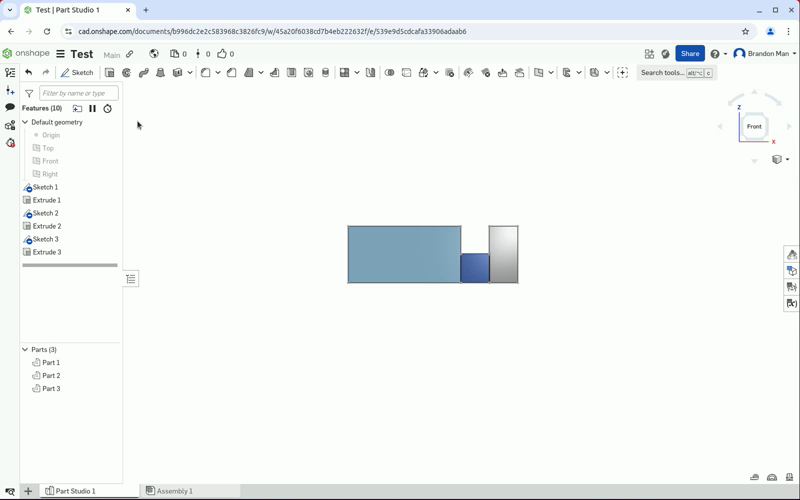
key(shift+7)
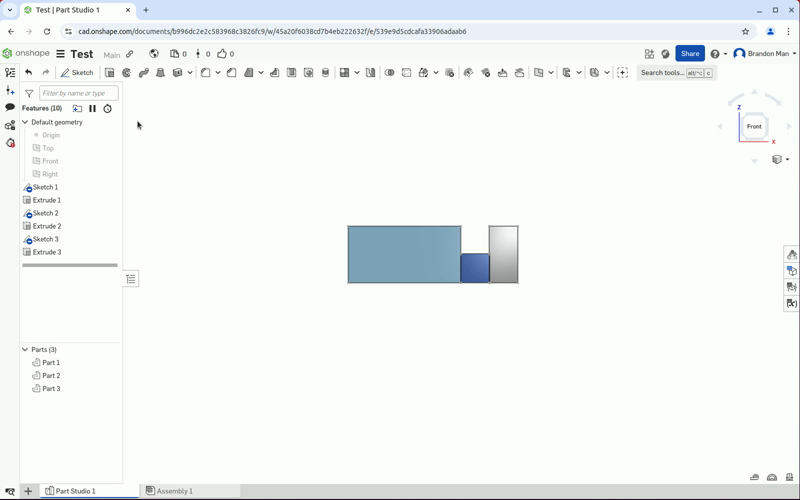
key(left, 2)
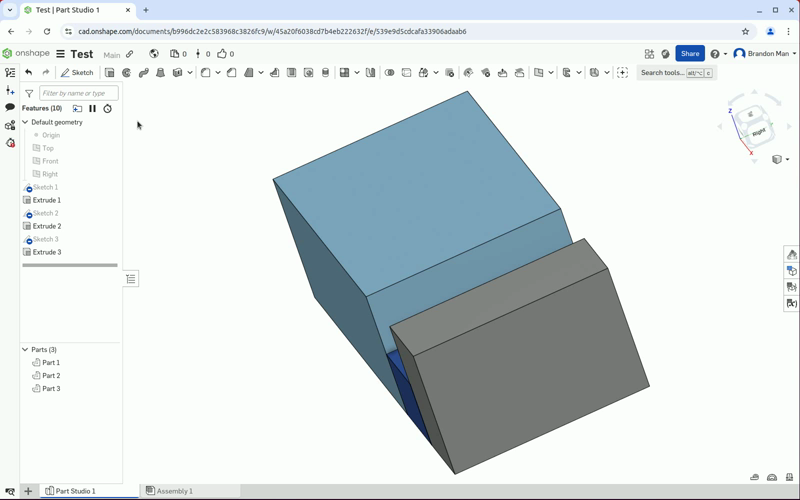
key(down, 2)
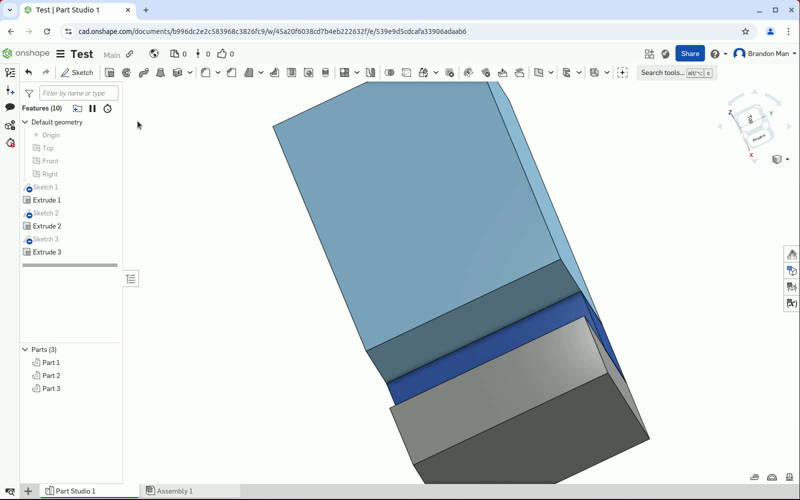
key(up, 2)
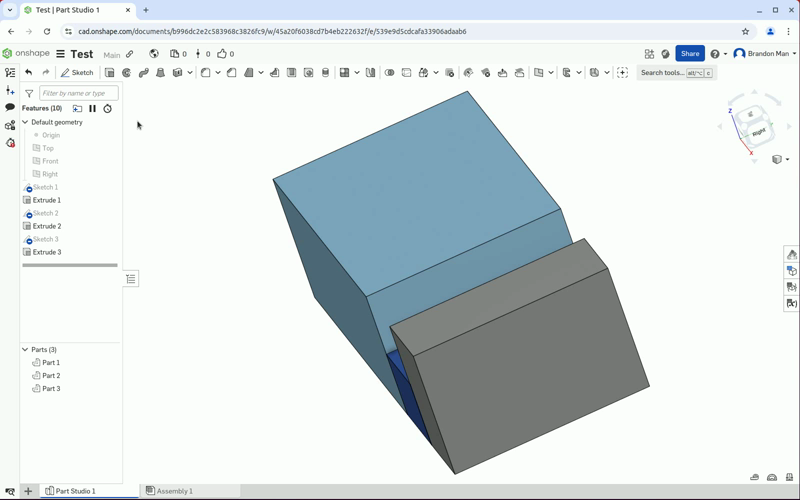
key(right, 2)
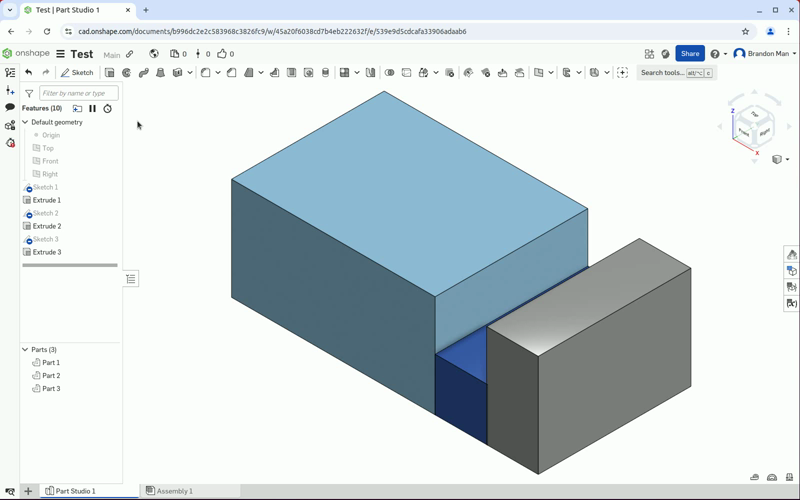
mouse_move(73, 189)
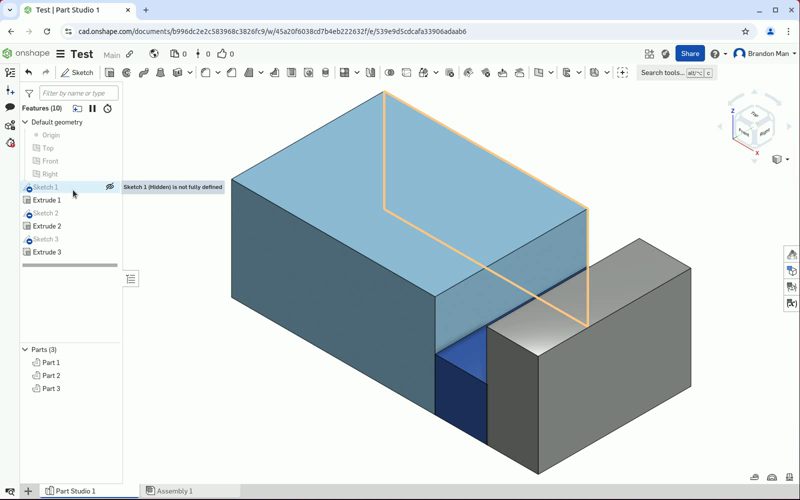
click(73, 189)